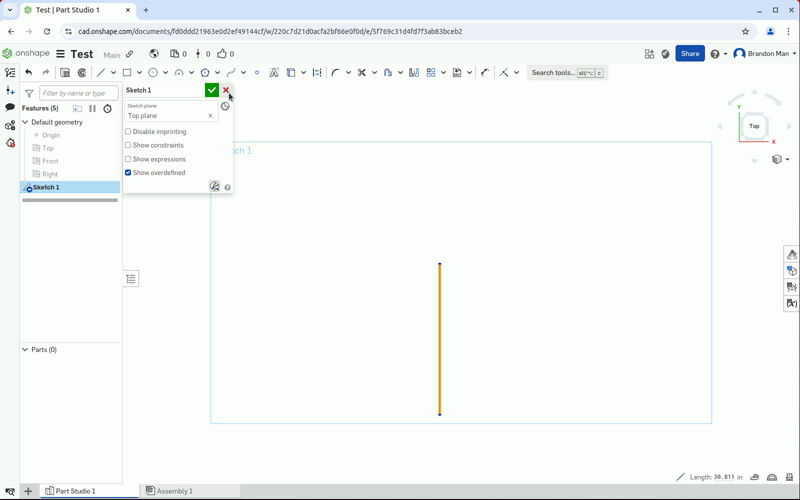
key(shift+h)
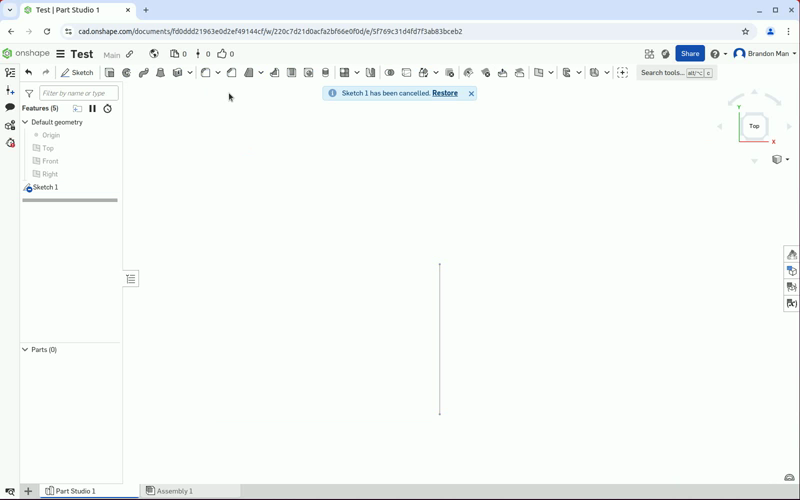
key(shift+s)
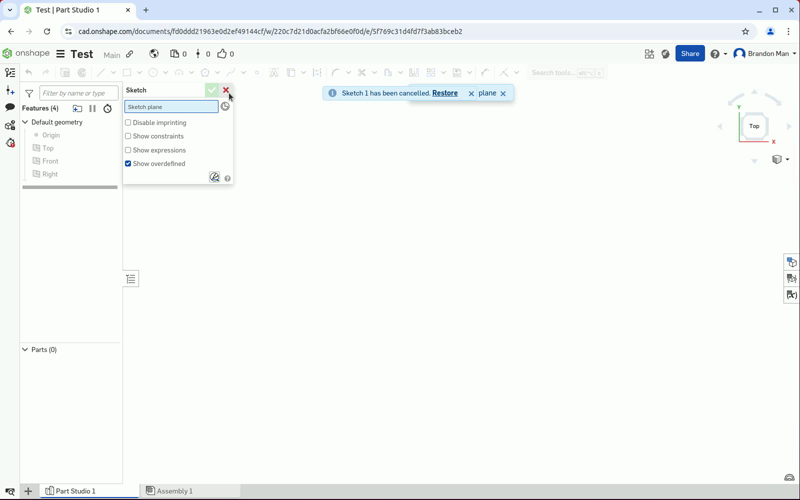
mouse_move(73, 150)
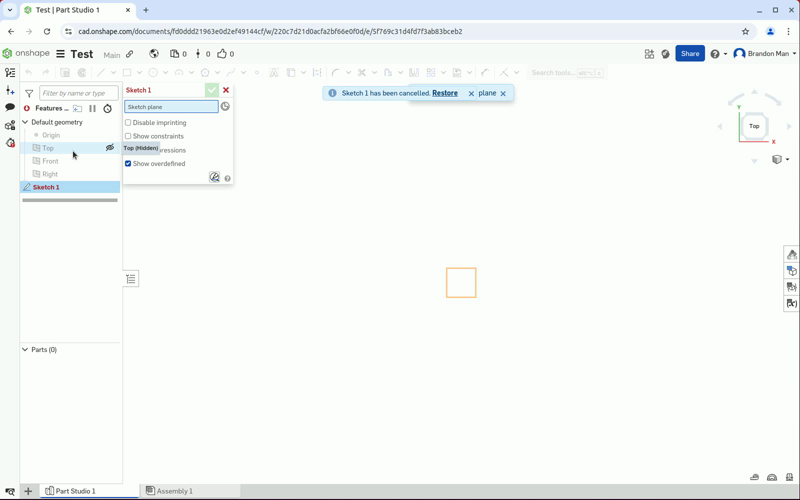
click(73, 150)
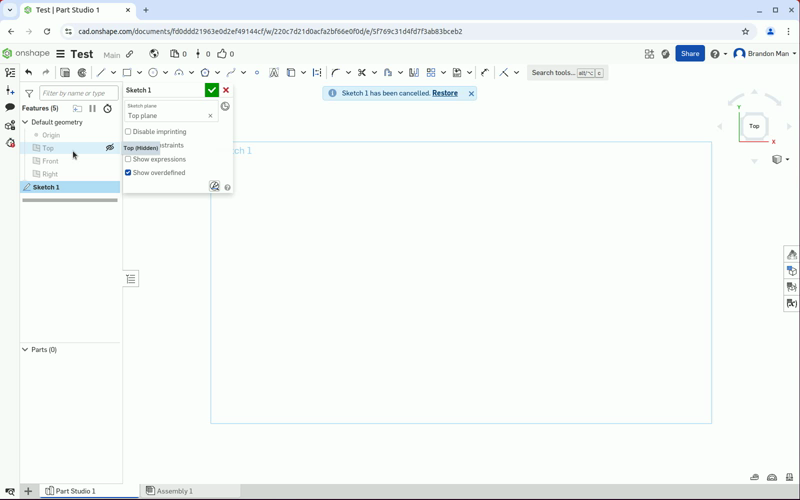
mouse_move(73, 352)
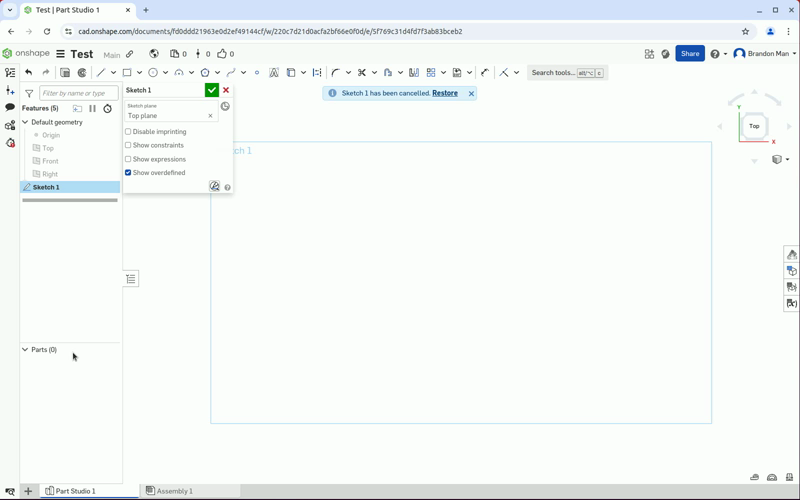
key(y)
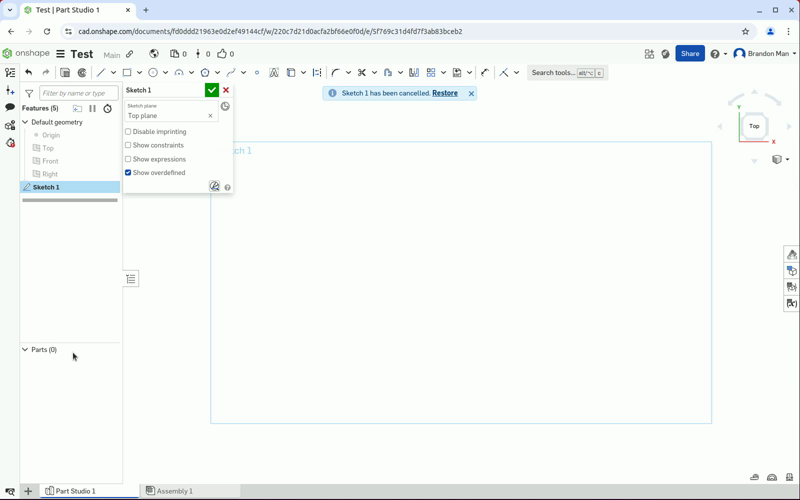
key(l)
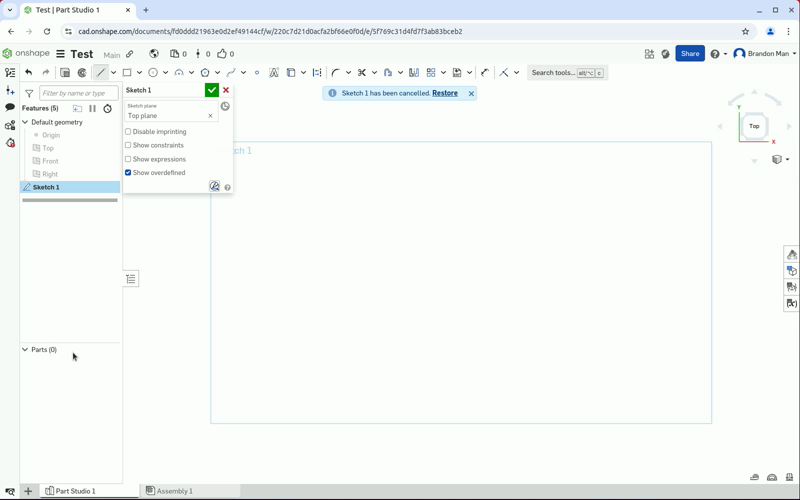
key_down(shift)
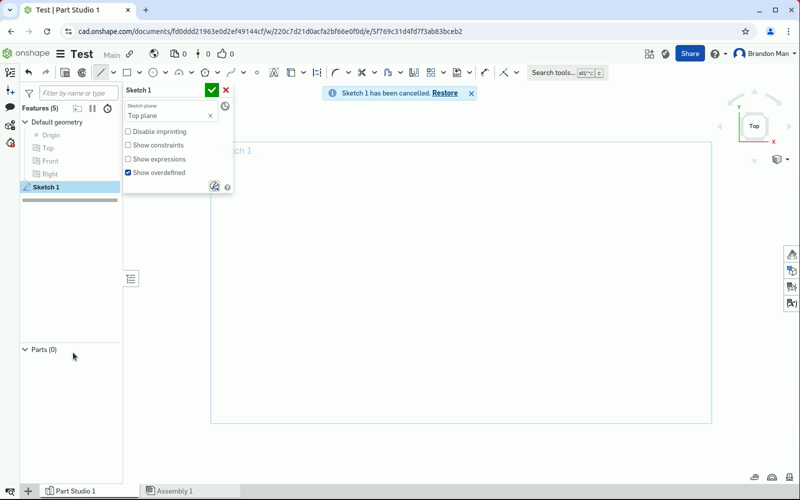
mouse_move(370, 282)
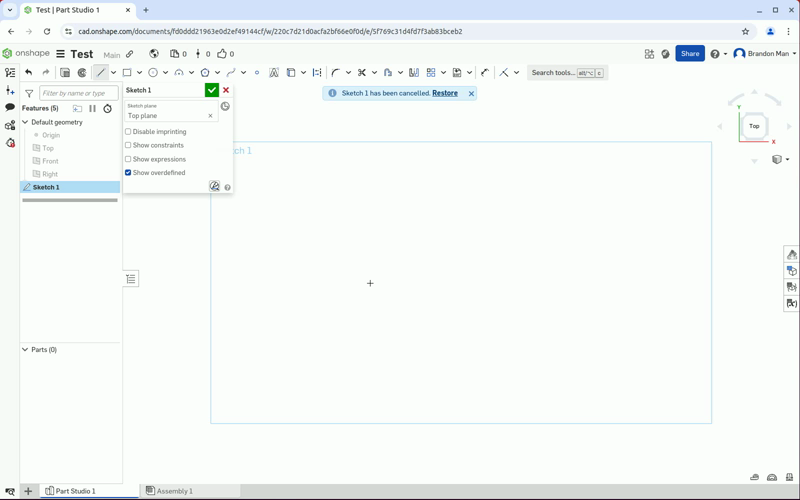
click(370, 282)
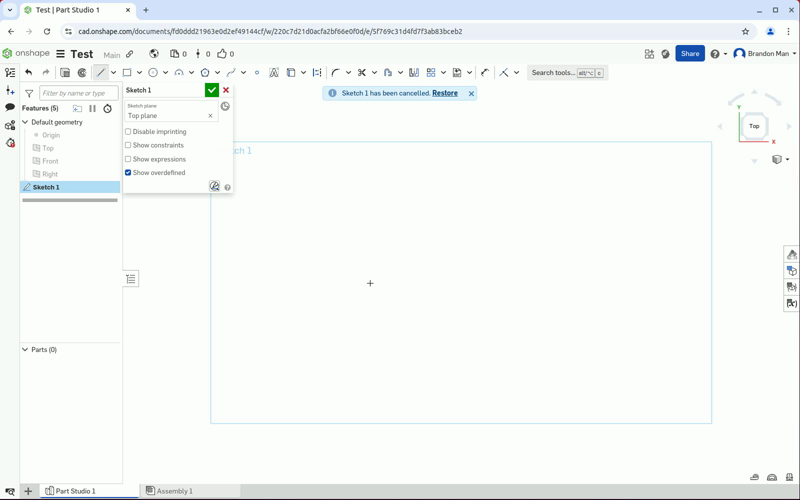
key_up(shift)
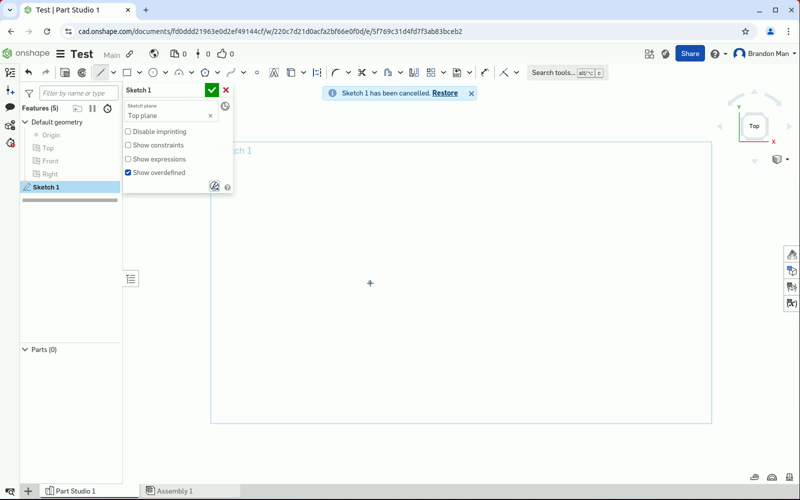
key_down(shift)
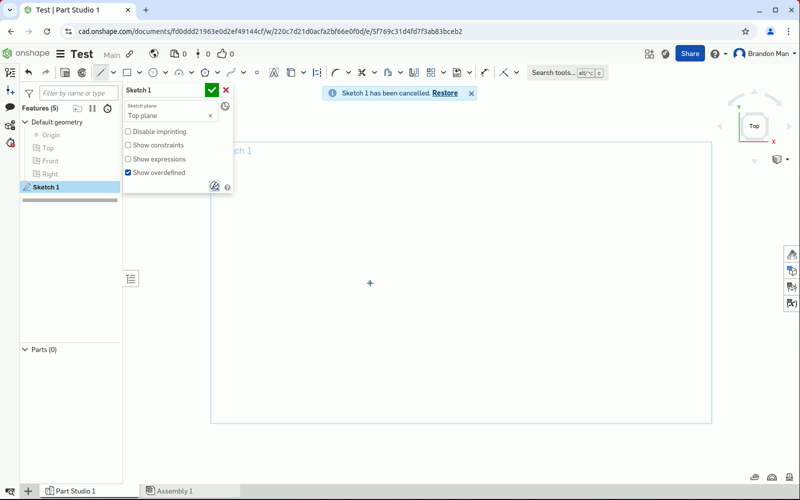
mouse_move(400, 282)
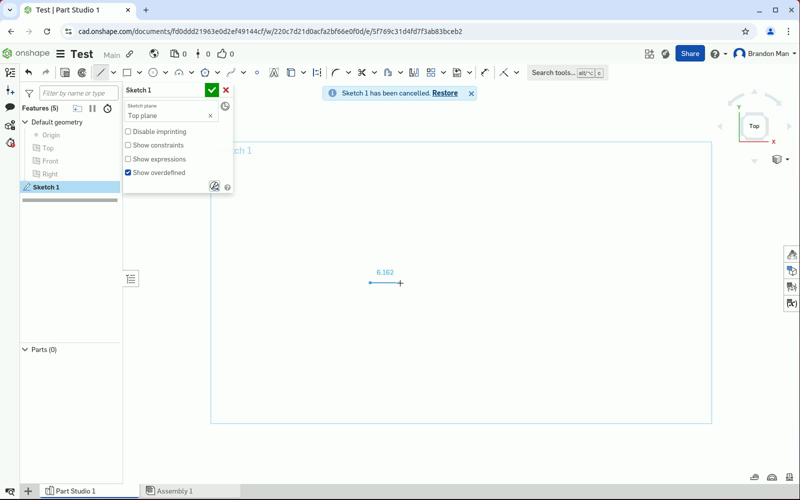
mouse_move(416, 282)
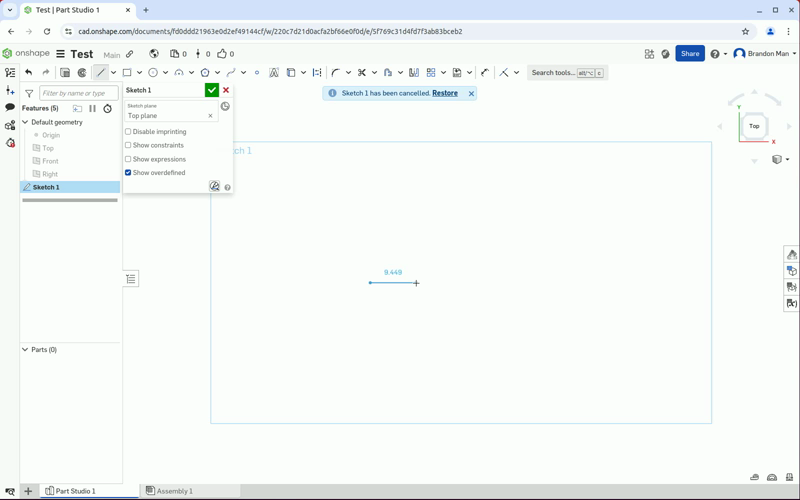
click(416, 282)
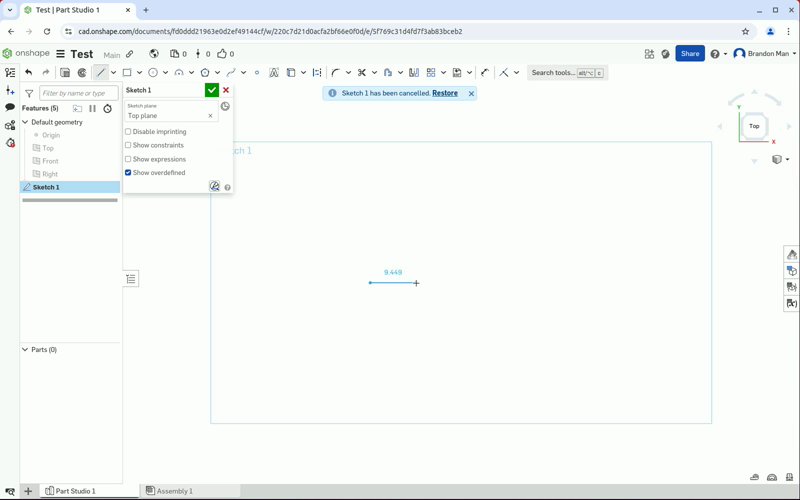
key_up(shift)
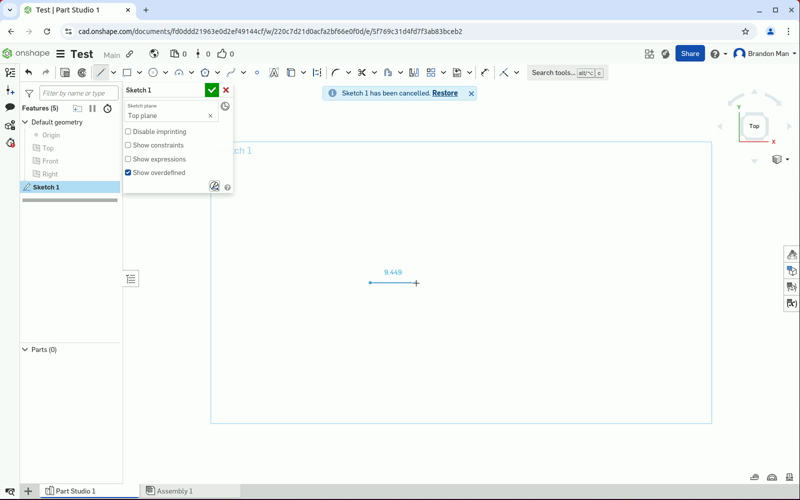
key_down(shift)
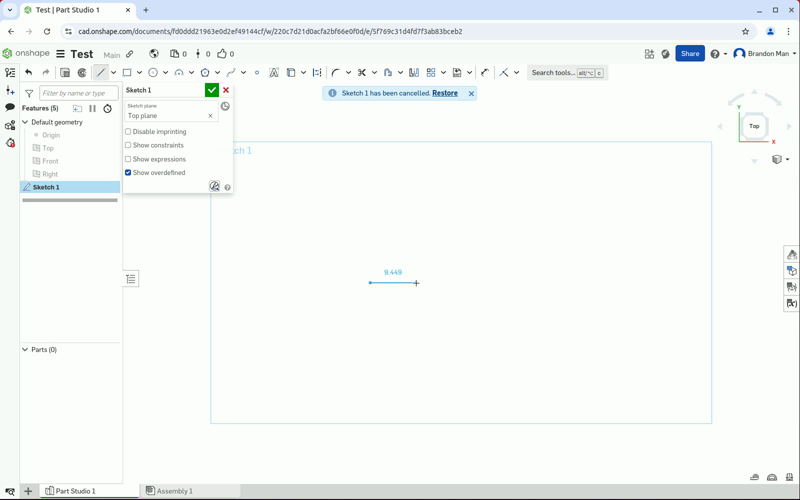
mouse_move(446, 282)
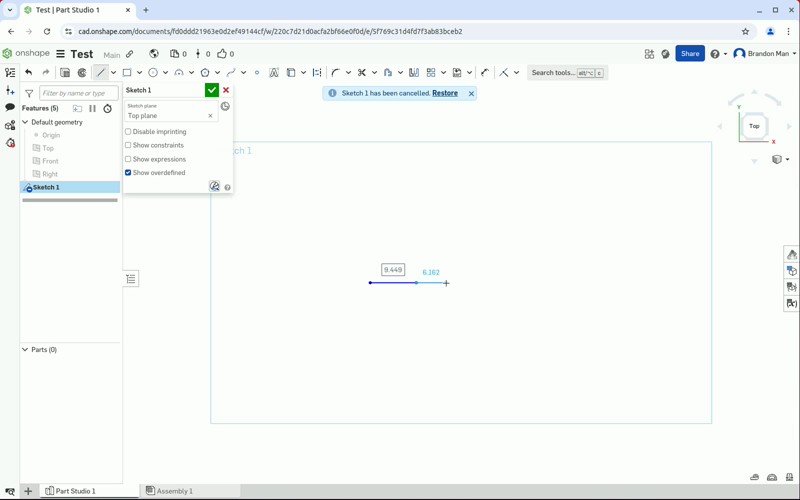
mouse_move(461, 282)
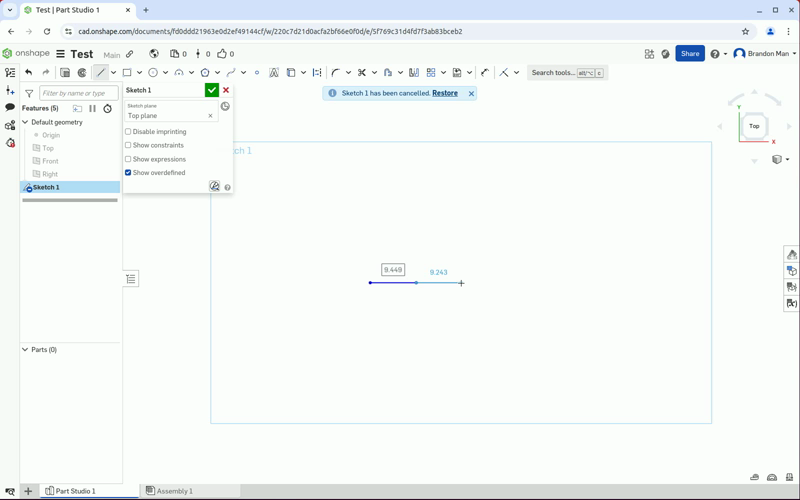
click(461, 282)
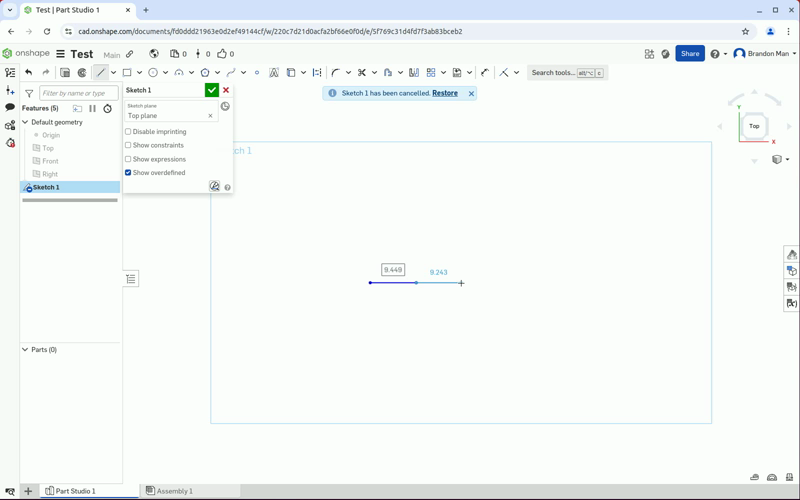
key_up(shift)
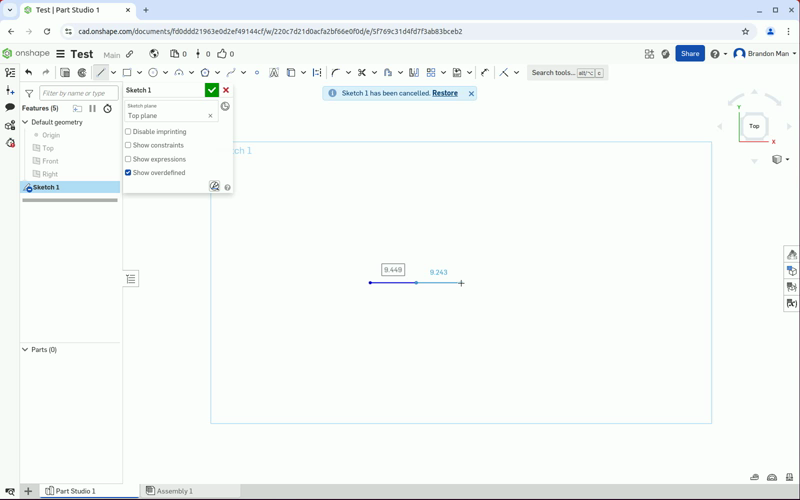
key_down(shift)
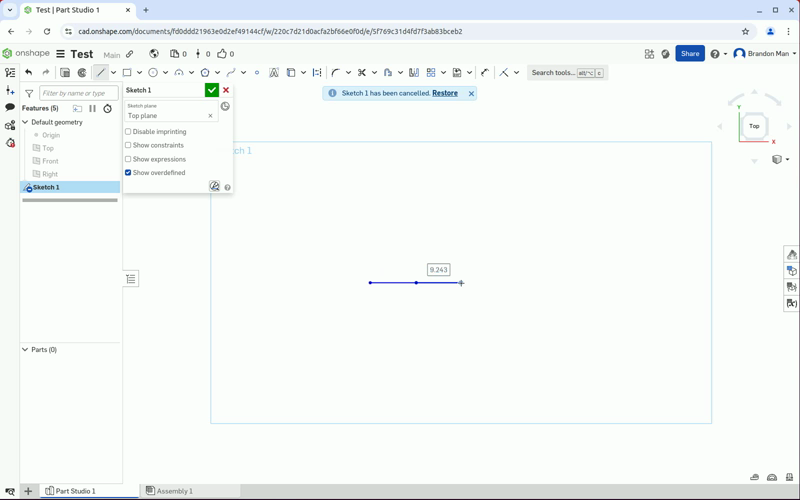
mouse_move(491, 282)
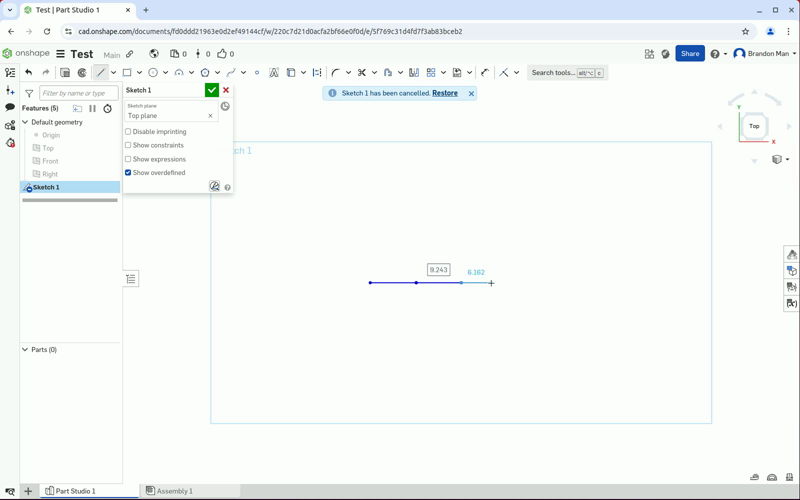
mouse_move(461, 237)
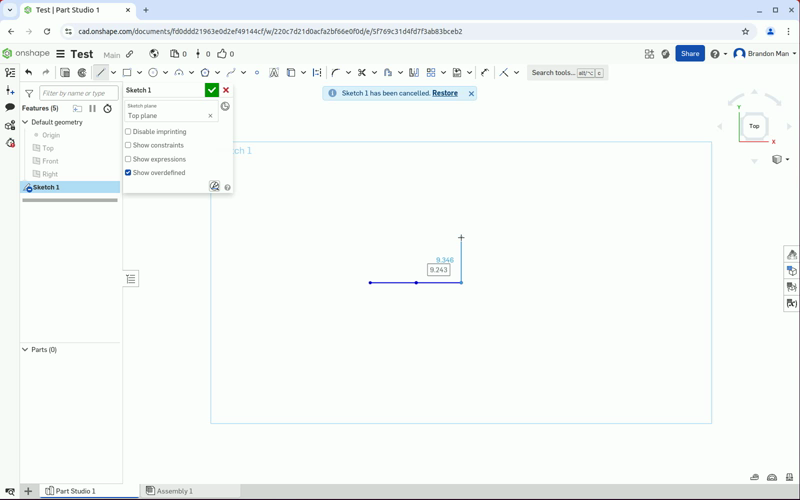
click(461, 237)
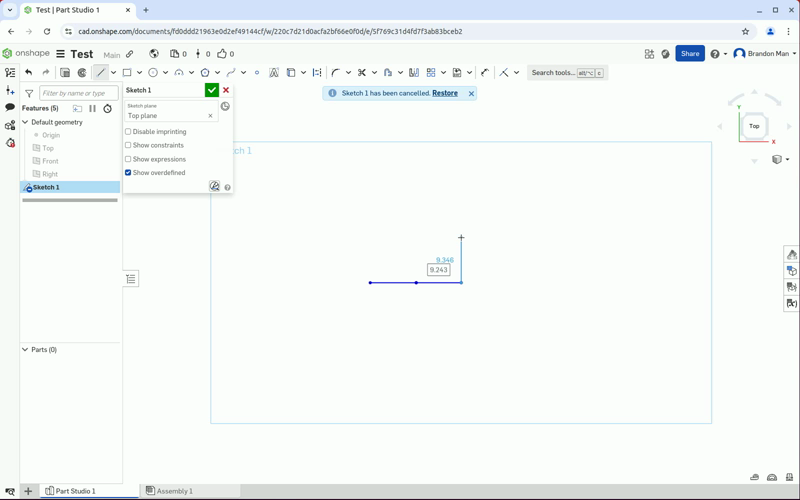
key_up(shift)
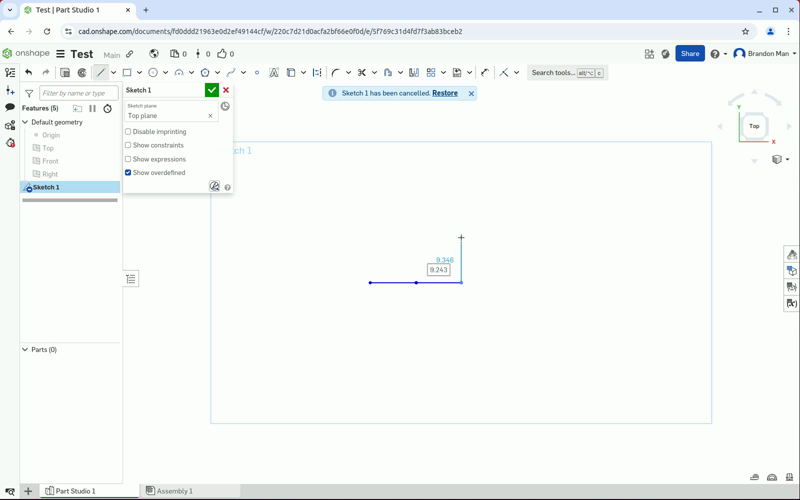
key_down(shift)
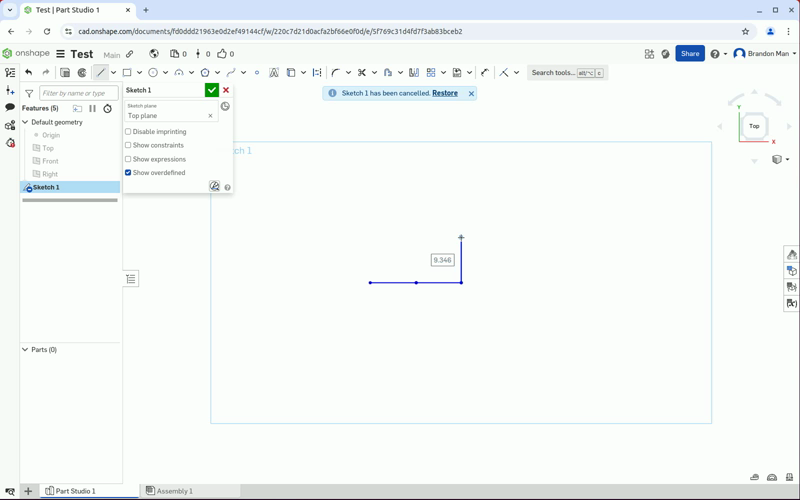
mouse_move(491, 237)
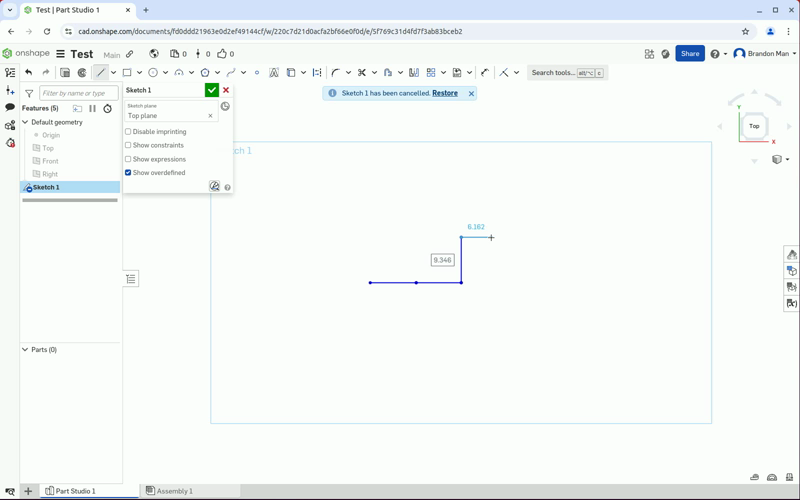
mouse_move(461, 192)
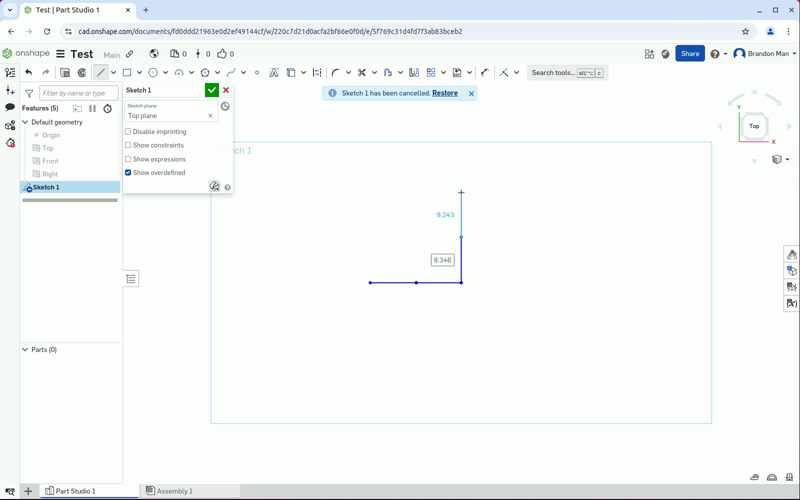
click(461, 192)
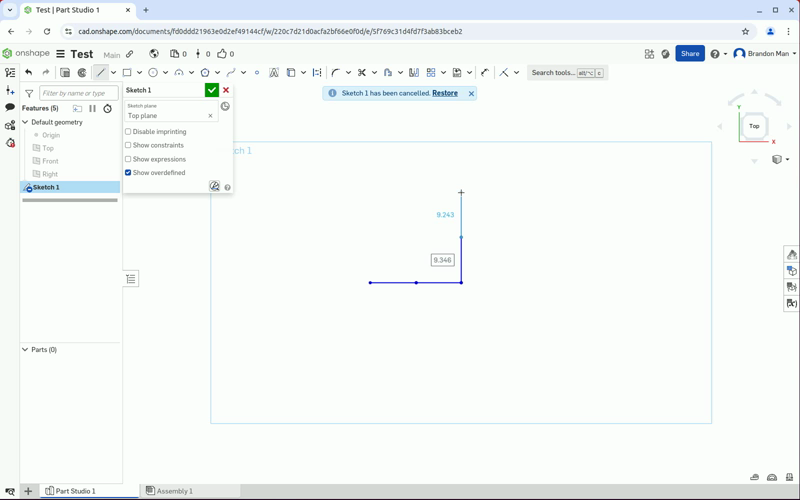
key_up(shift)
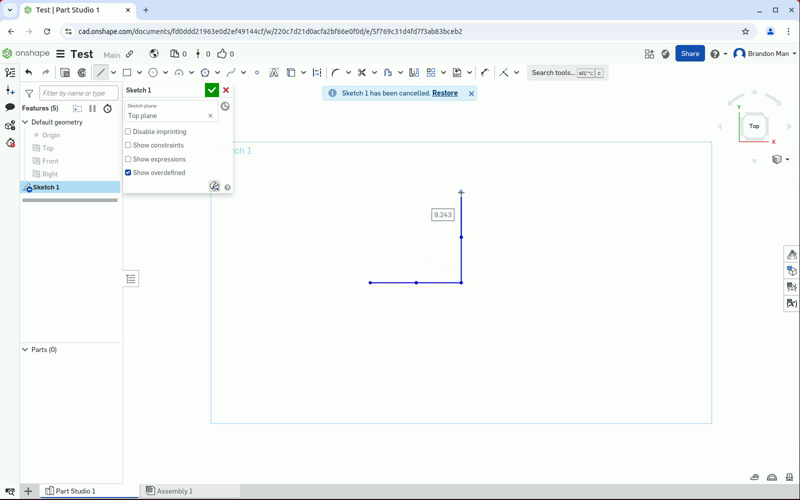
key_down(shift)
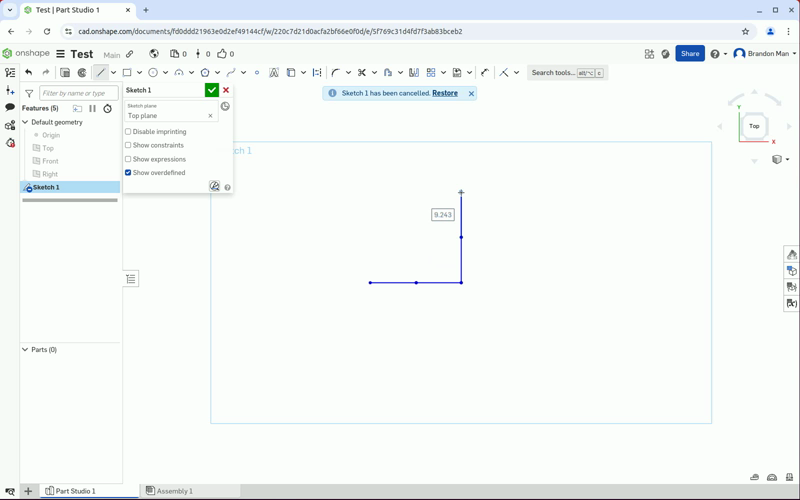
mouse_move(370, 192)
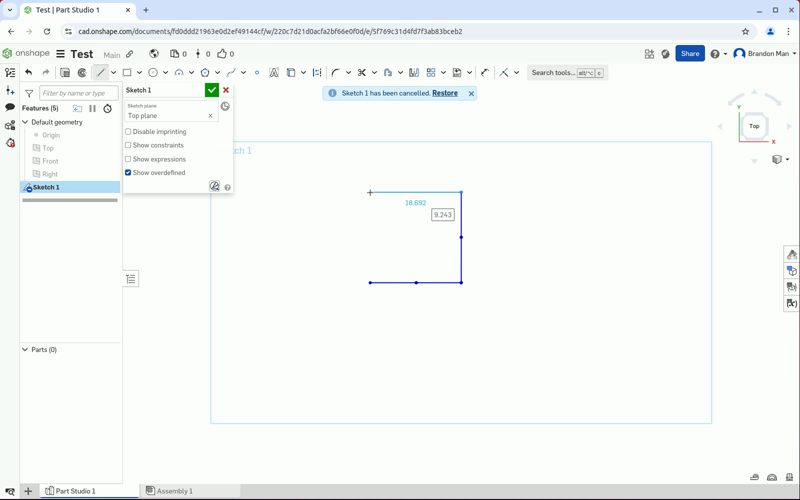
click(370, 192)
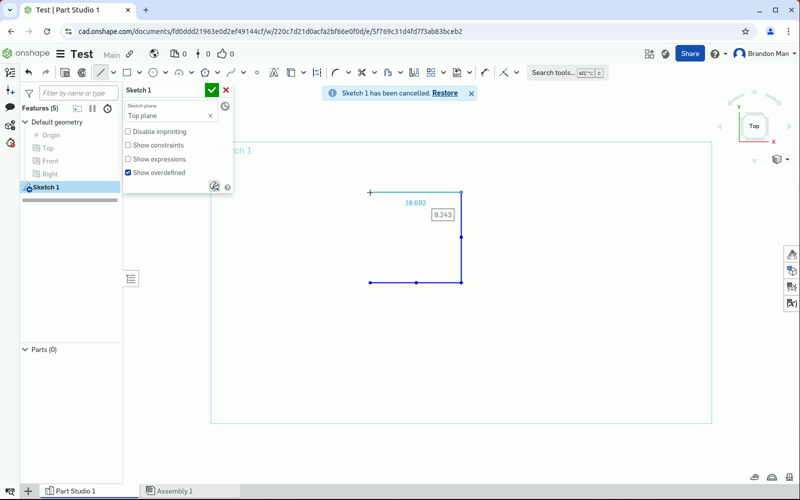
key_up(shift)
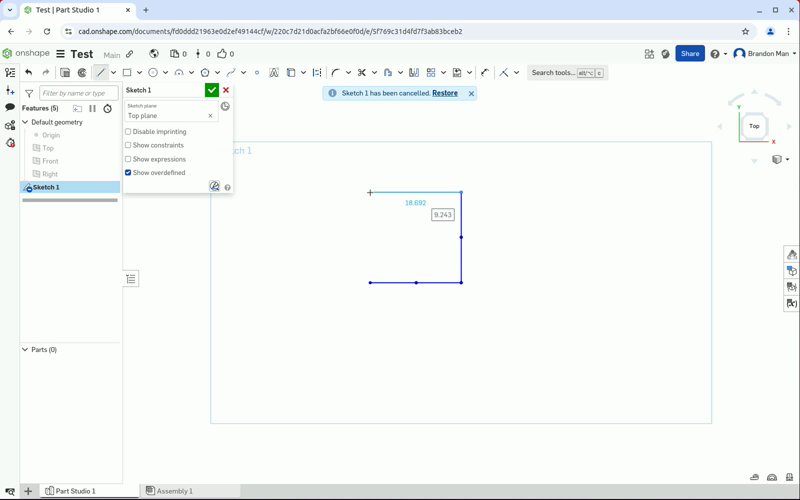
key_down(shift)
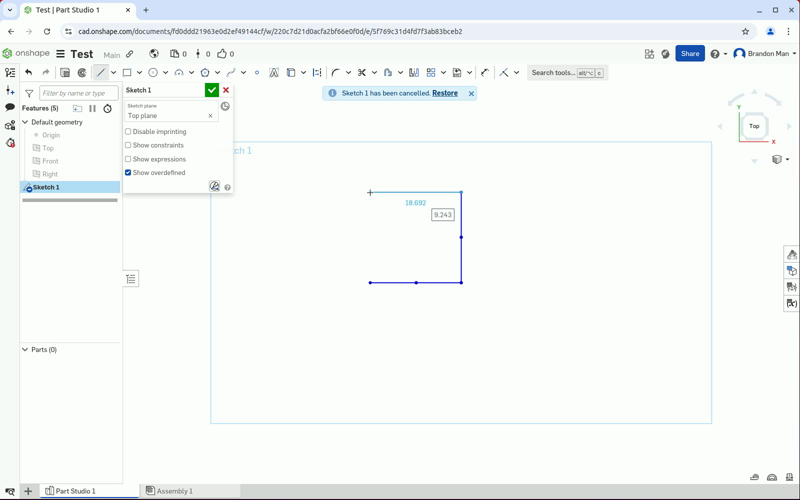
mouse_move(370, 282)
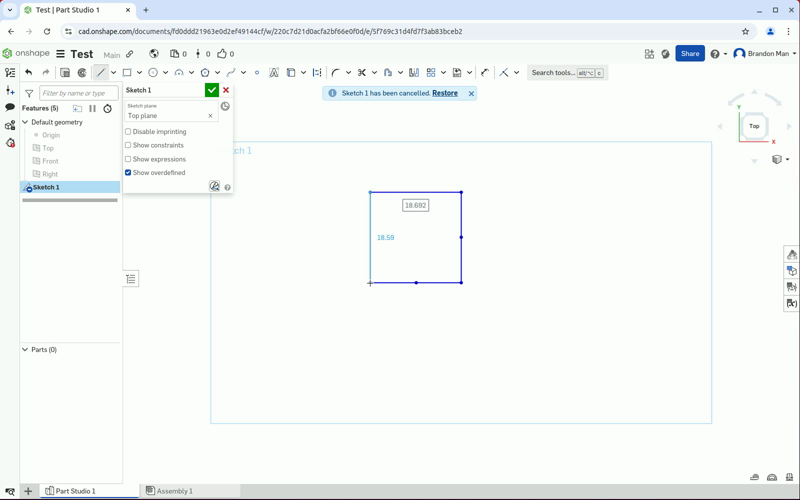
key_up(shift)
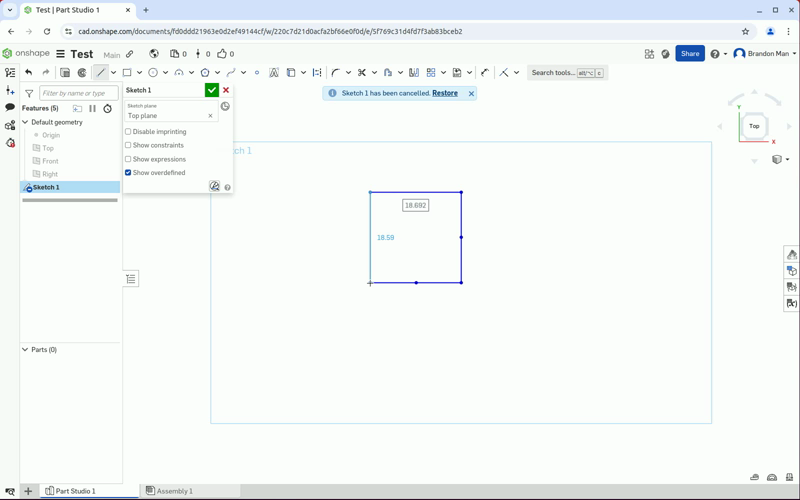
click(370, 282)
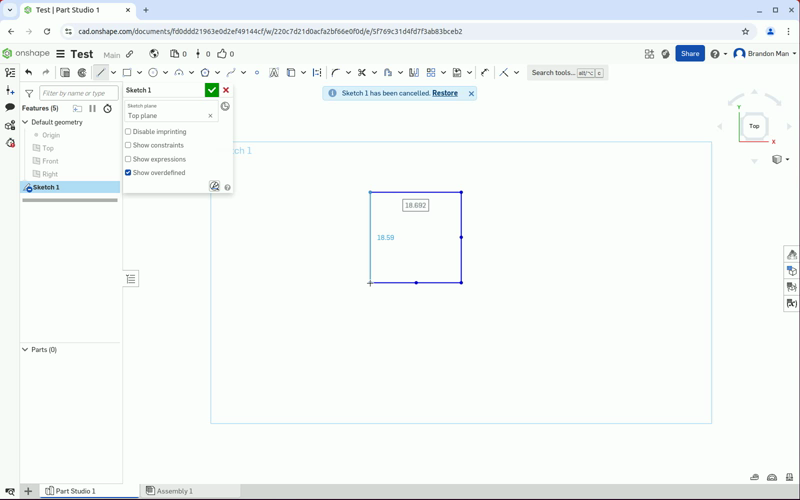
key(esc)
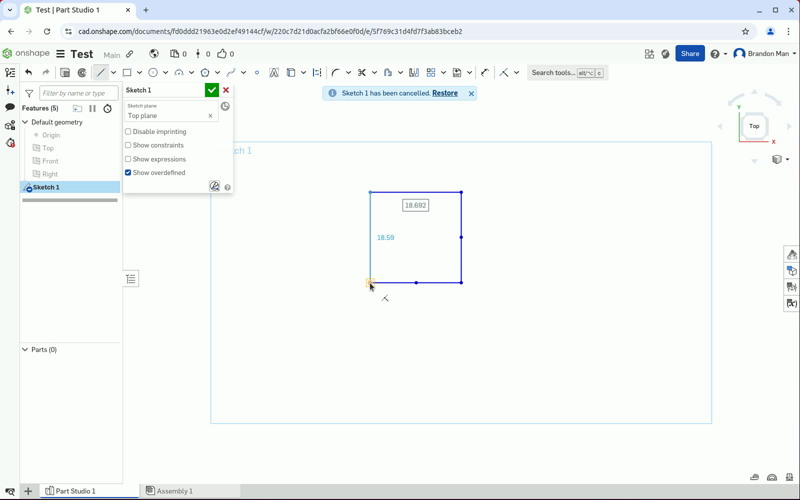
key(c)
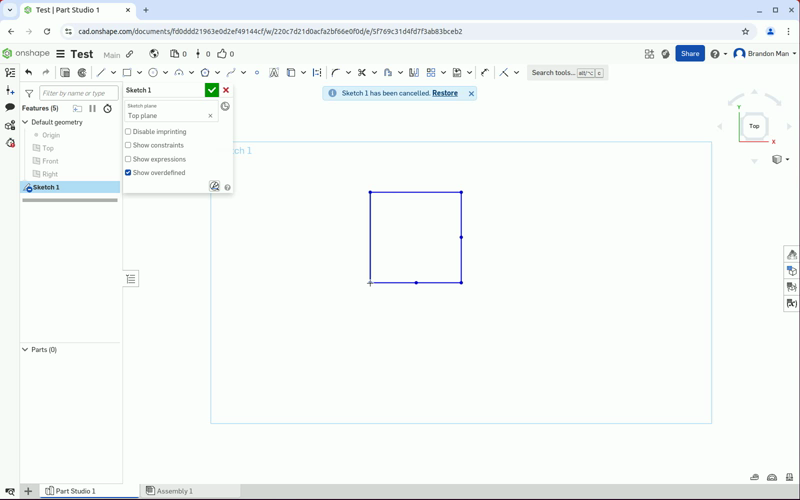
key_down(shift)
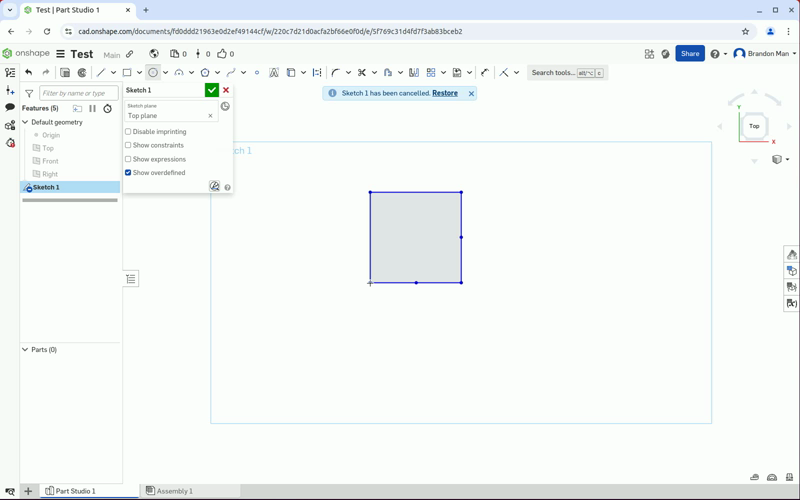
mouse_move(416, 237)
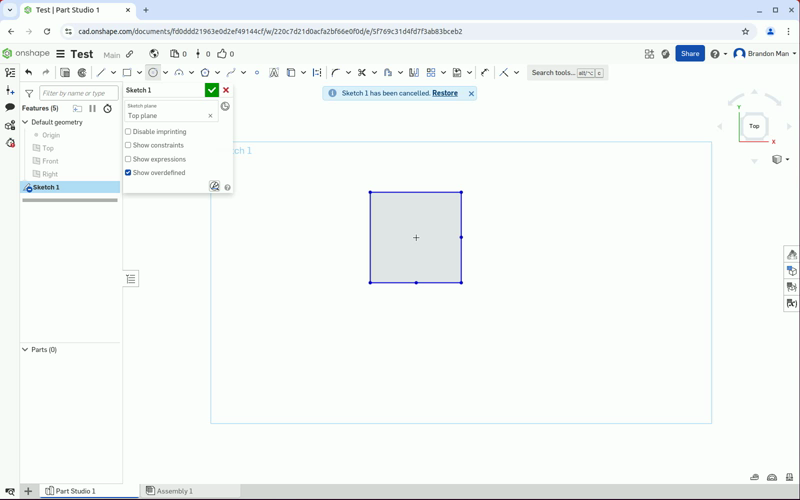
click(416, 237)
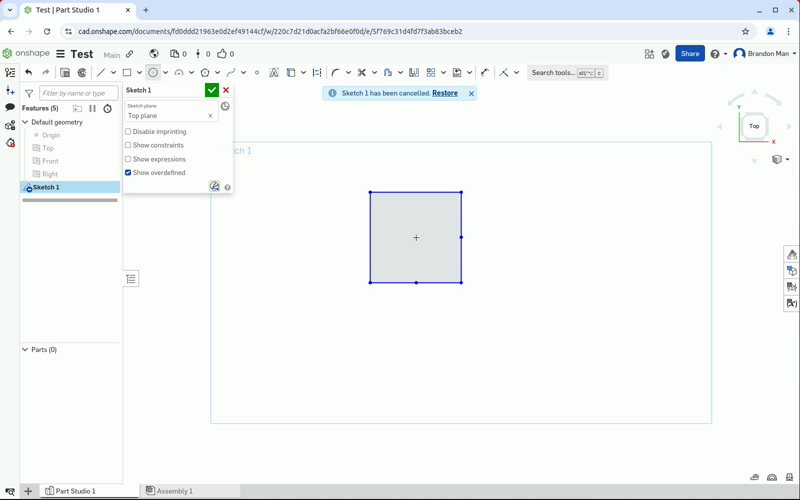
key_up(shift)
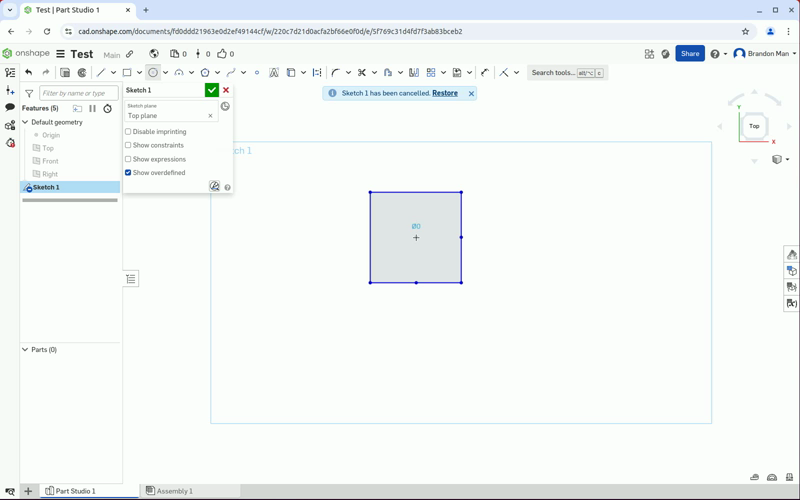
mouse_move(450, 237)
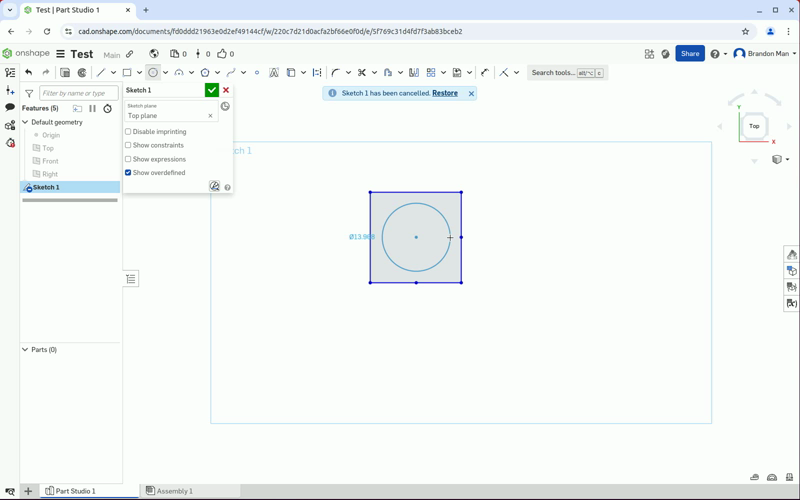
click(450, 237)
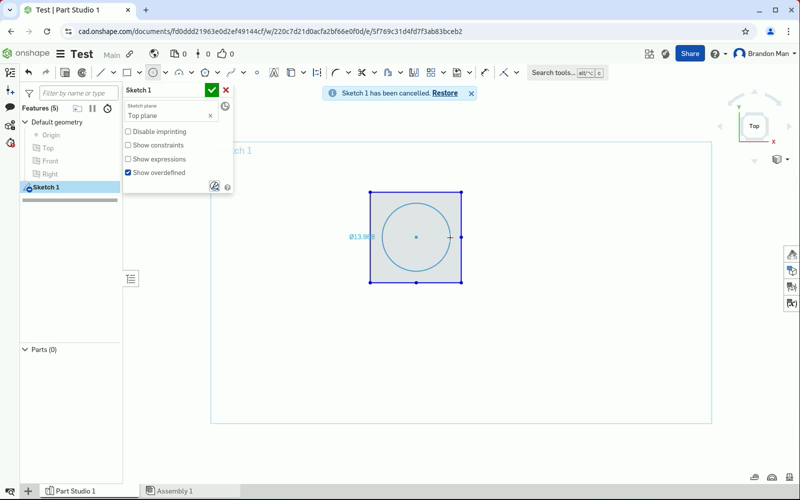
key(esc)
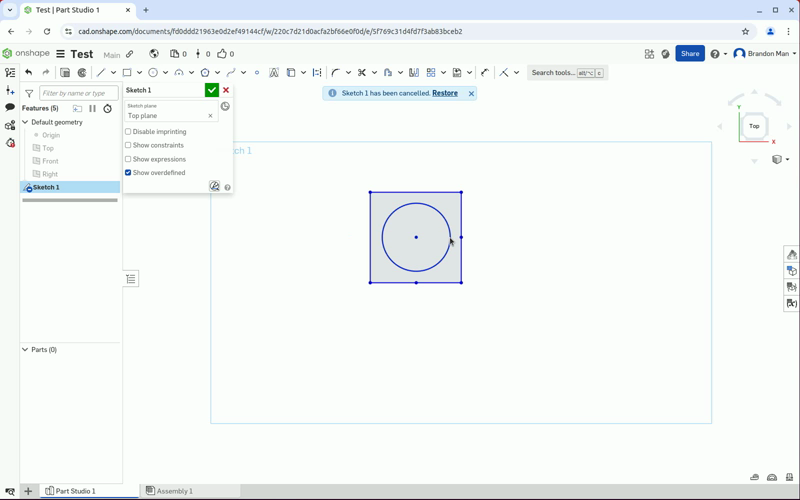
mouse_move(448, 256)
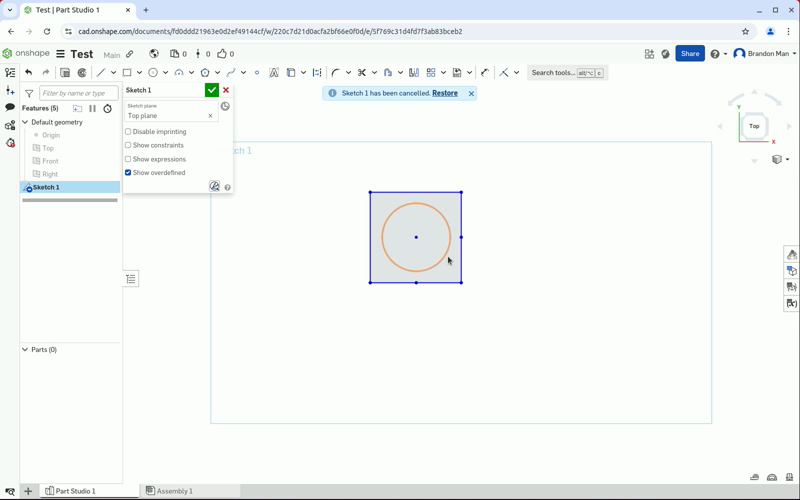
click(448, 256)
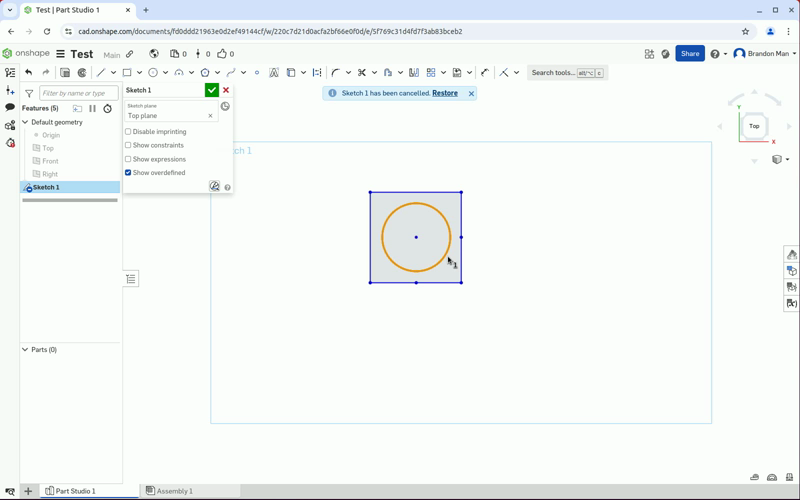
mouse_move(73, 352)
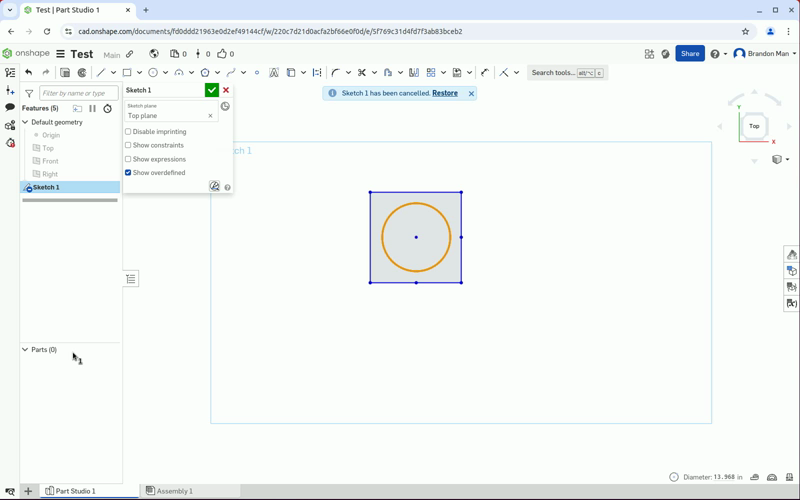
key(shift+y)
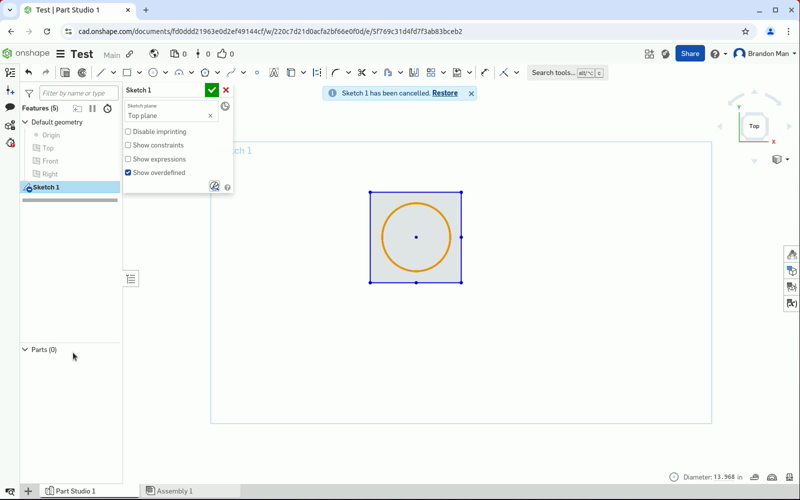
key(shift+e)
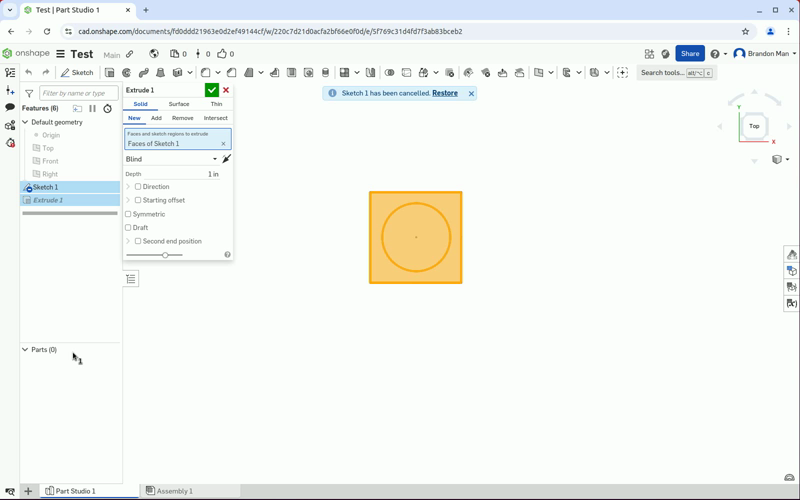
mouse_move(143, 106)
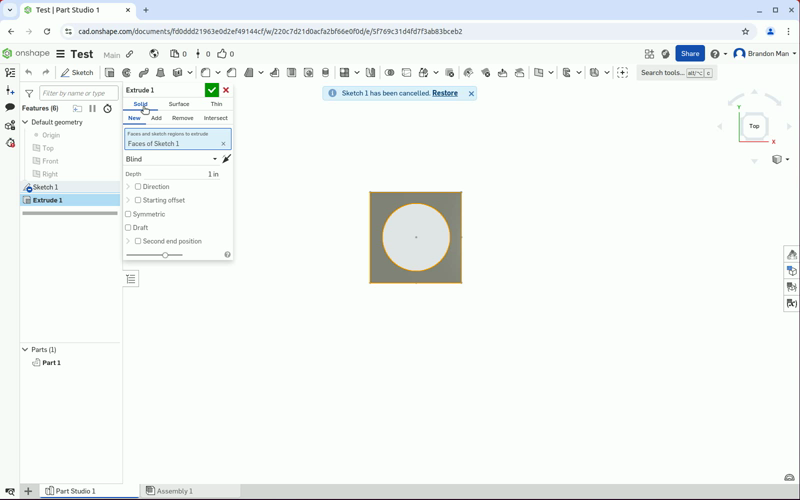
click(143, 106)
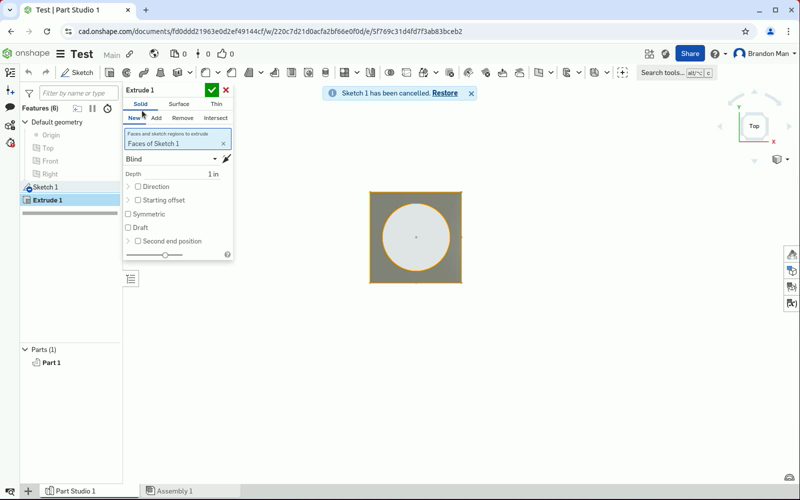
mouse_move(137, 120)
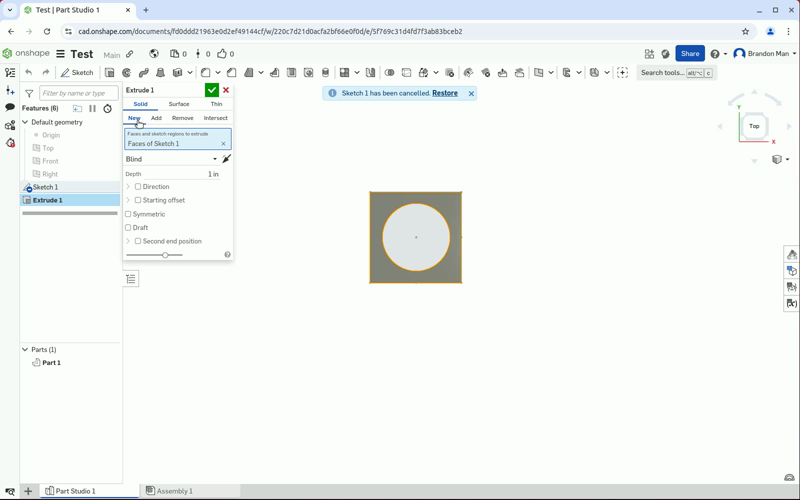
click(137, 120)
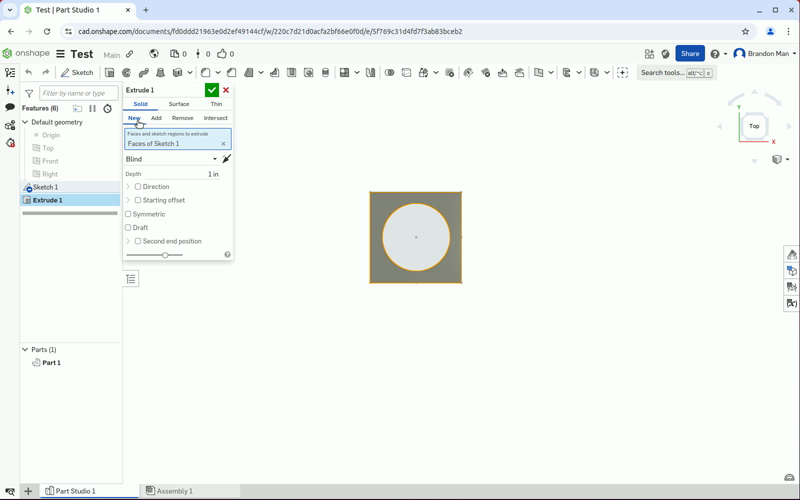
key(tab, 4)
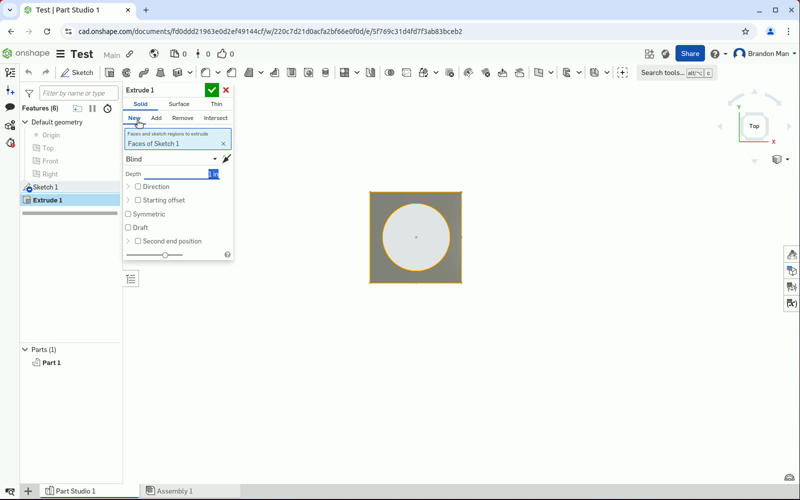
text(23.108)
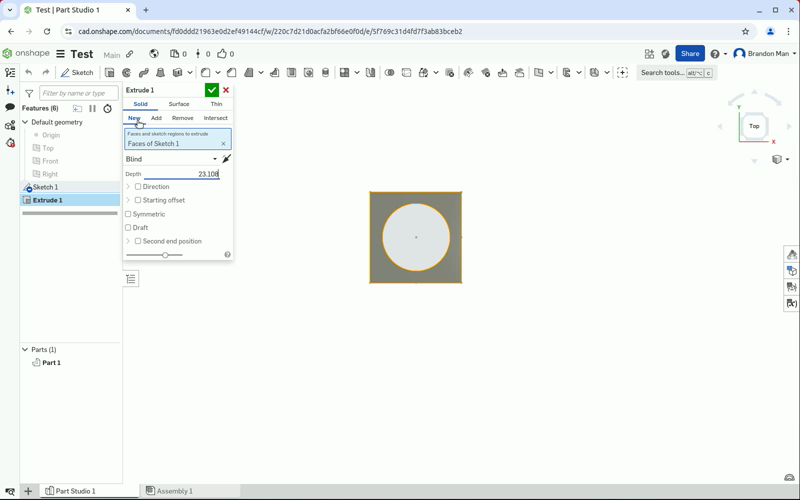
key(enter)
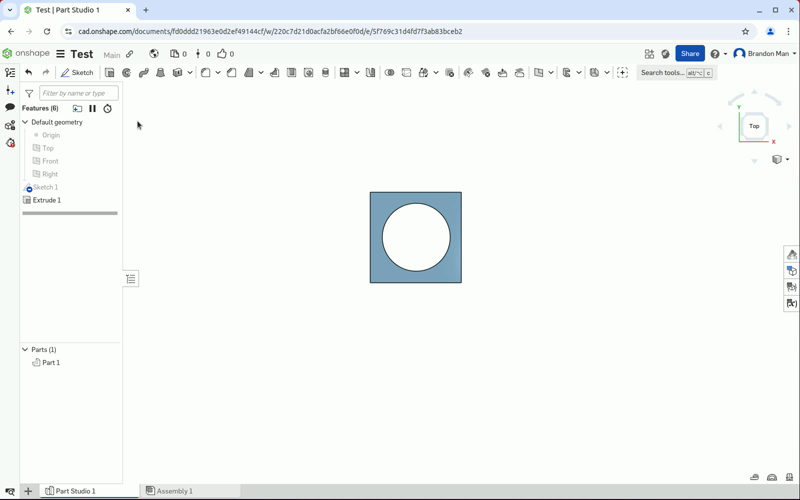
key(shift+h)
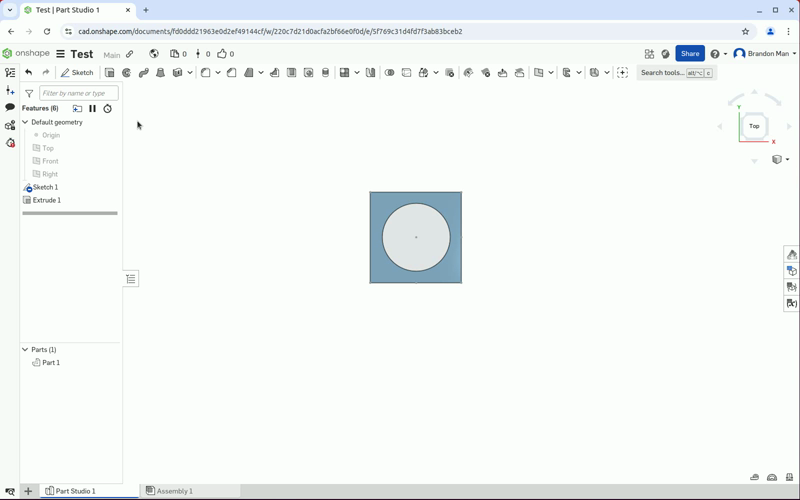
key(shift+h)
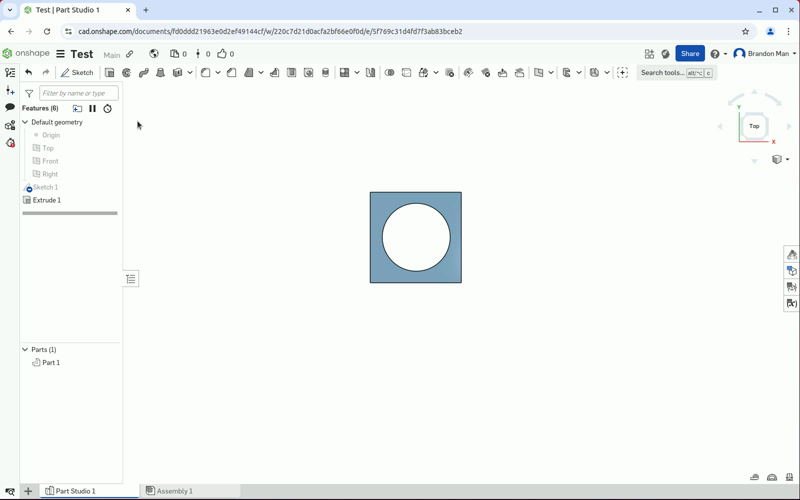
mouse_move(73, 189)
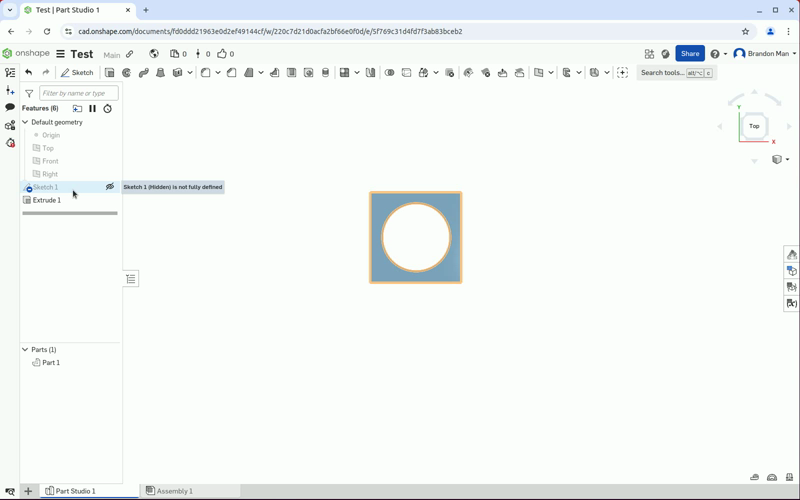
click(73, 189)
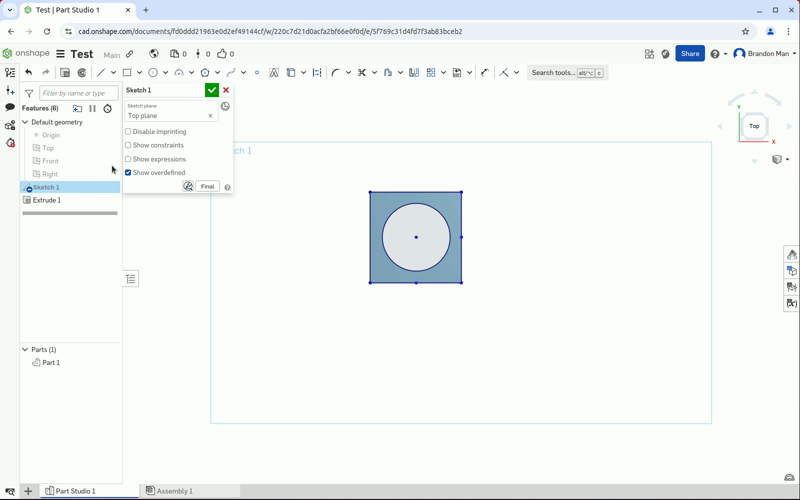
mouse_move(229, 92)
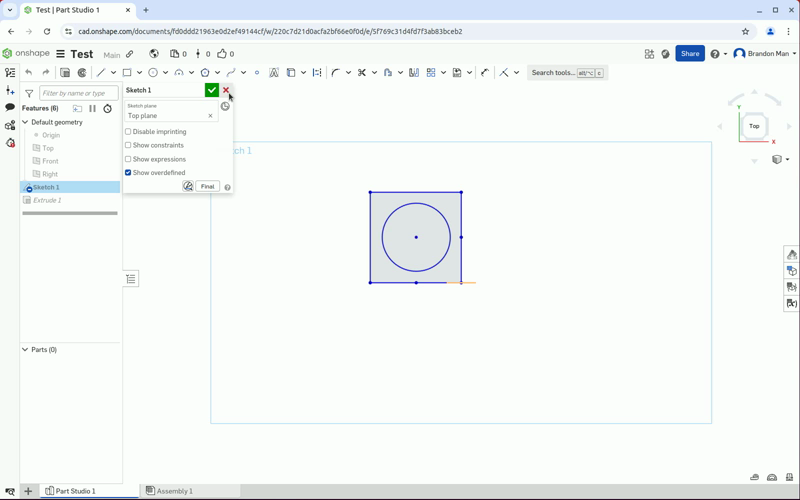
click(229, 92)
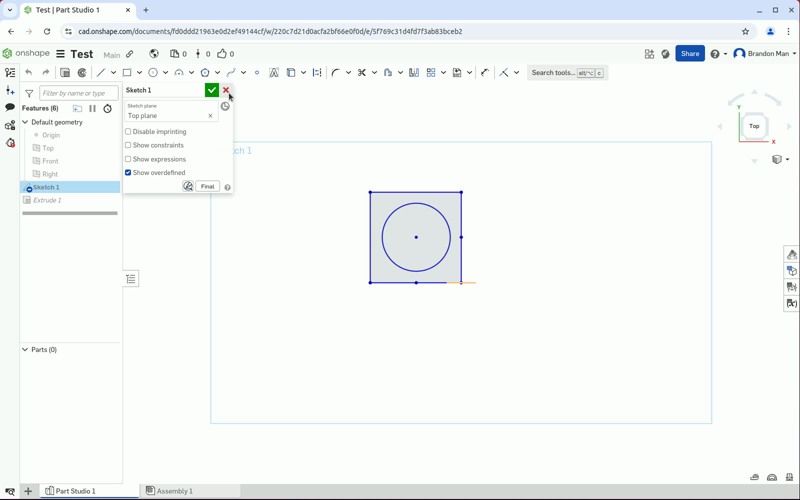
key(shift+s)
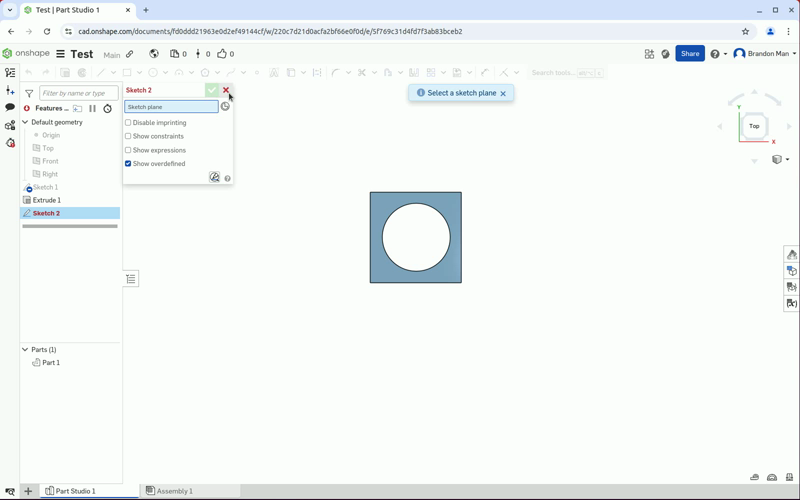
mouse_move(73, 150)
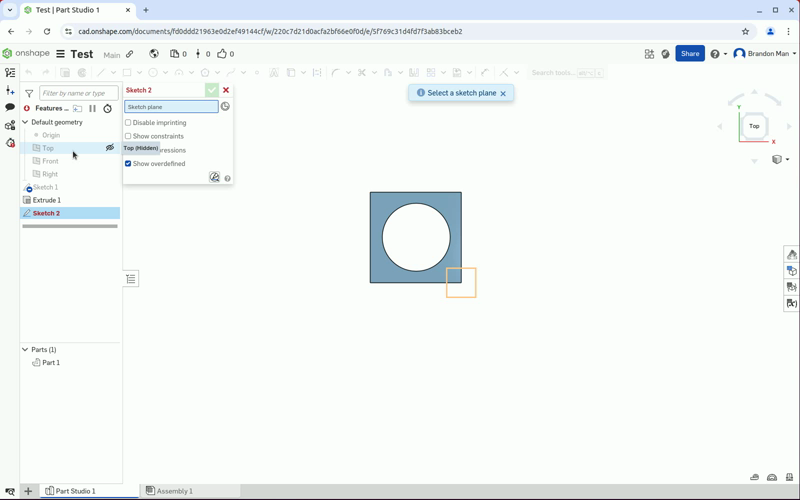
click(73, 150)
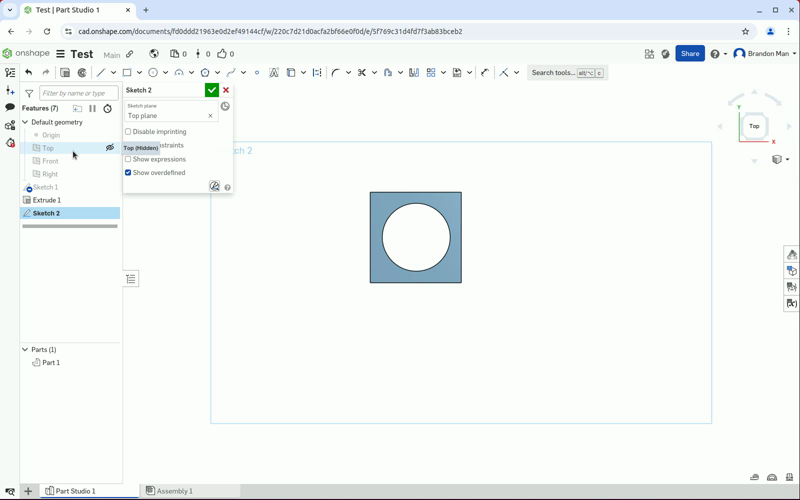
mouse_move(73, 352)
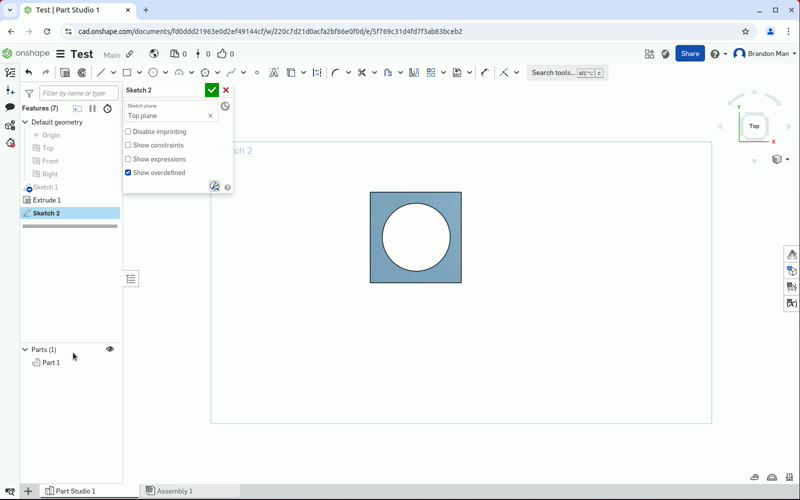
key(y)
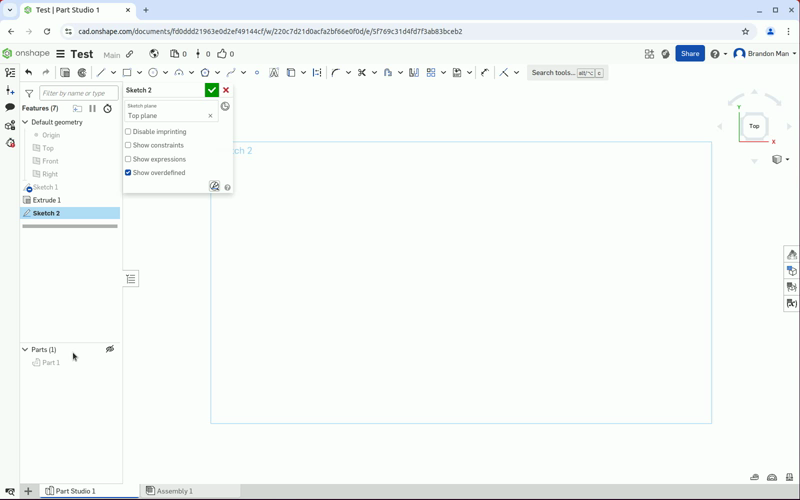
key(c)
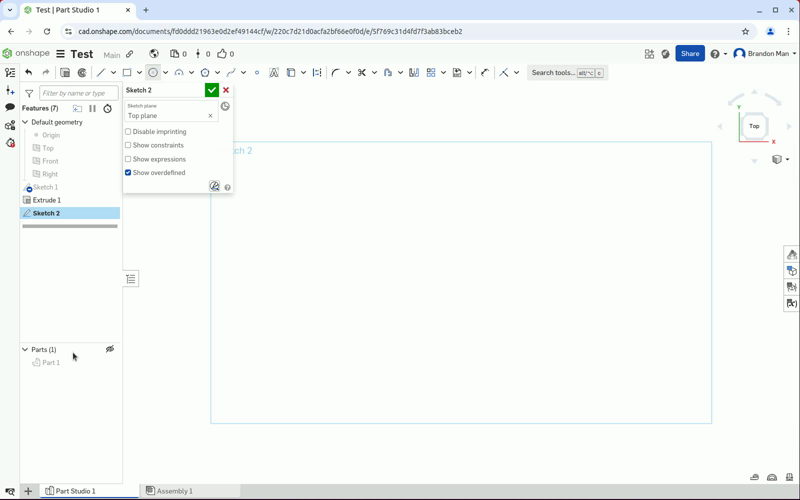
key_down(shift)
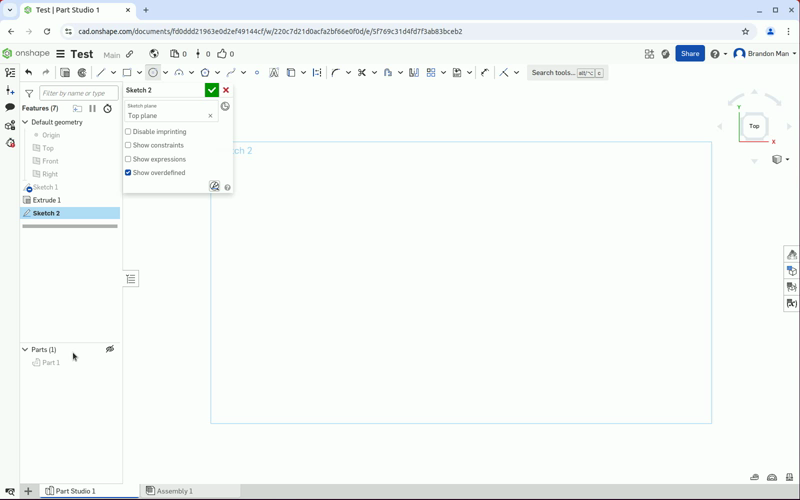
mouse_move(416, 238)
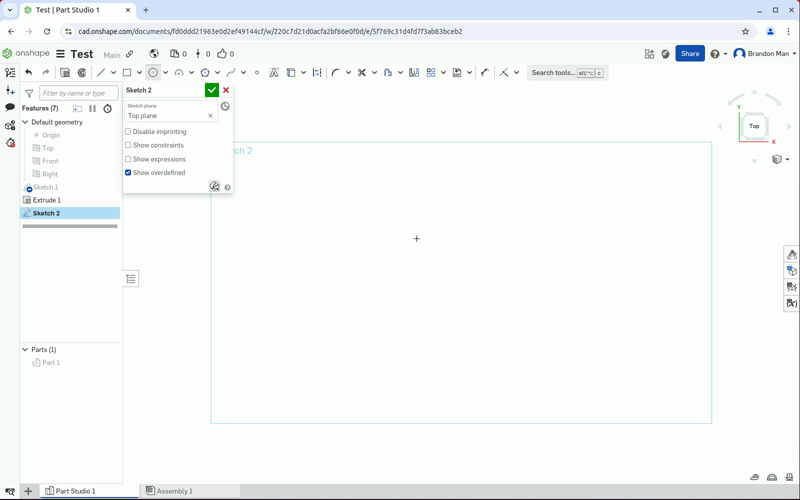
click(416, 238)
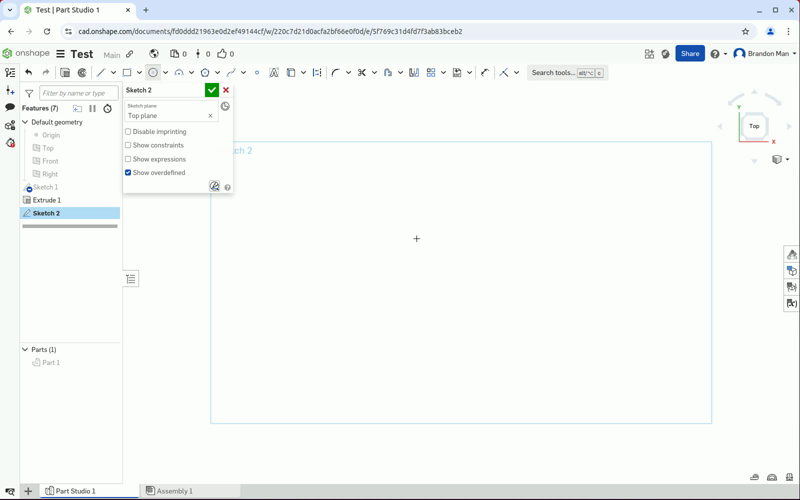
key_up(shift)
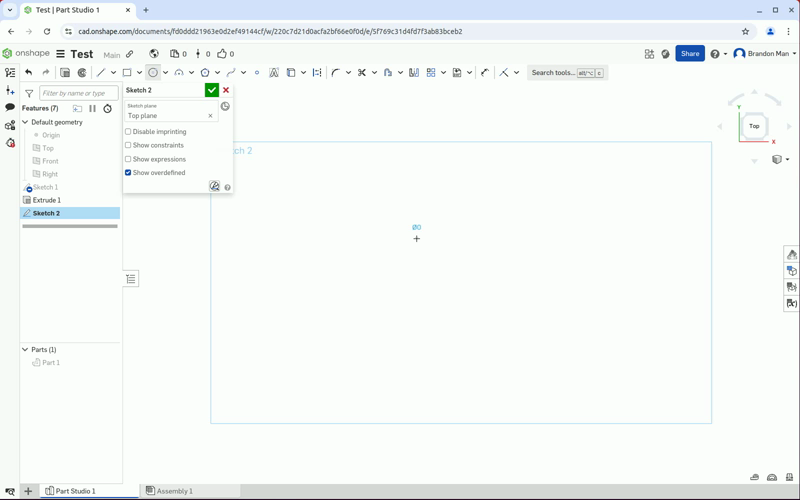
mouse_move(450, 238)
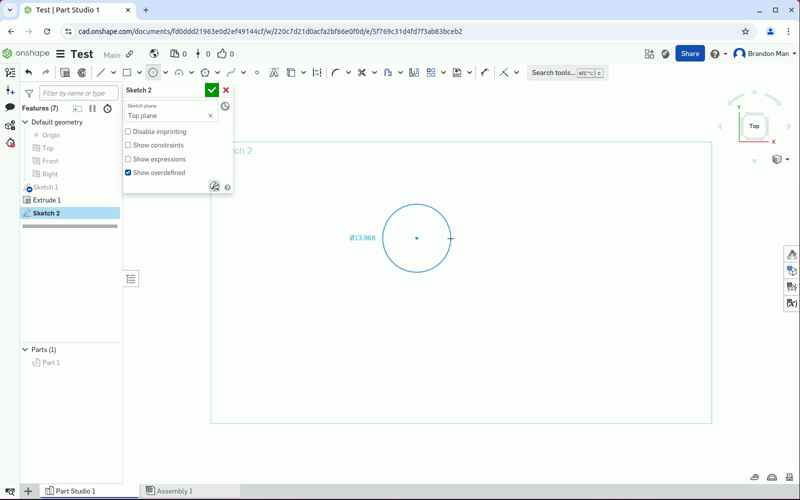
click(450, 238)
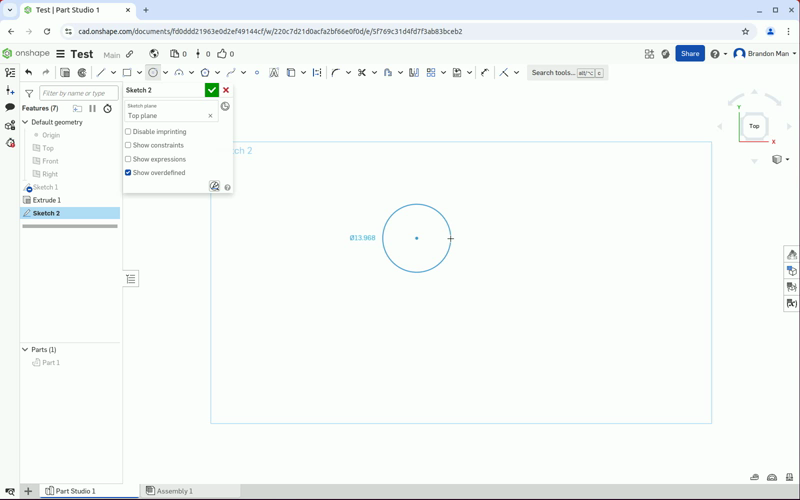
key(esc)
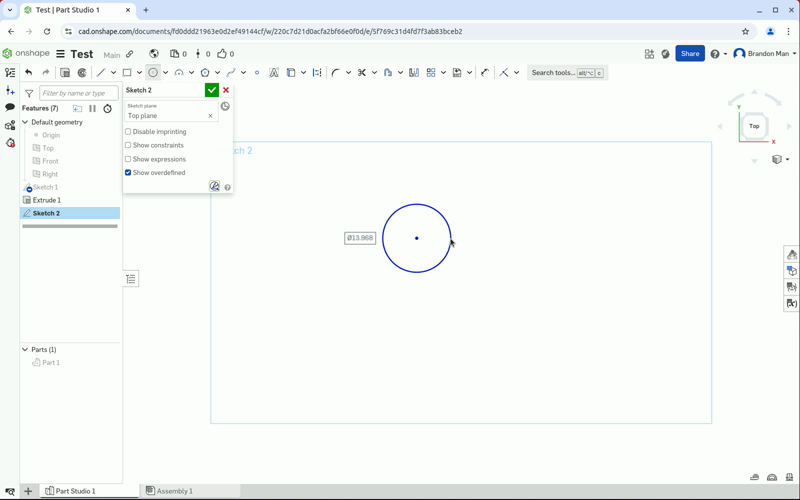
mouse_move(413, 259)
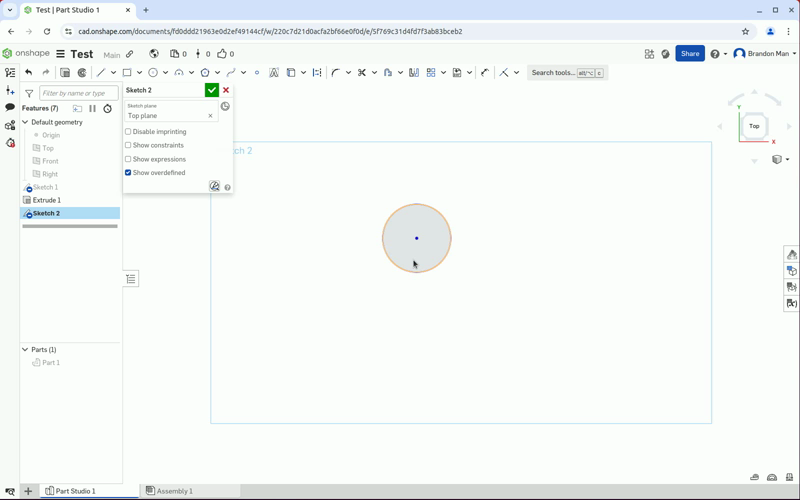
click(413, 259)
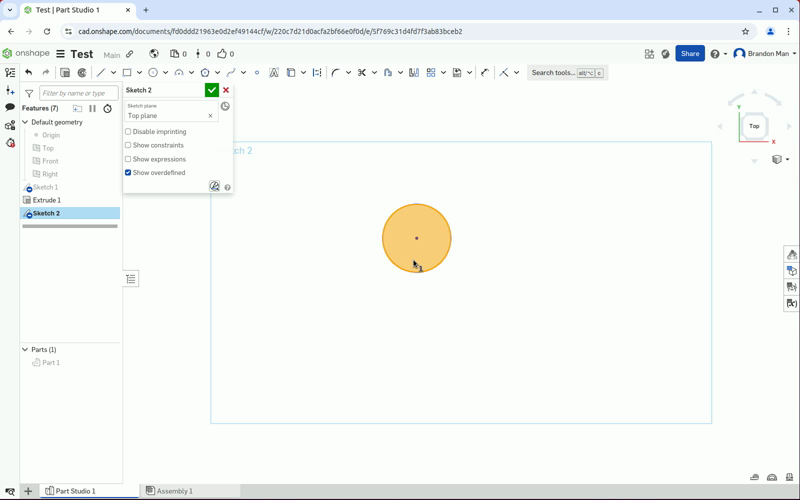
mouse_move(73, 352)
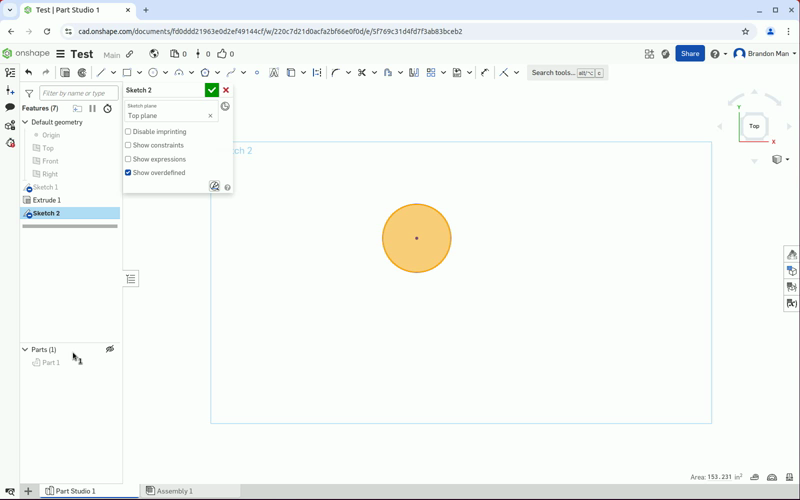
key(shift+y)
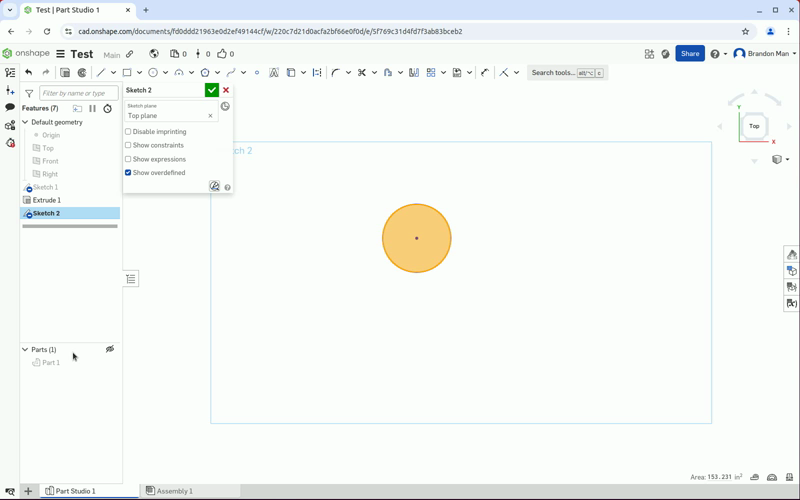
key(shift+e)
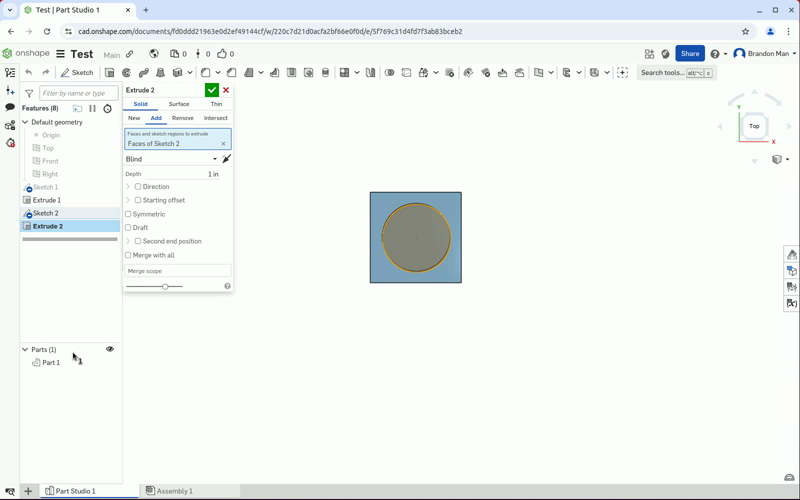
mouse_move(143, 106)
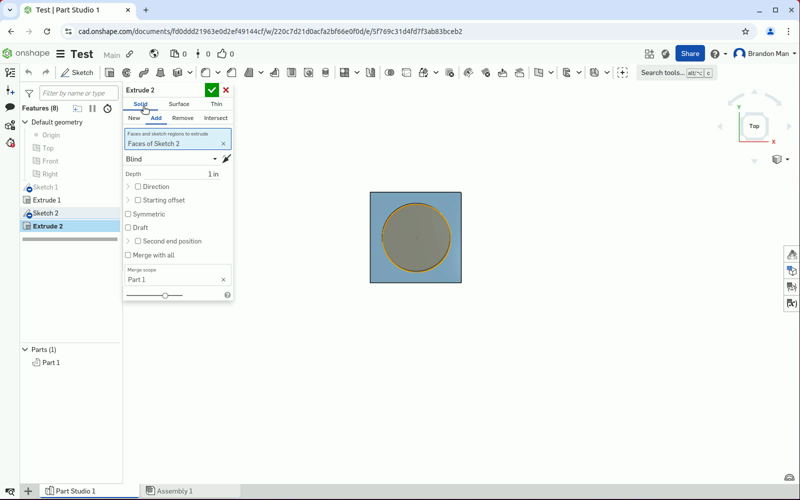
click(143, 106)
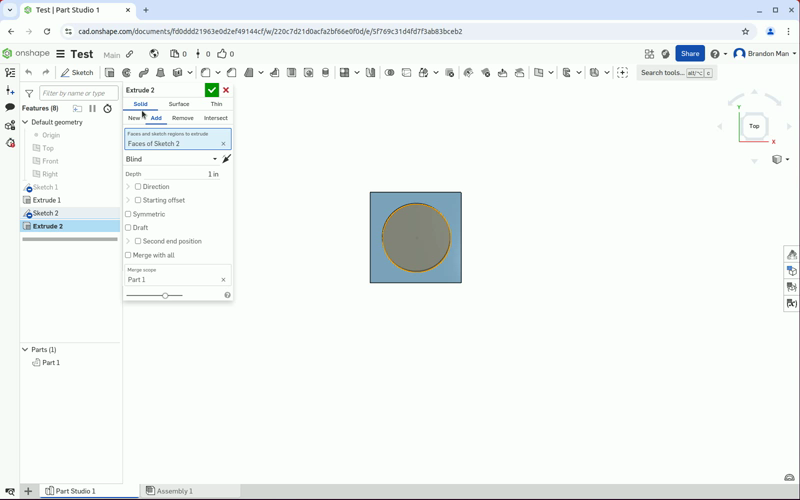
mouse_move(137, 120)
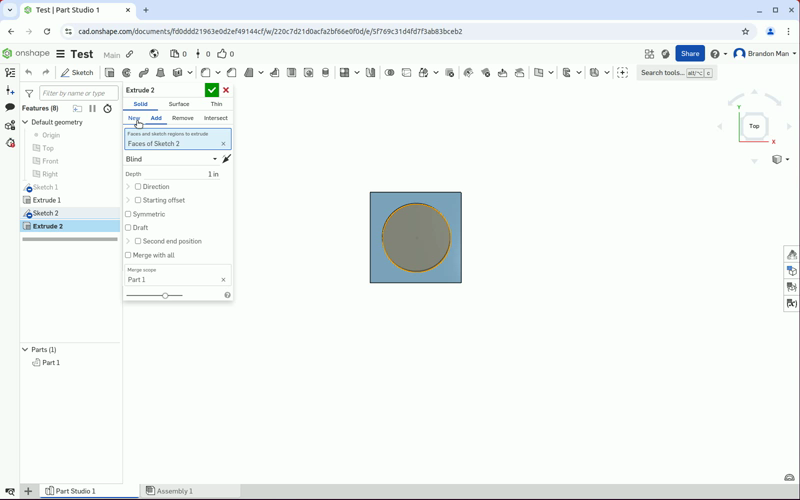
click(137, 120)
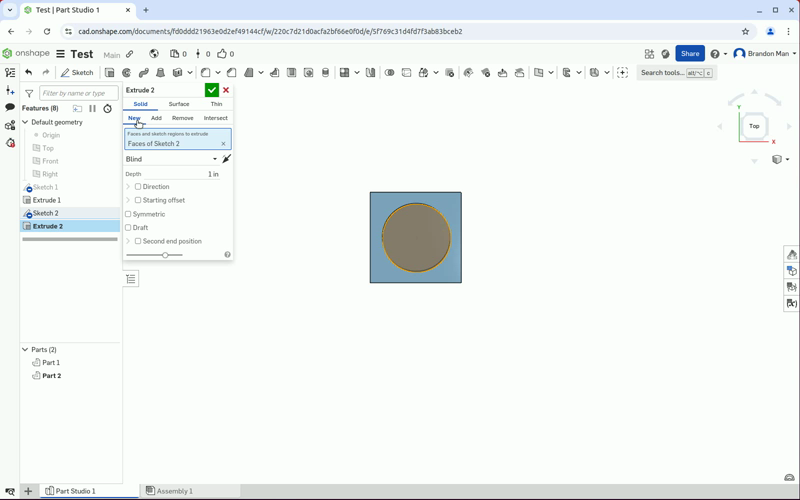
key(tab, 4)
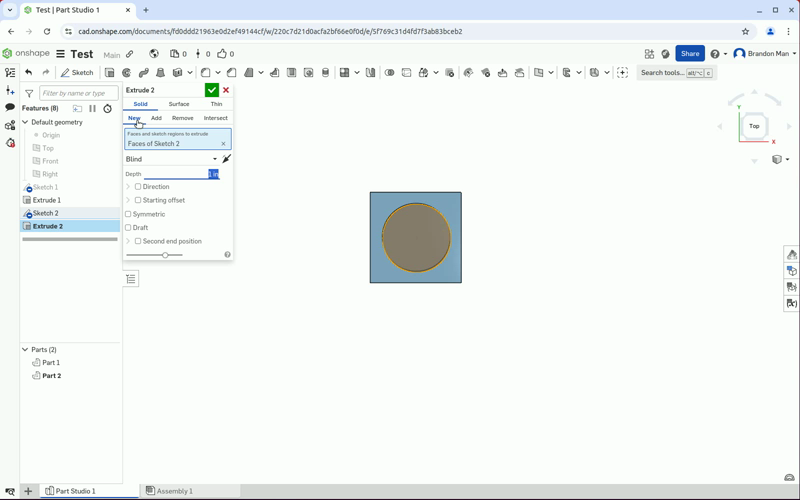
text(4.574)
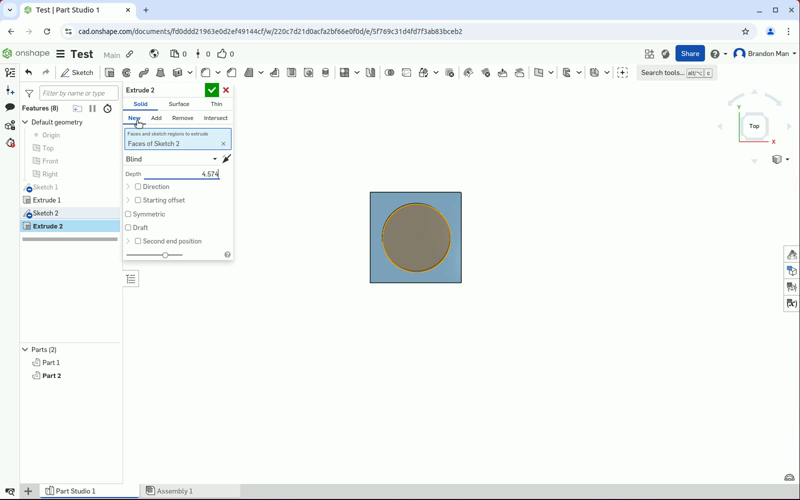
key(enter)
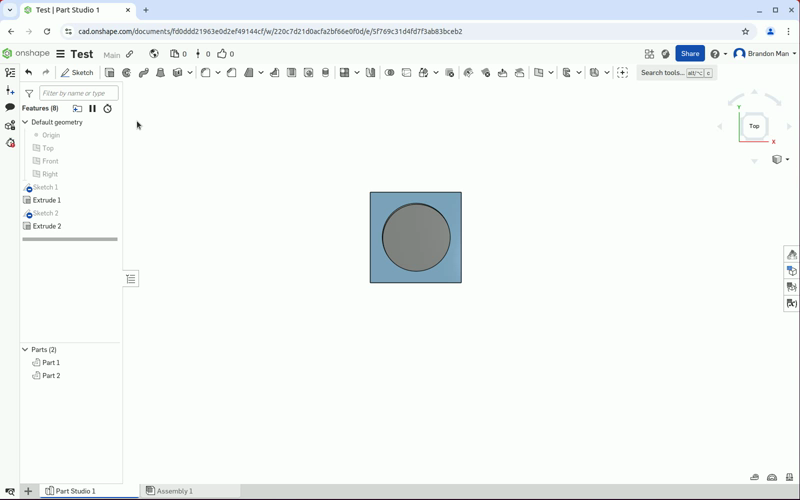
key(shift+h)
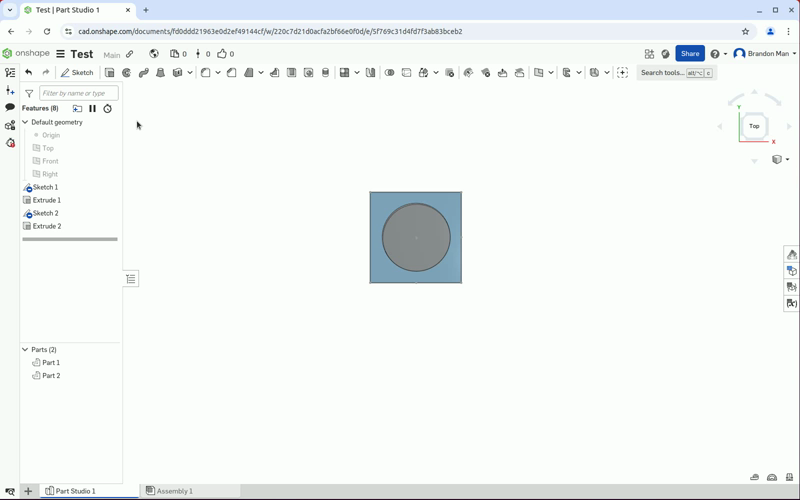
key(shift+h)
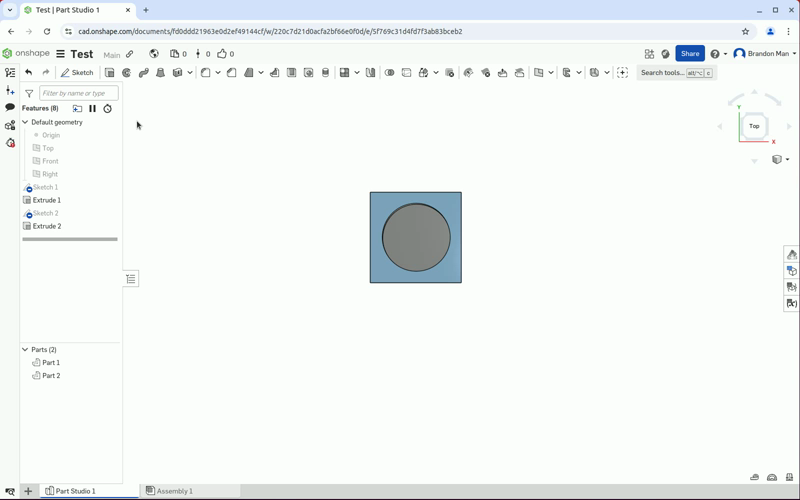
mouse_move(73, 189)
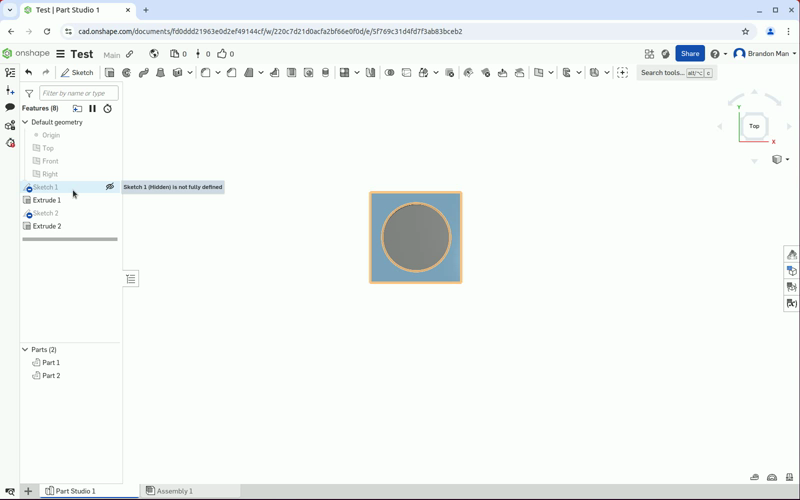
click(73, 189)
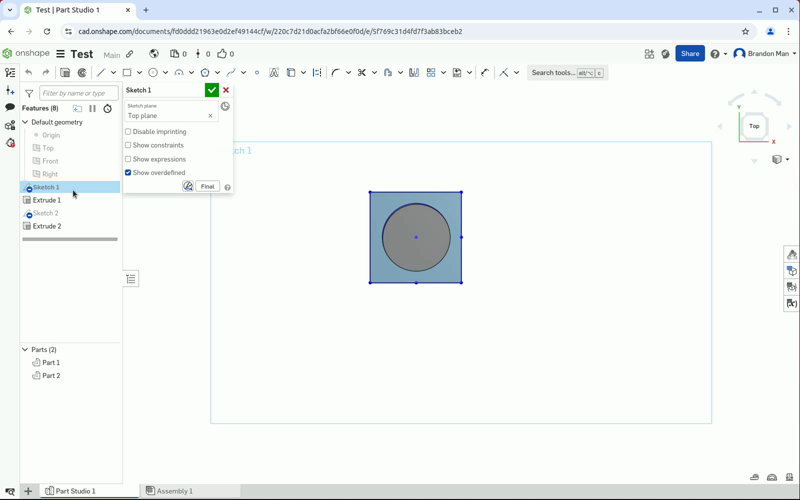
mouse_move(229, 92)
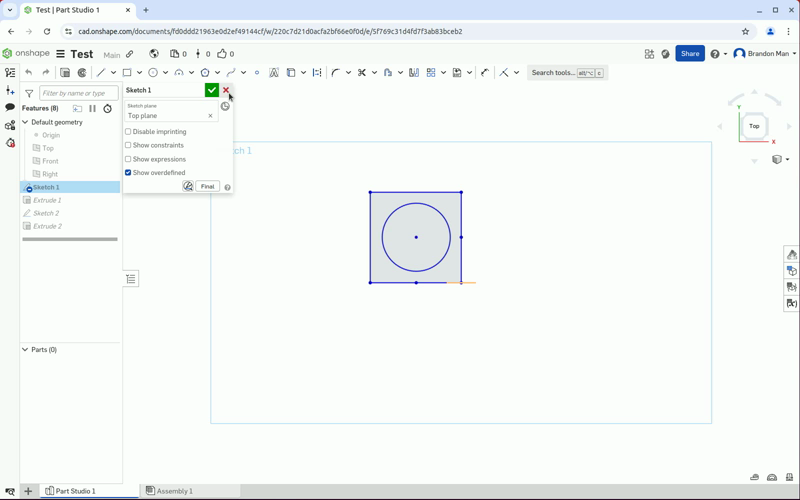
click(229, 92)
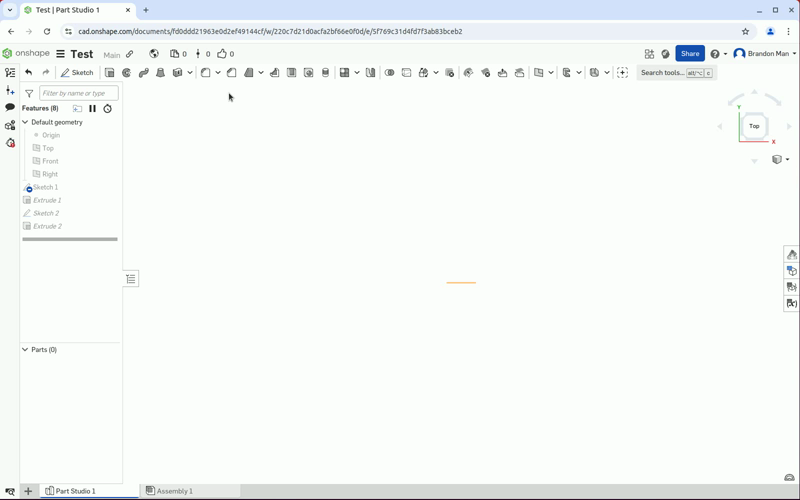
mouse_move(73, 352)
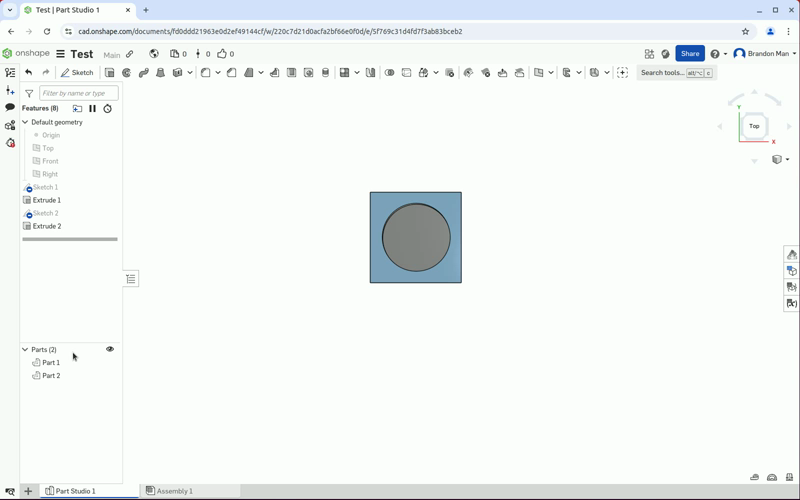
key(y)
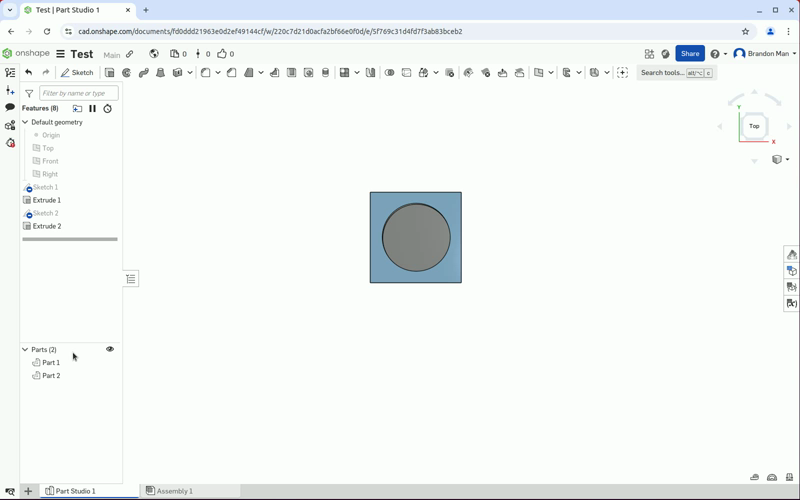
key(shift+p)
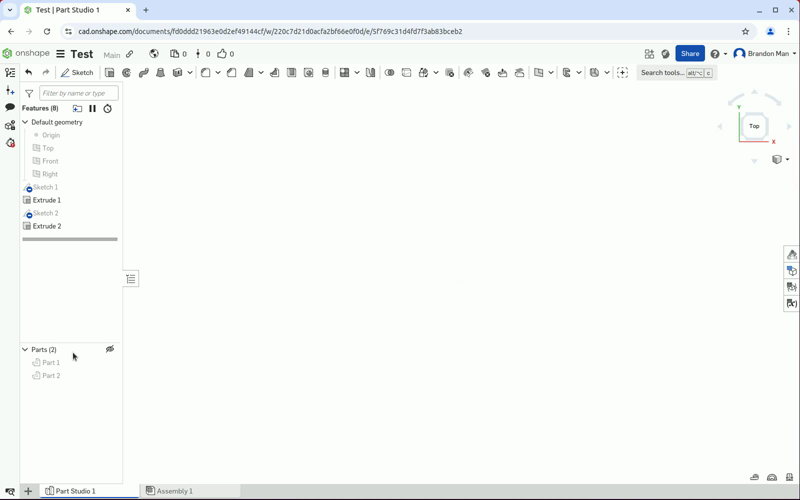
key(space)
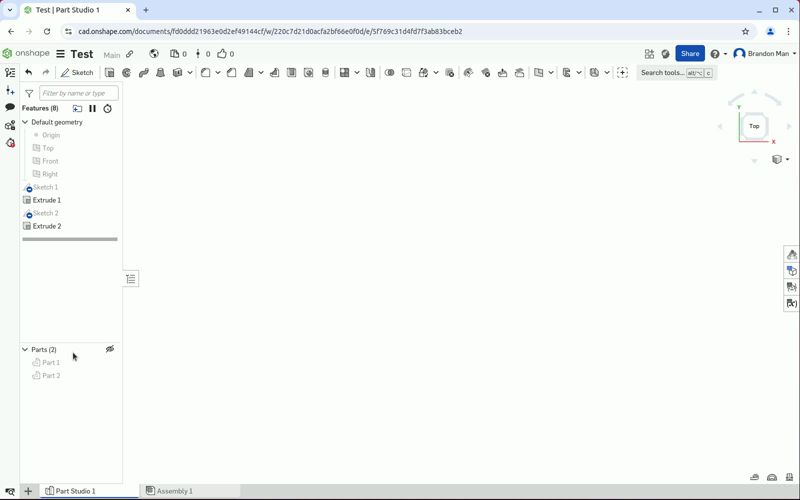
key_down(shift)
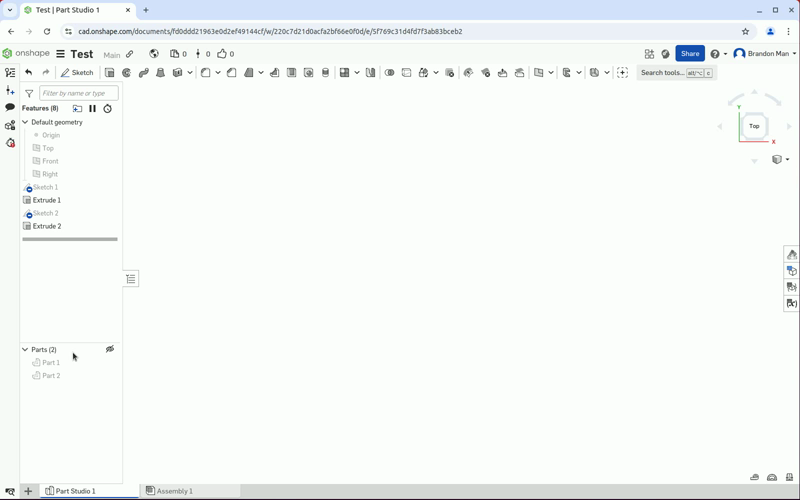
key(up)
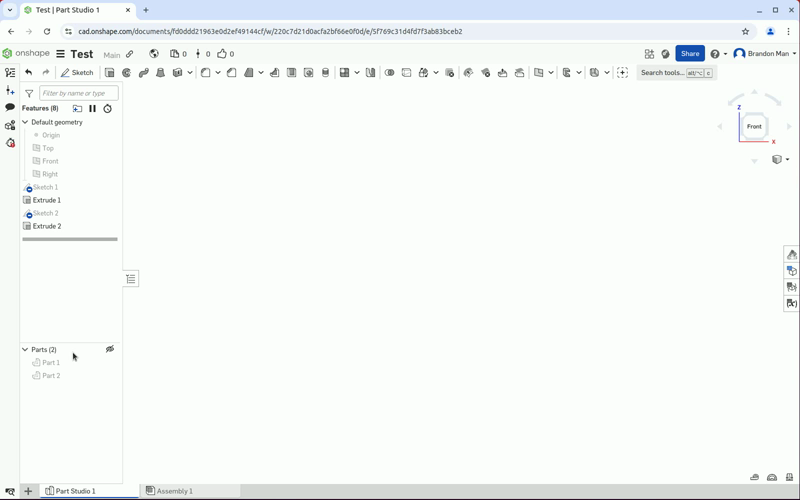
key_up(shift)
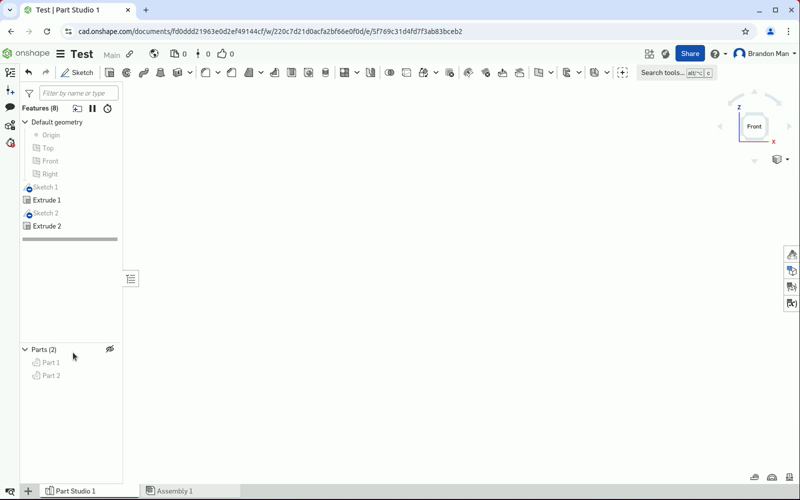
mouse_move(73, 352)
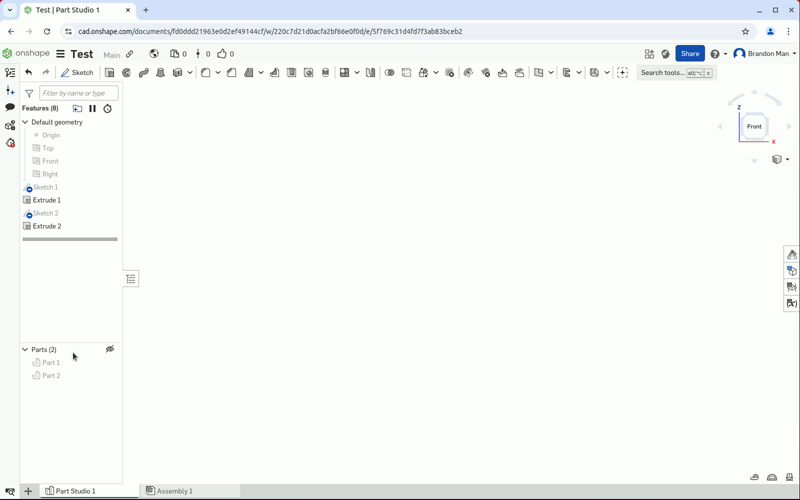
key(shift+y)
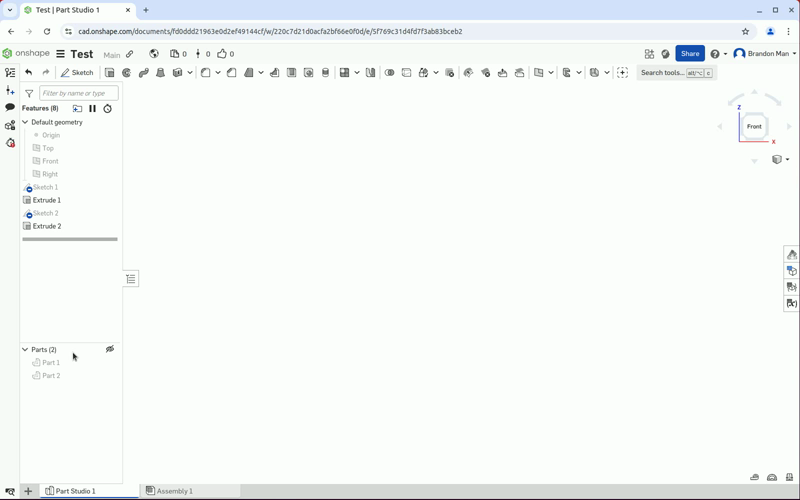
key(shift+s)
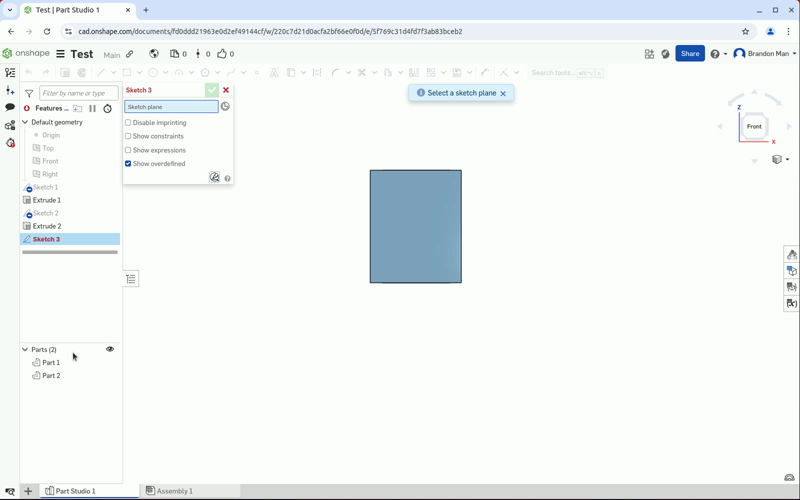
mouse_move(73, 163)
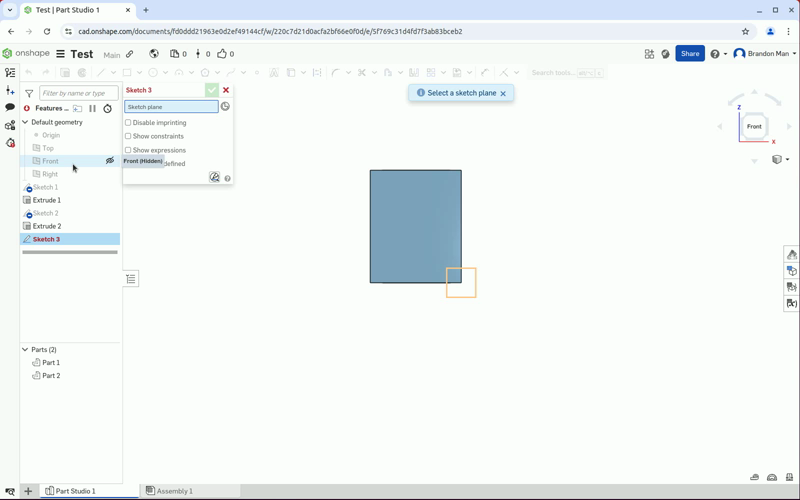
click(73, 163)
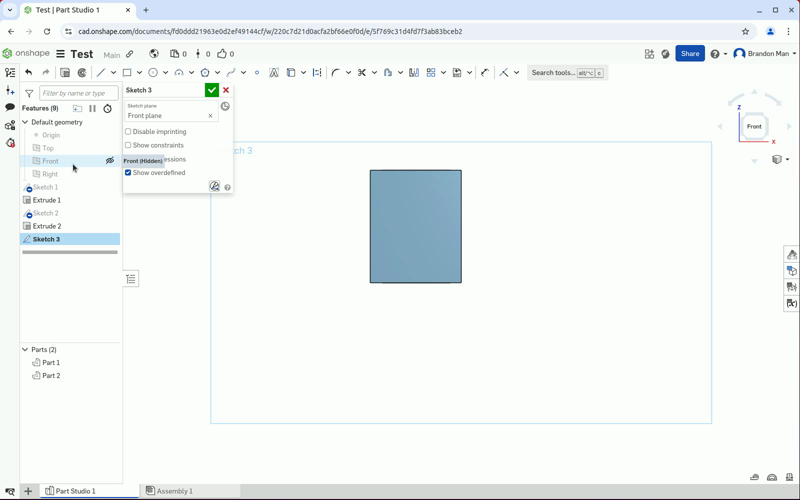
mouse_move(73, 352)
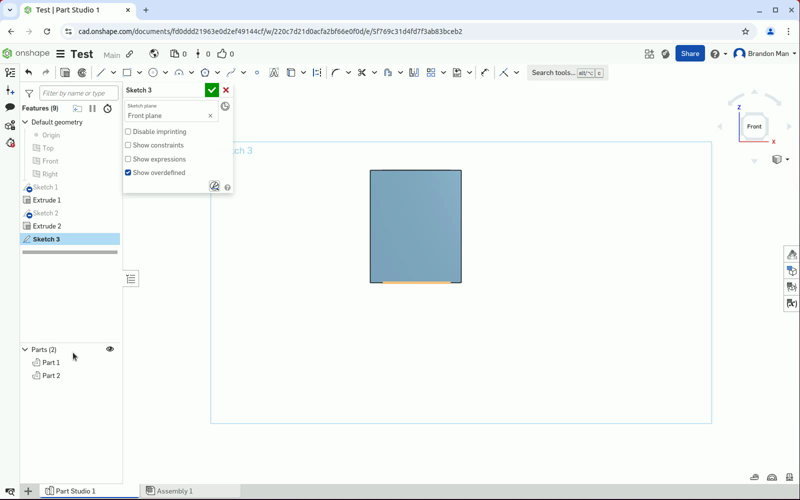
key(y)
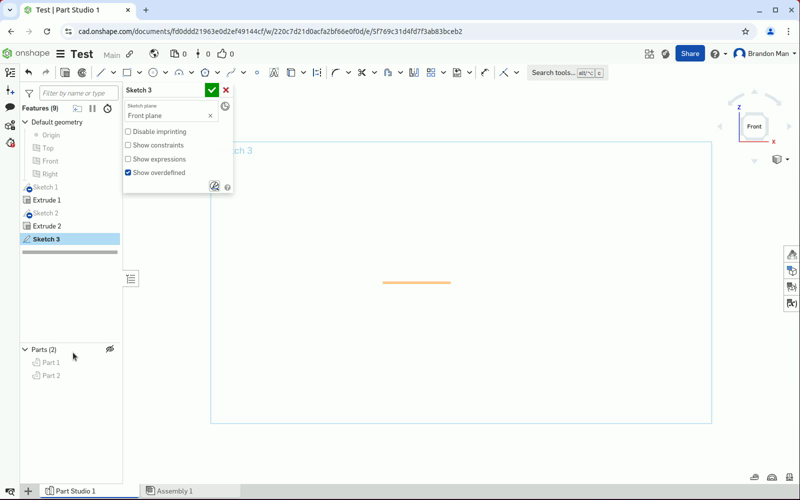
key(l)
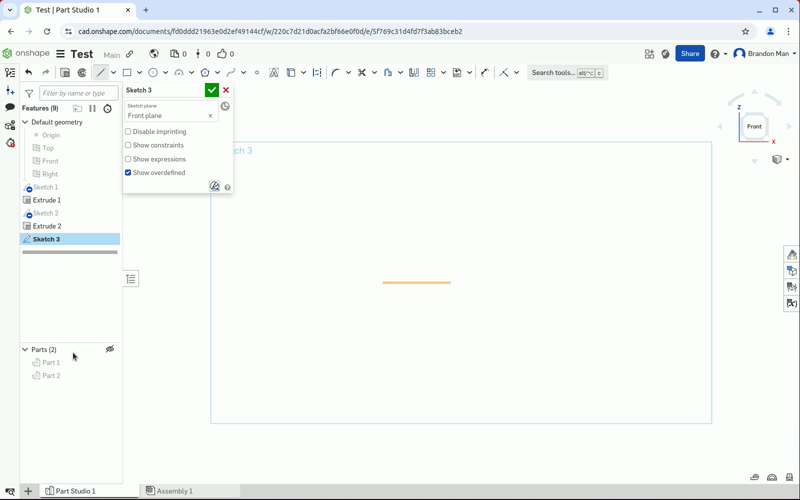
key_down(shift)
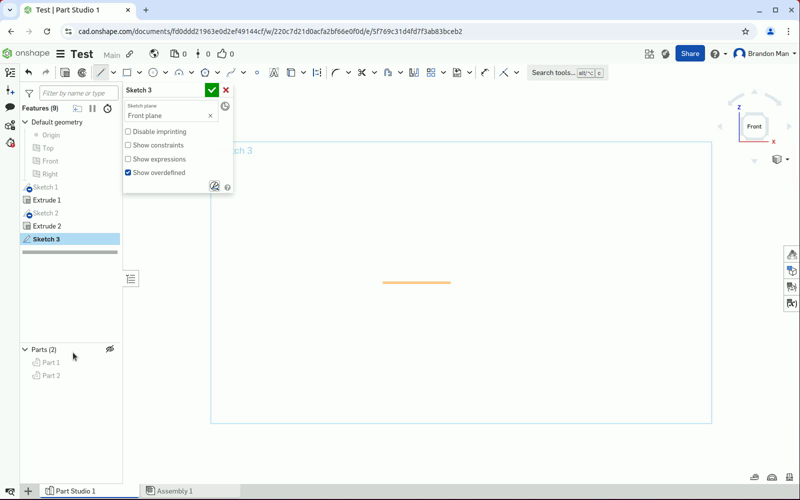
mouse_move(416, 192)
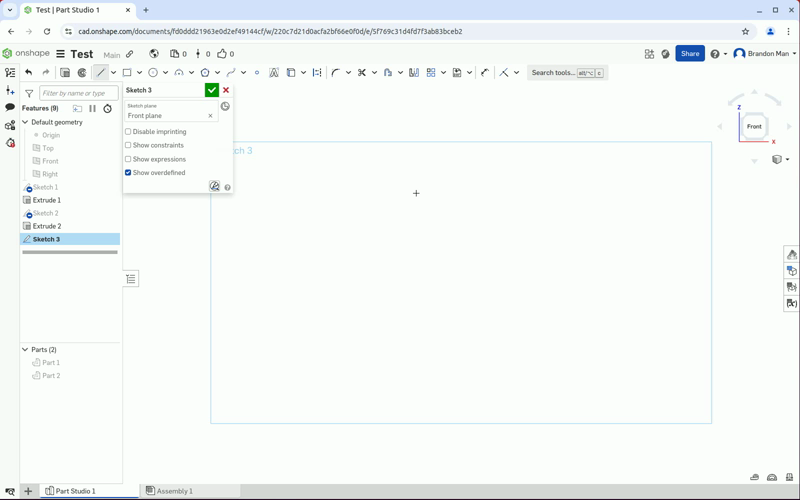
click(416, 192)
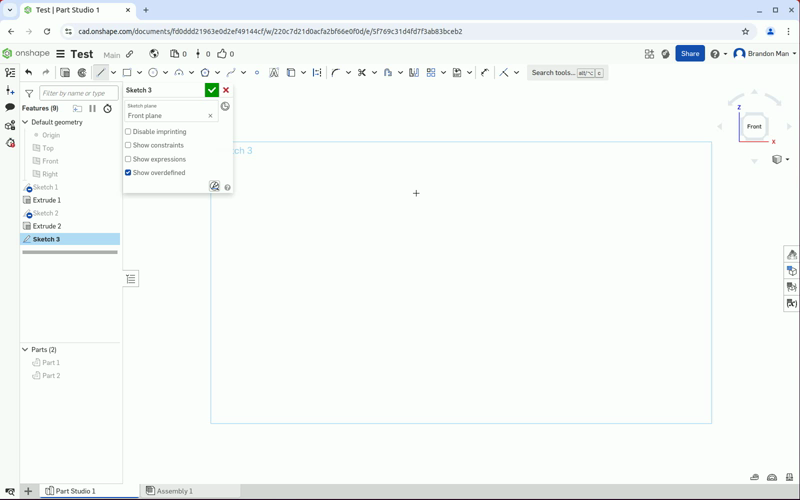
key_up(shift)
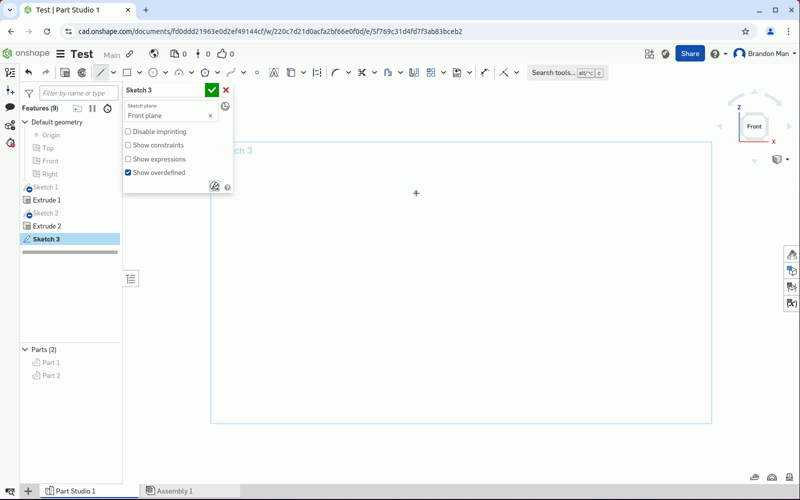
key_down(shift)
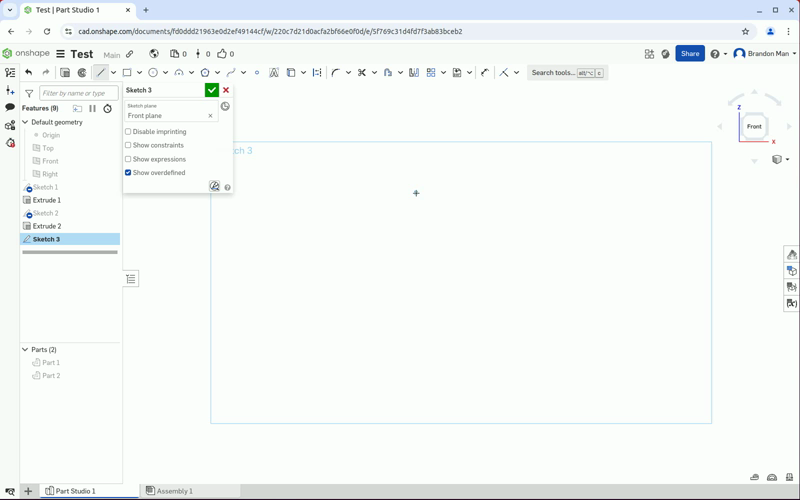
mouse_move(446, 192)
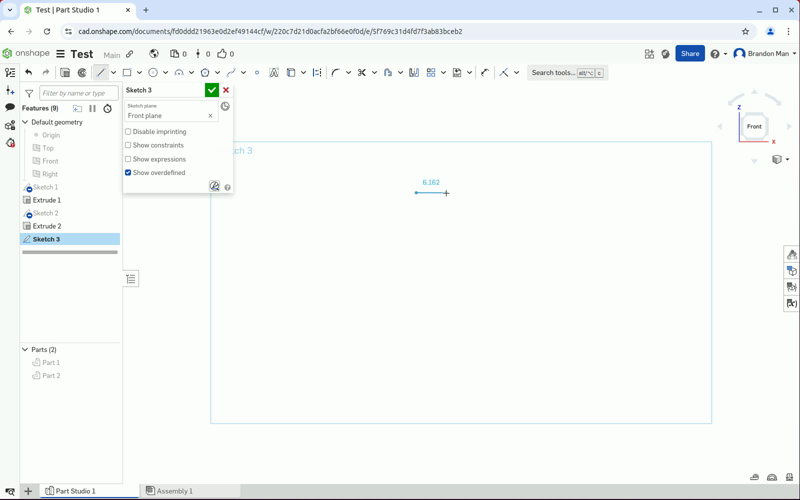
mouse_move(427, 192)
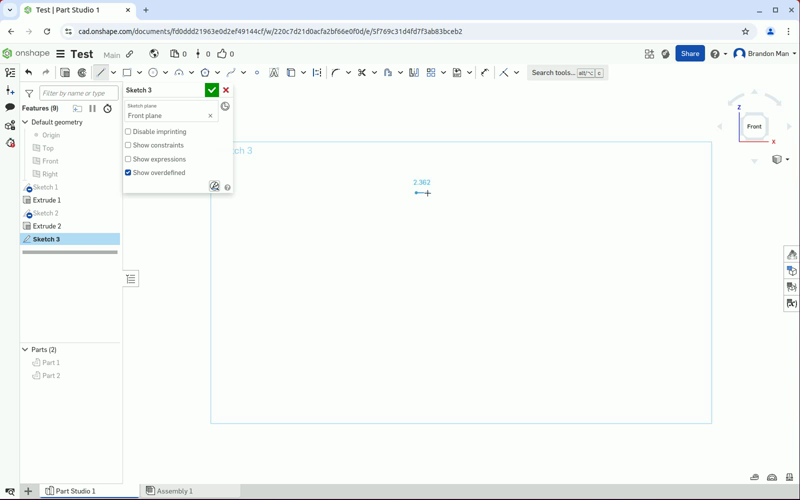
click(427, 192)
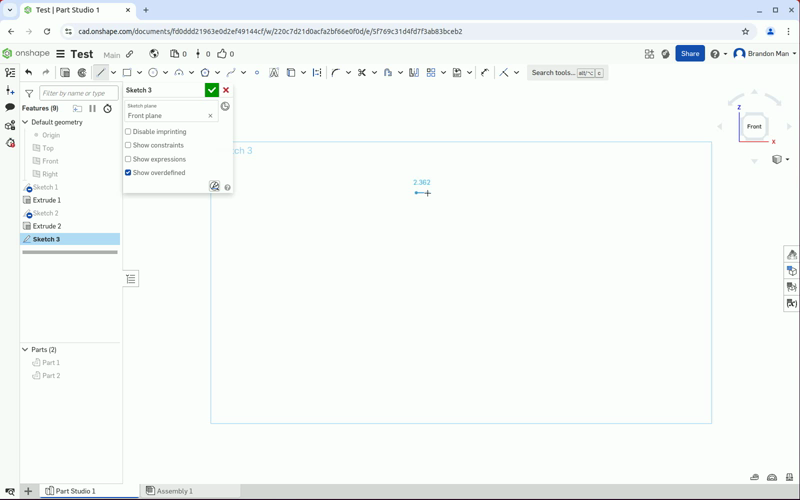
key_up(shift)
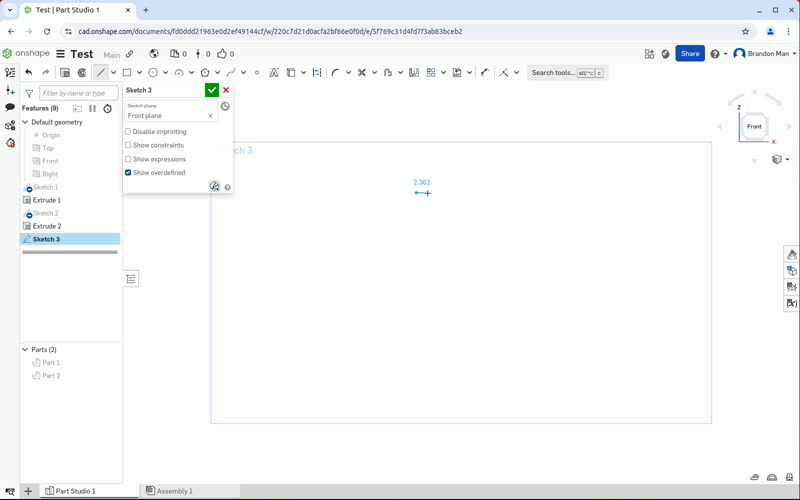
key_down(shift)
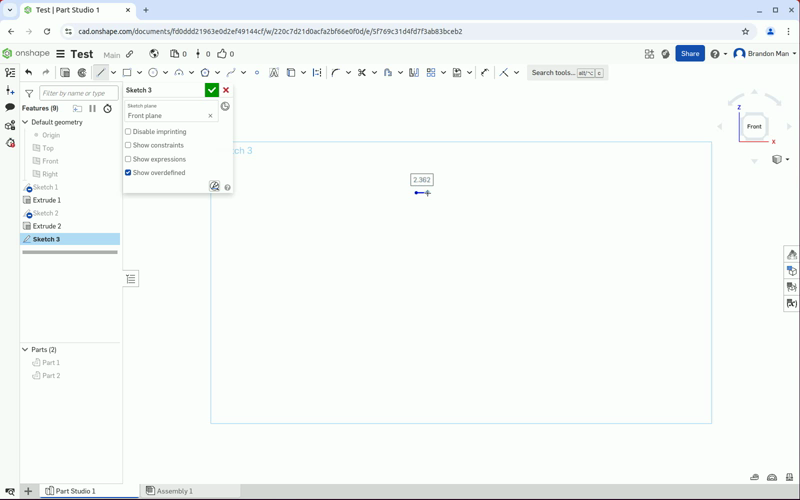
mouse_move(457, 192)
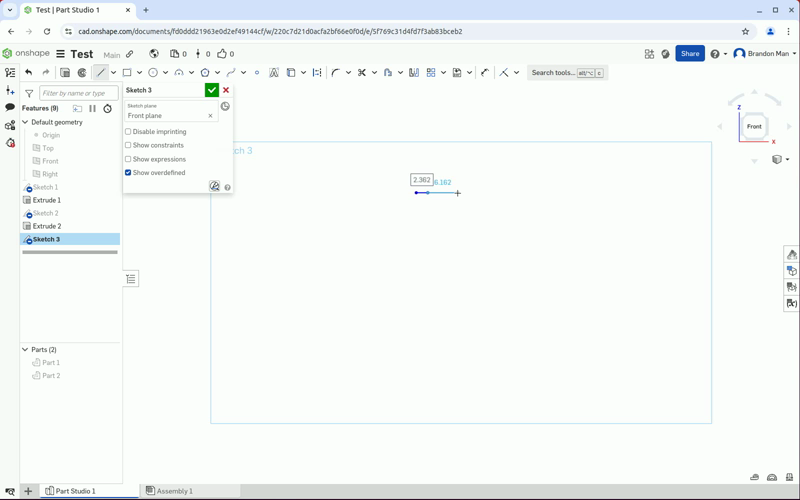
mouse_move(427, 169)
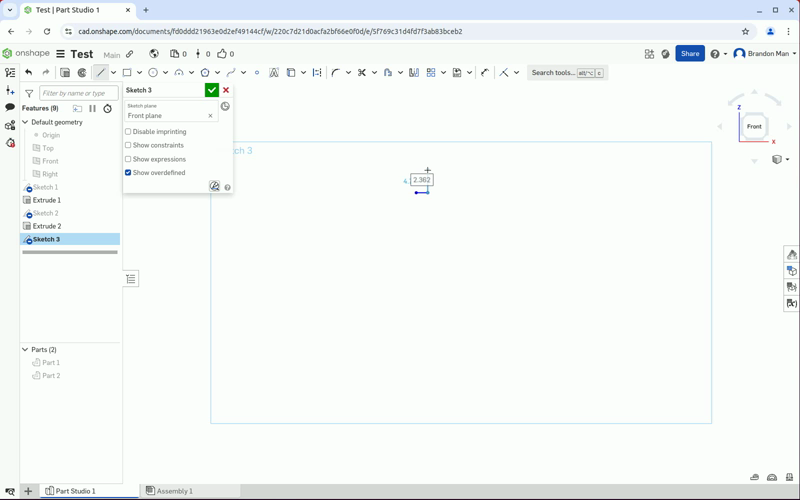
click(427, 169)
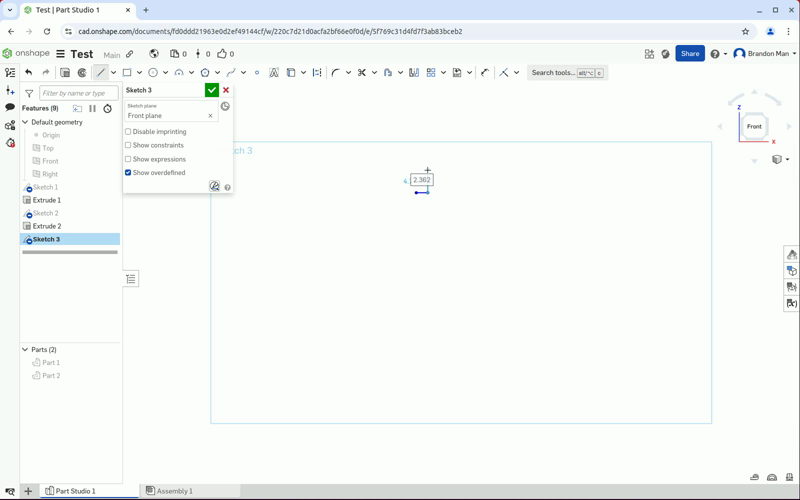
key_up(shift)
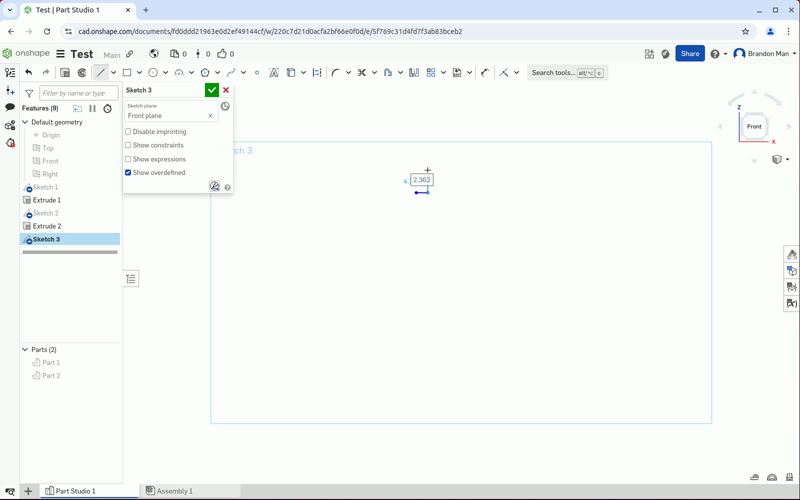
key_down(shift)
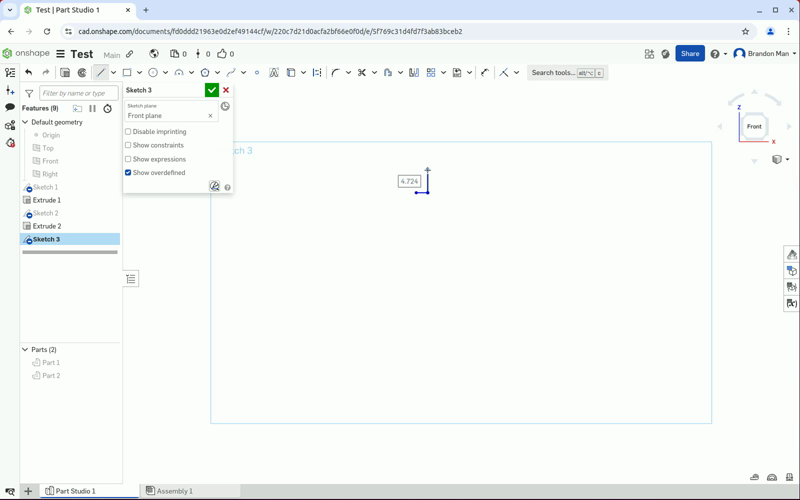
mouse_move(457, 169)
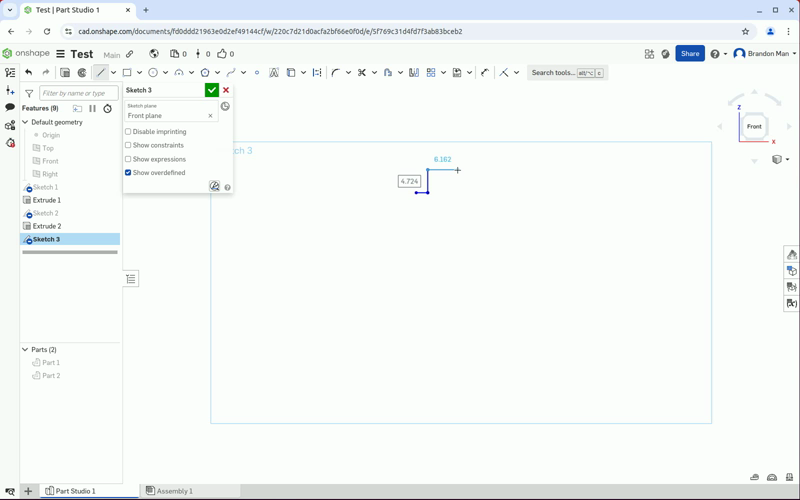
mouse_move(416, 169)
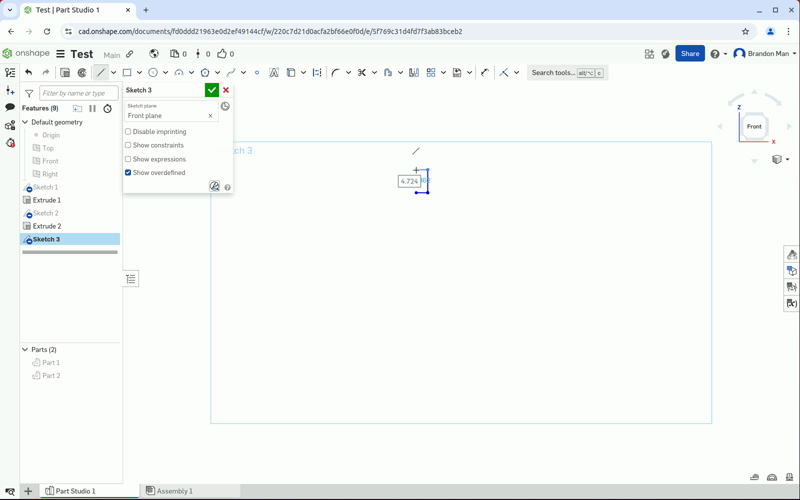
click(416, 169)
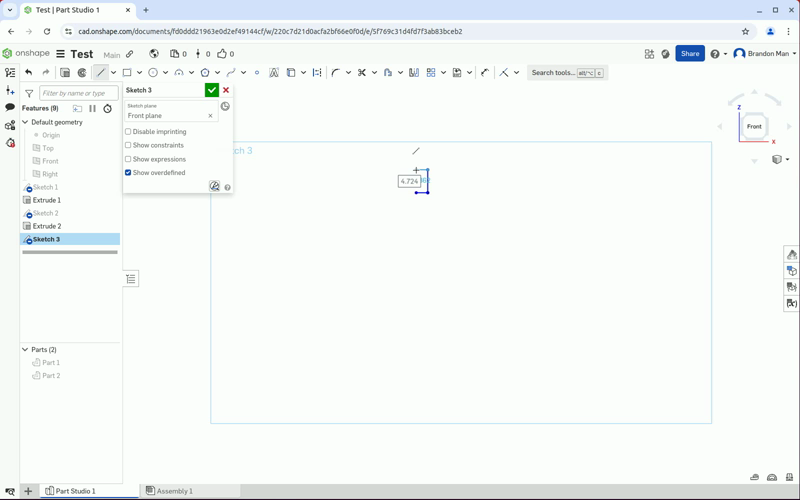
key_up(shift)
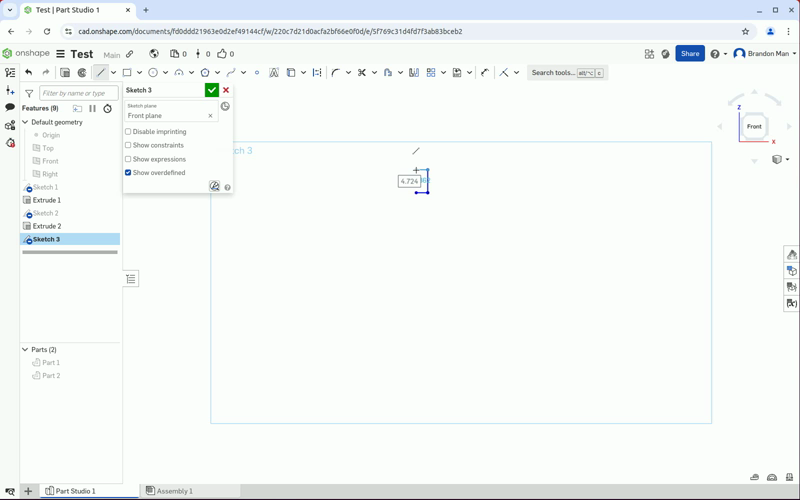
mouse_move(446, 169)
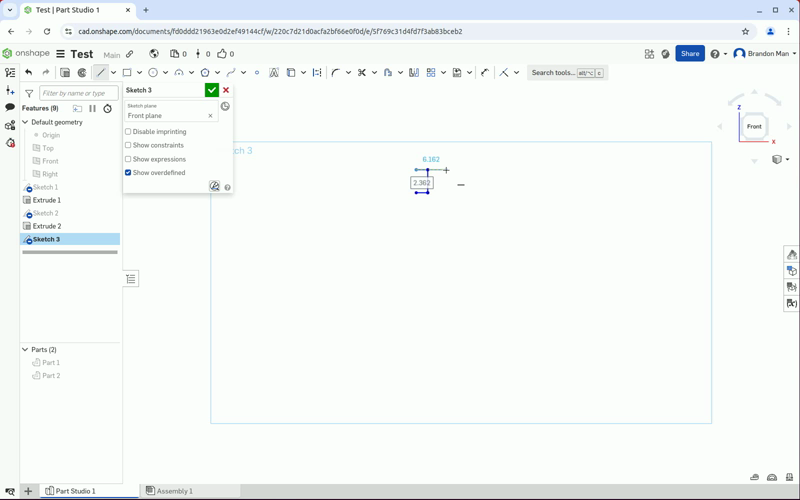
key_down(shift)
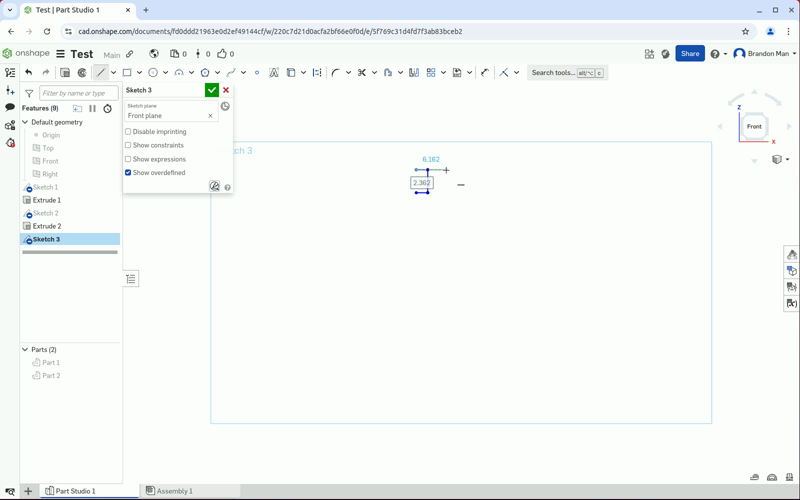
mouse_move(416, 192)
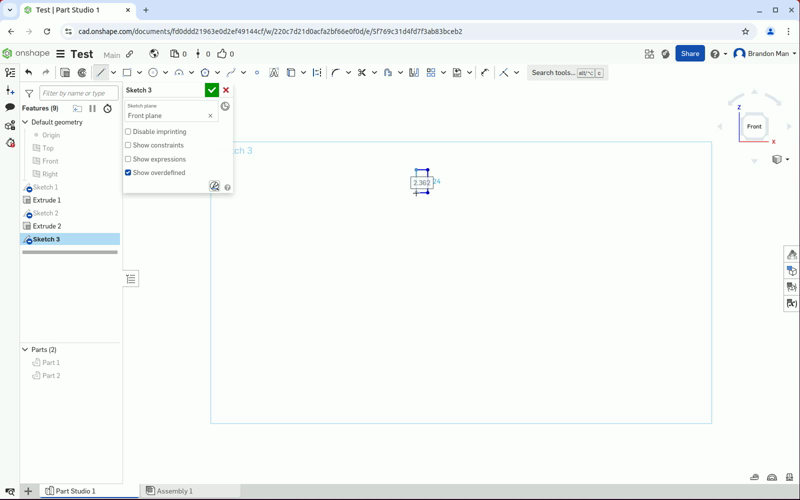
key_up(shift)
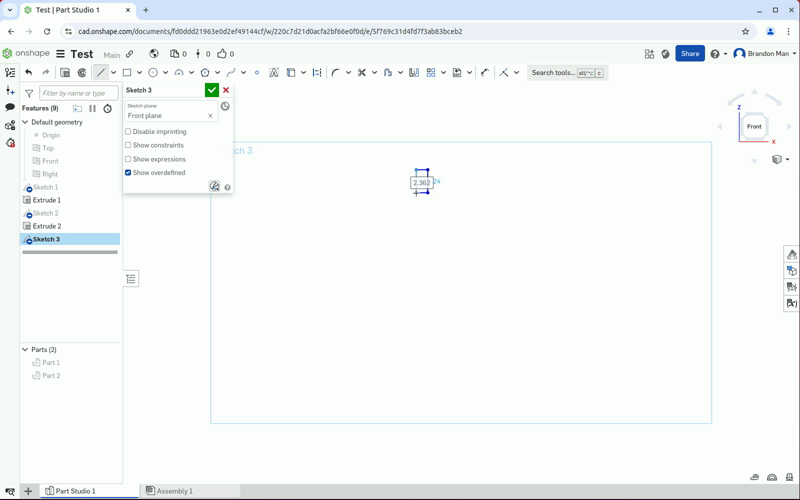
click(416, 192)
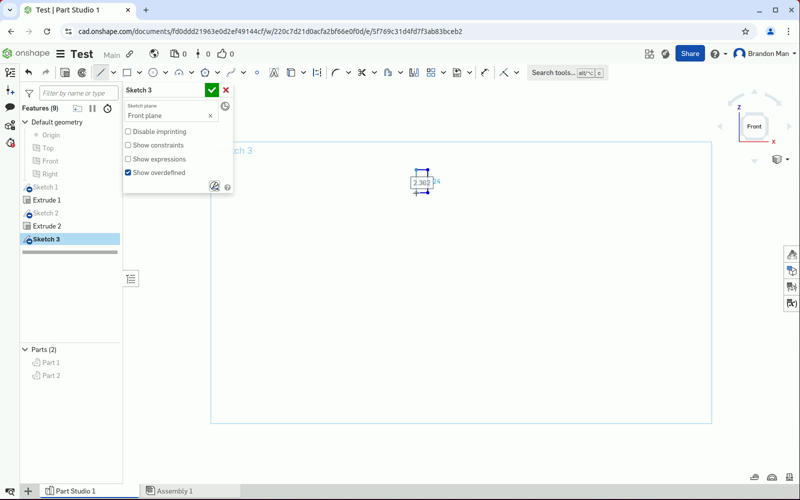
key(esc)
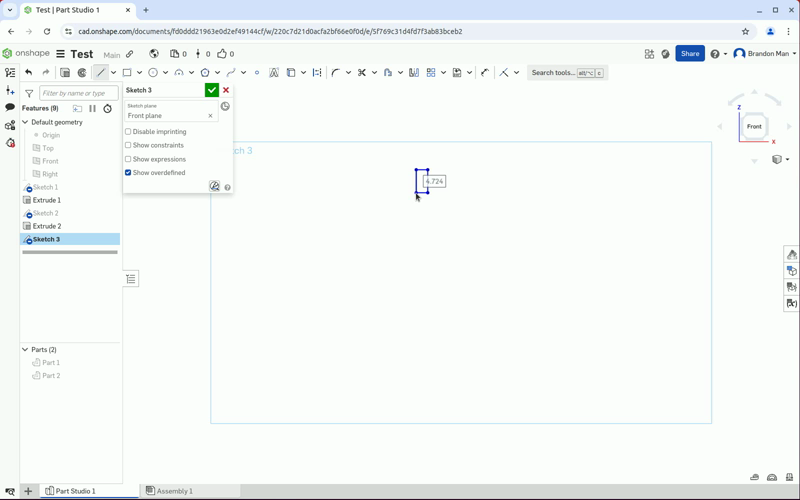
mouse_move(421, 183)
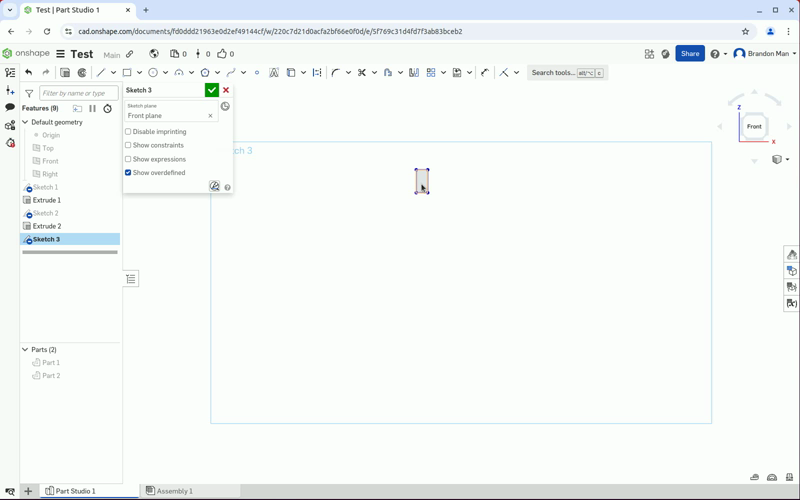
scroll(6)
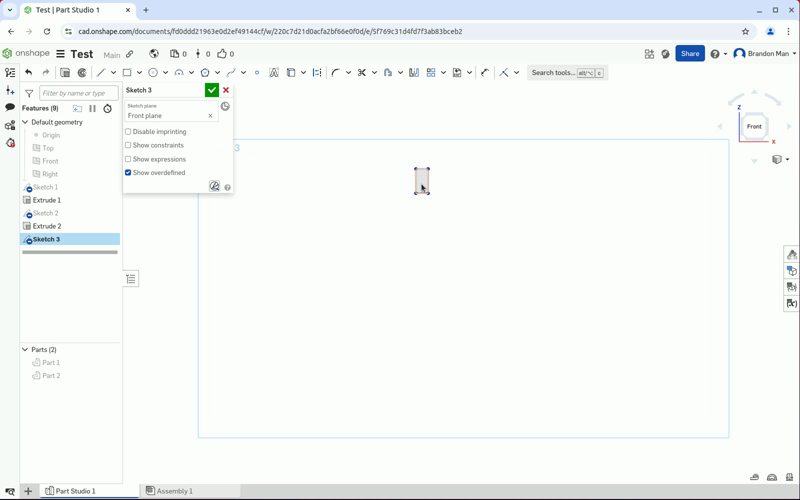
scroll(6)
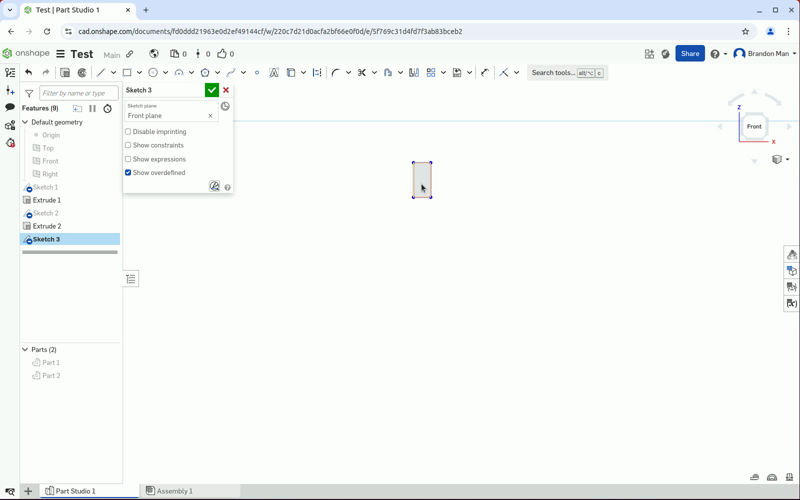
scroll(6)
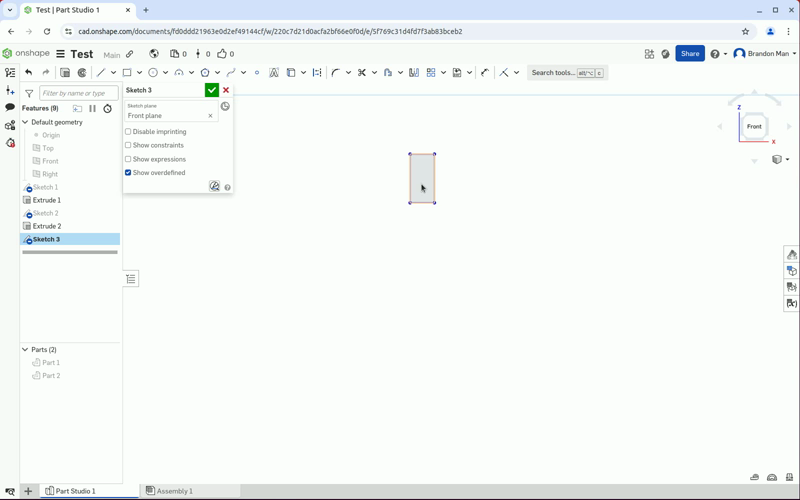
scroll(6)
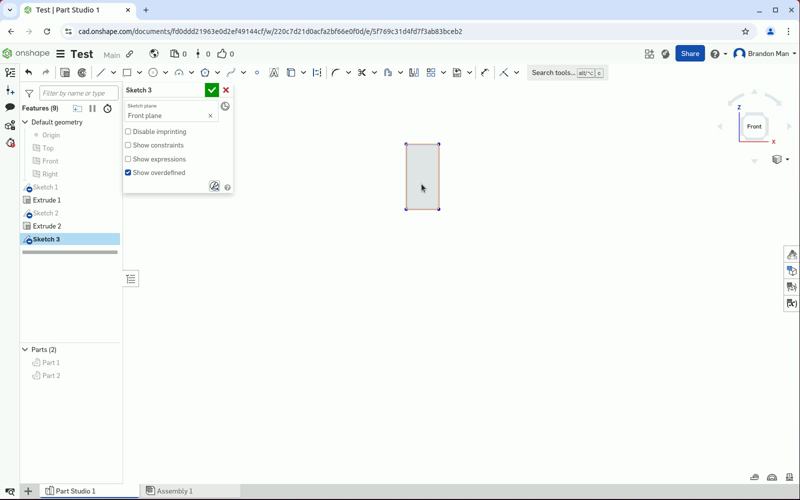
scroll(6)
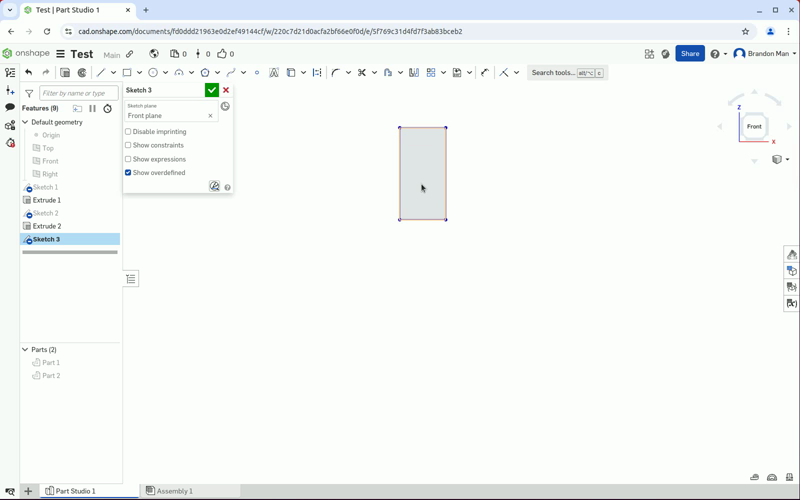
scroll(6)
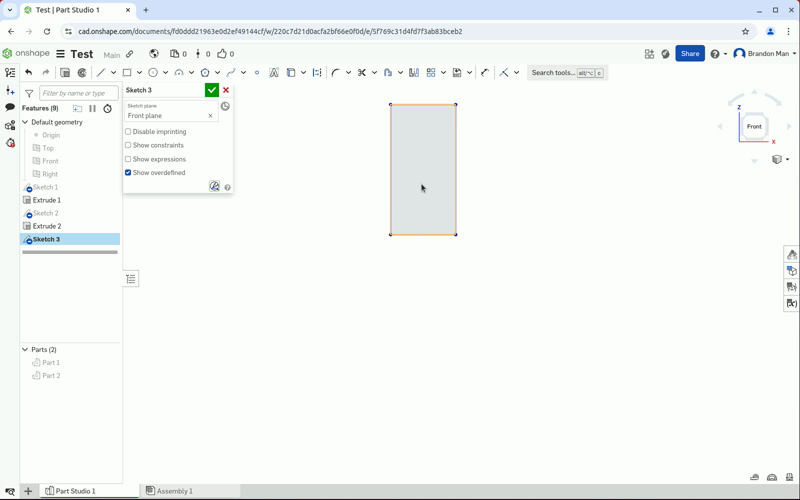
scroll(6)
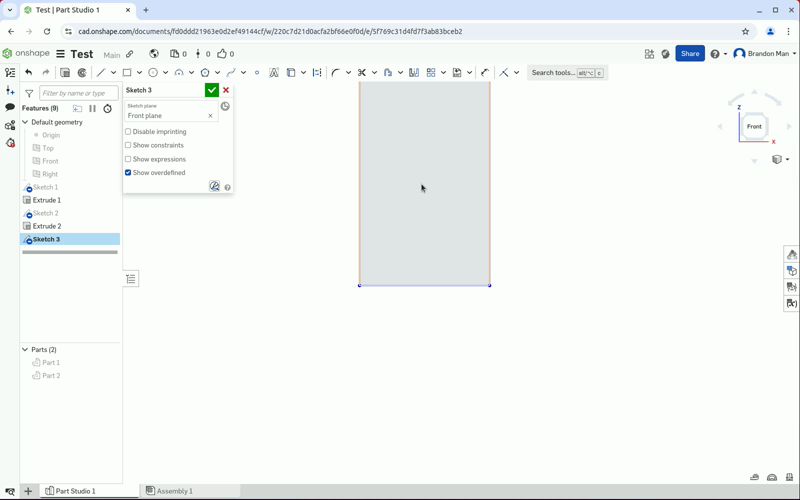
click(421, 183)
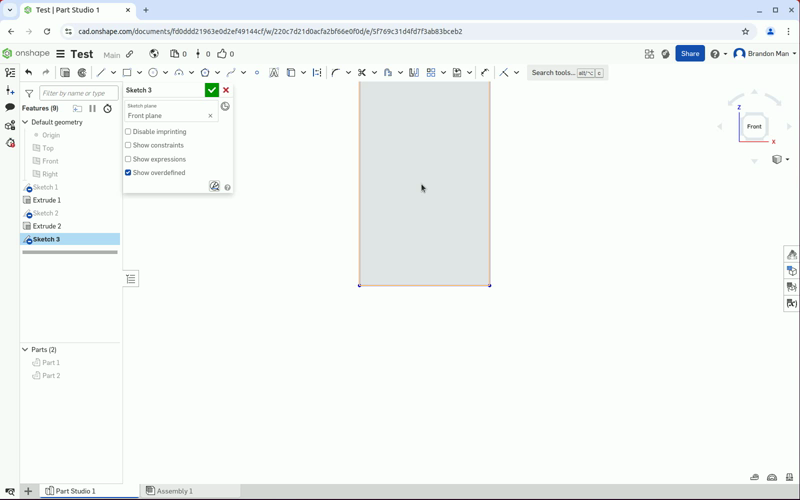
scroll(-6)
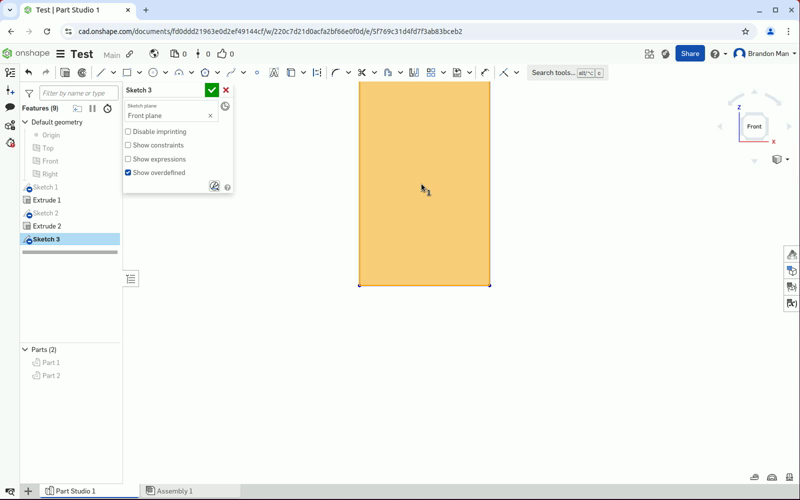
scroll(-6)
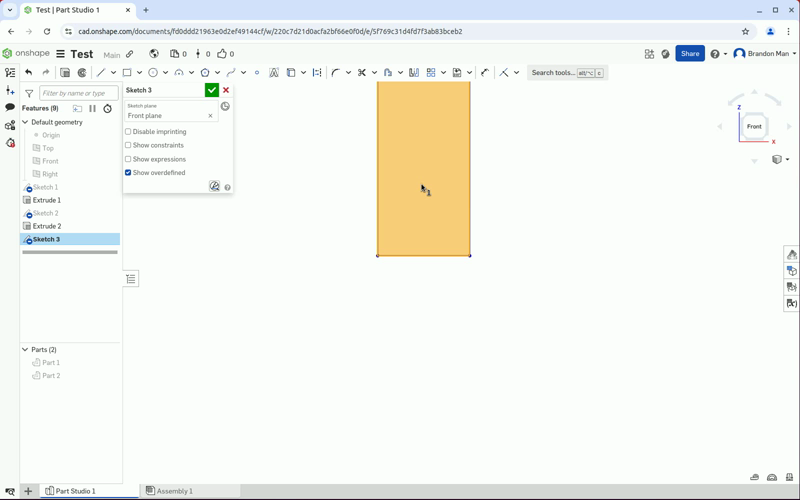
scroll(-6)
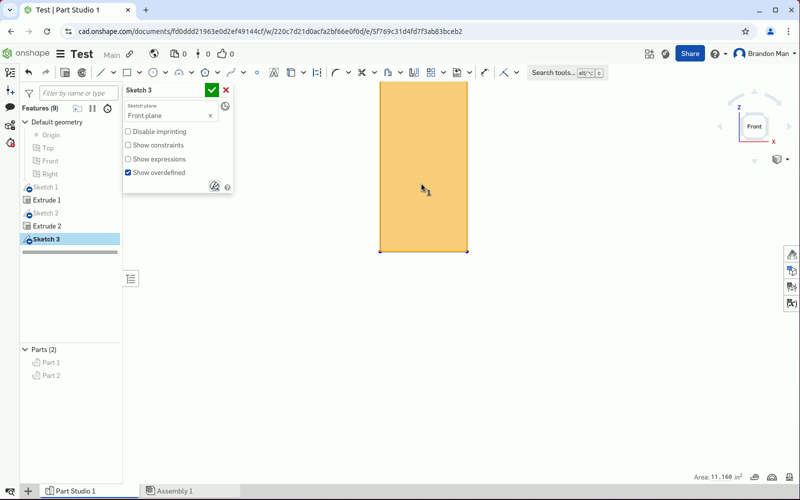
scroll(-6)
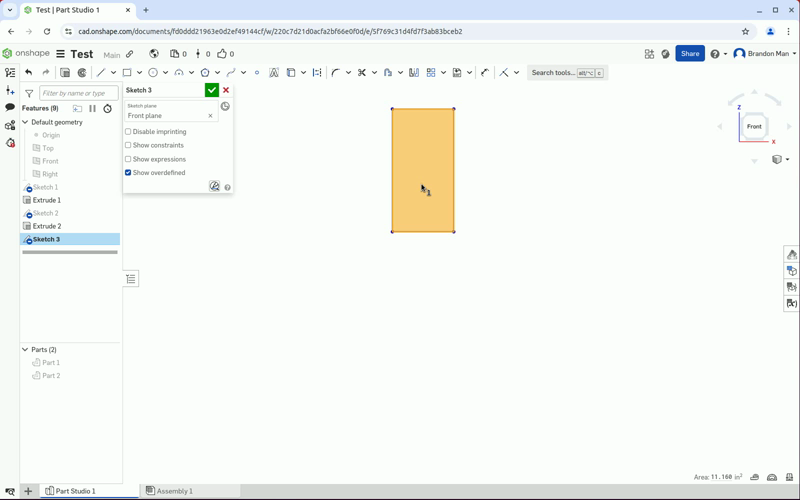
scroll(-6)
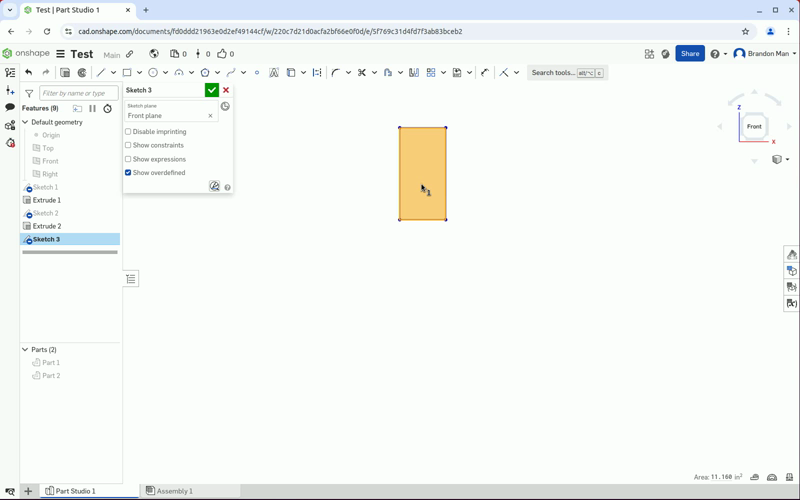
scroll(-6)
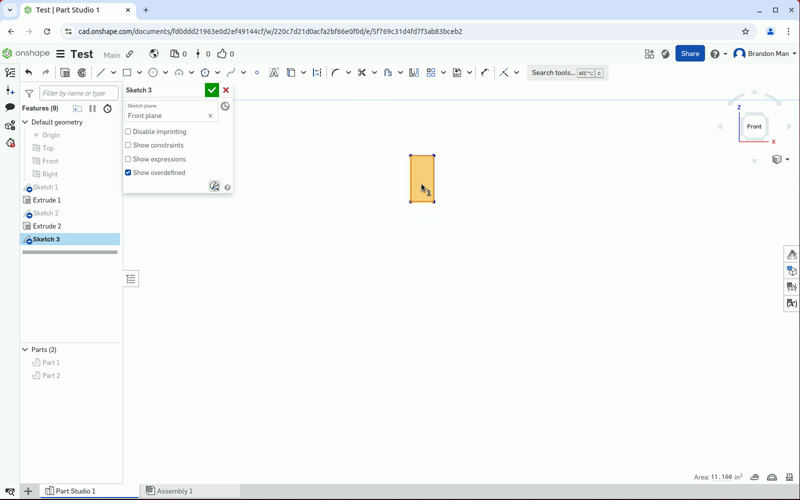
scroll(-6)
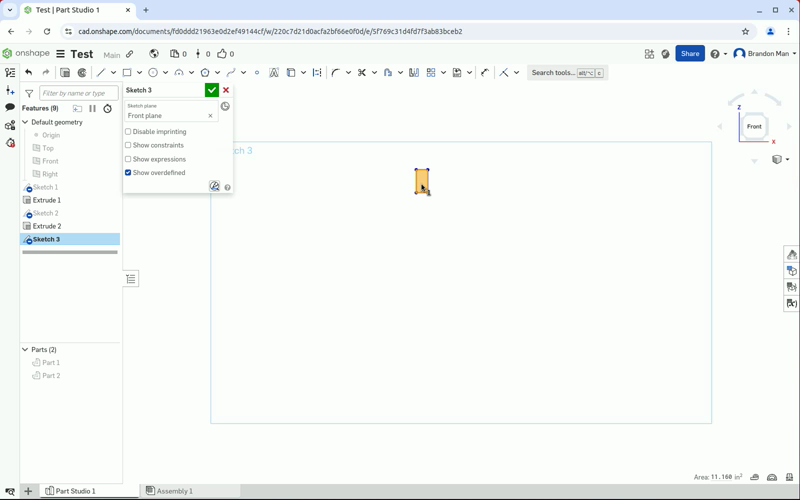
mouse_move(73, 352)
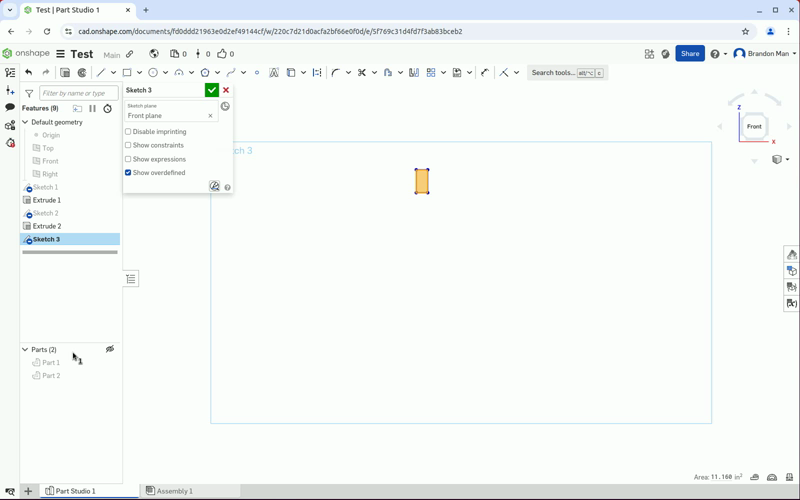
key(shift+y)
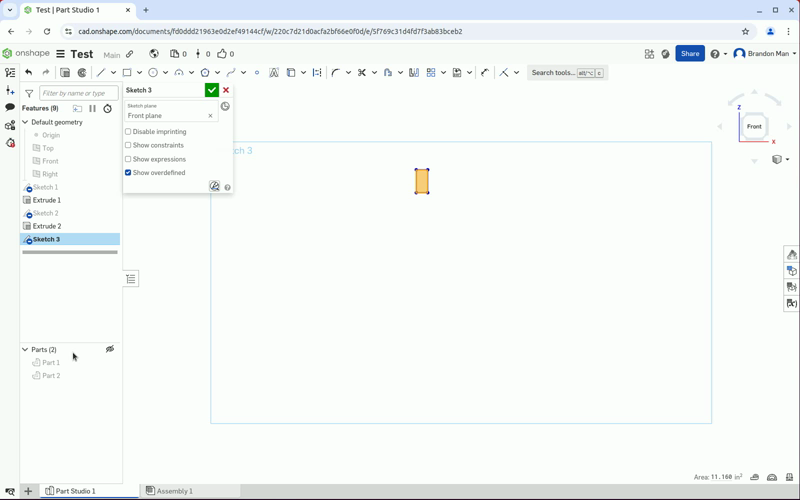
key(shift+e)
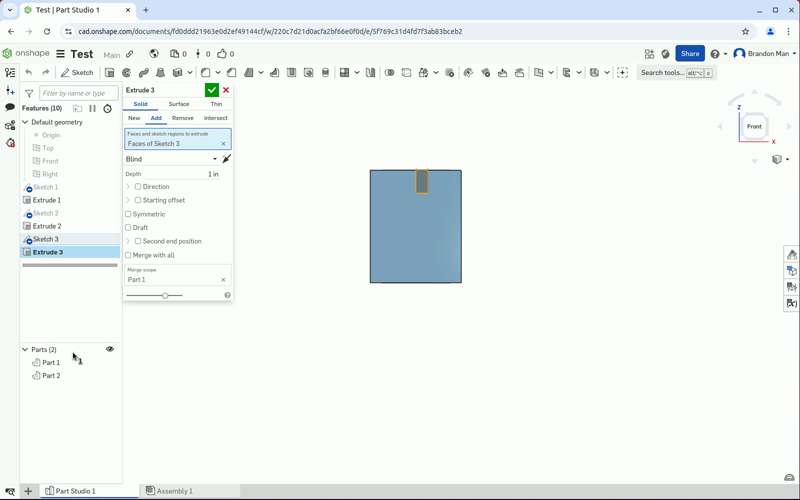
mouse_move(143, 106)
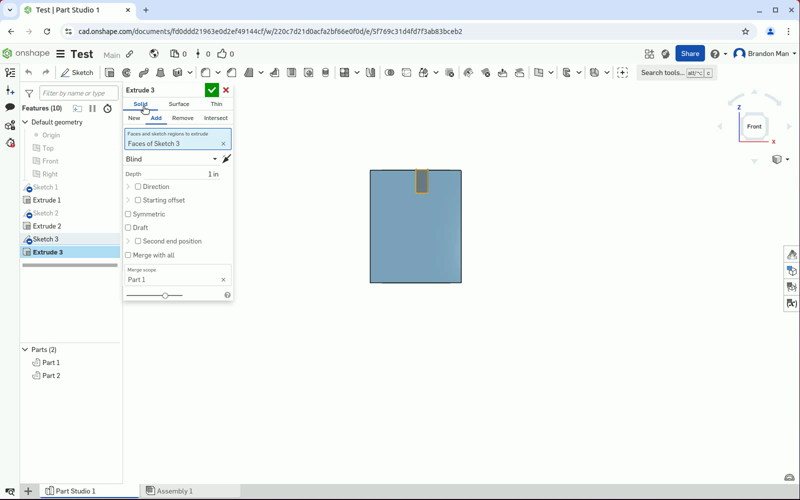
click(143, 106)
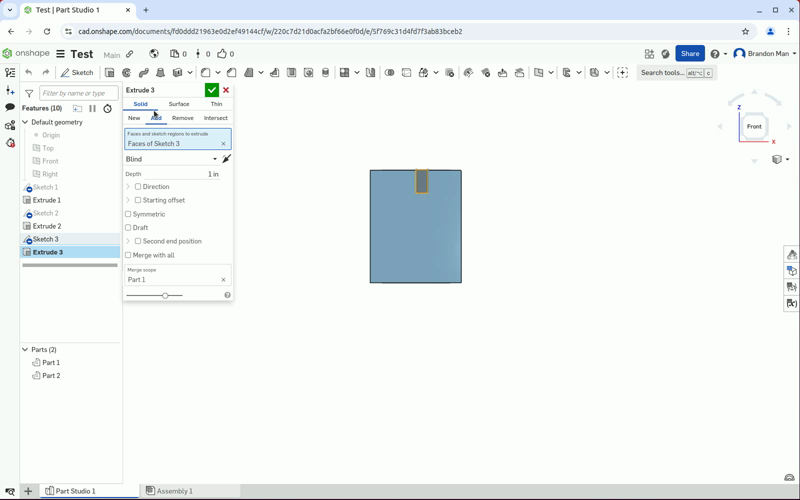
mouse_move(186, 120)
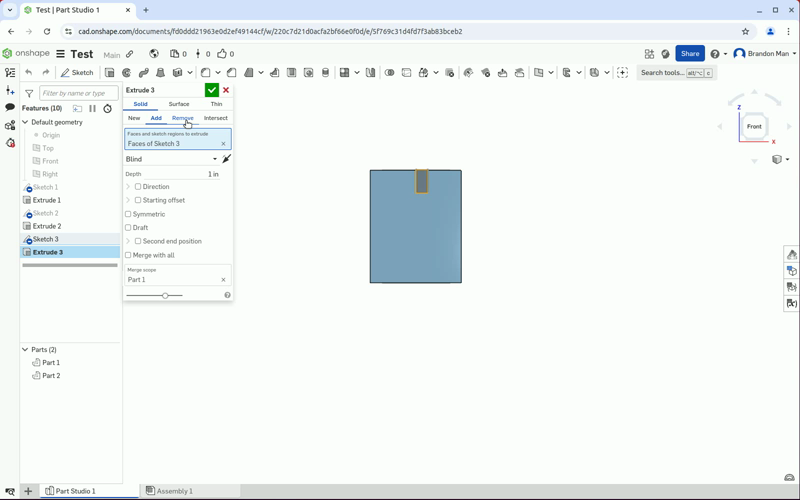
click(186, 120)
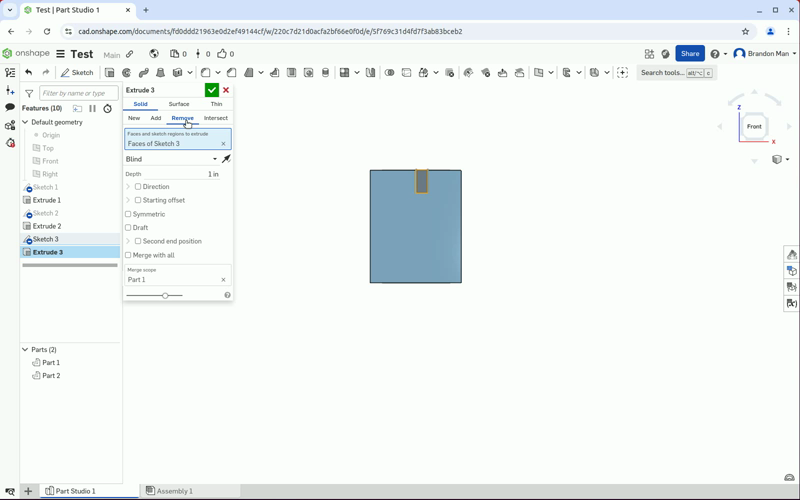
key(tab, 4)
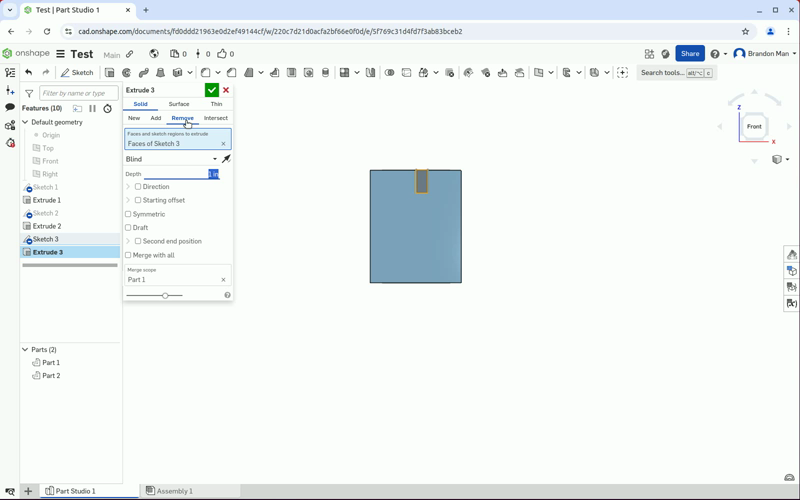
text(2.889)
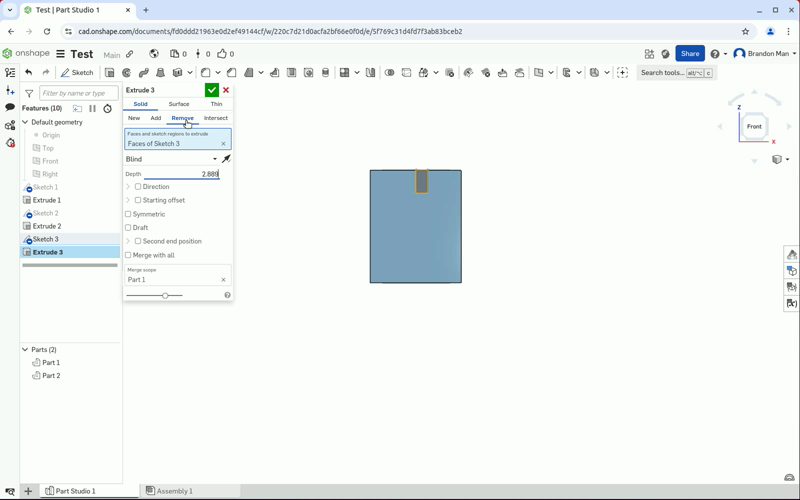
key(tab, 6)
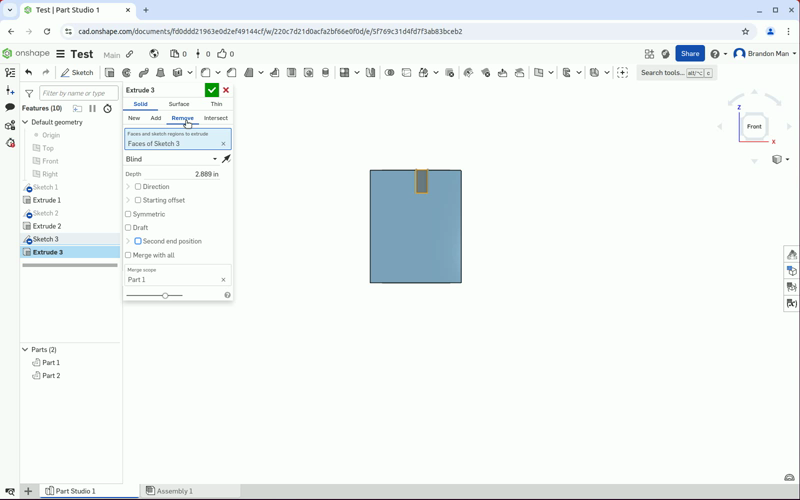
key(space)
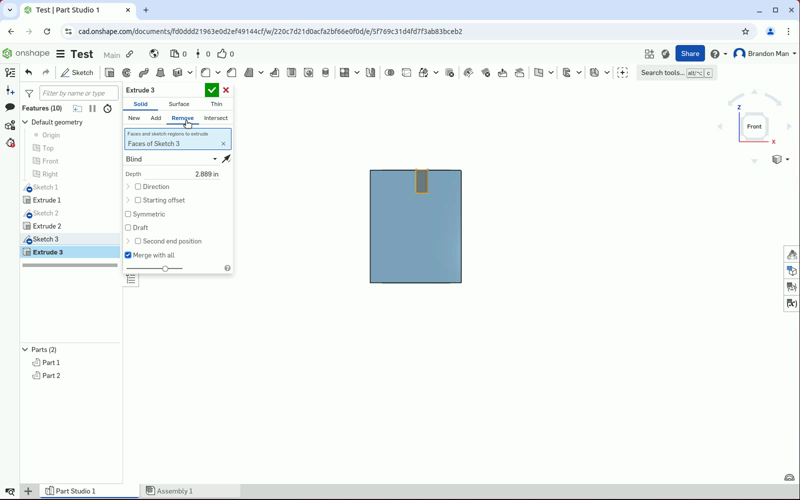
key(enter)
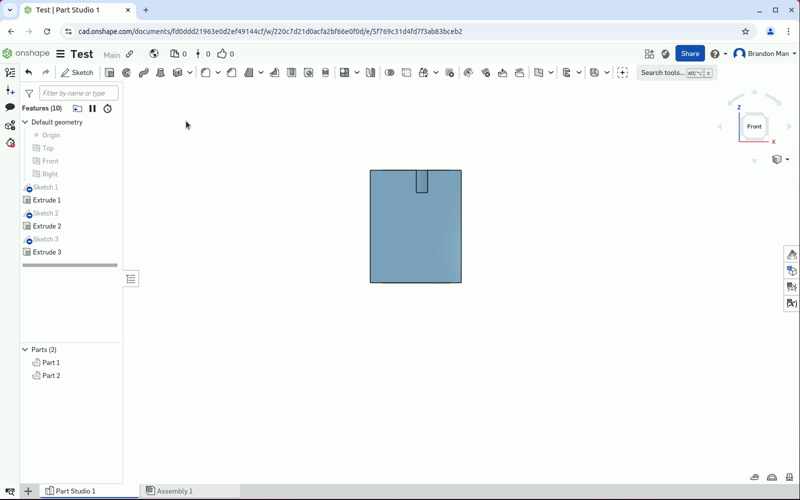
key(shift+h)
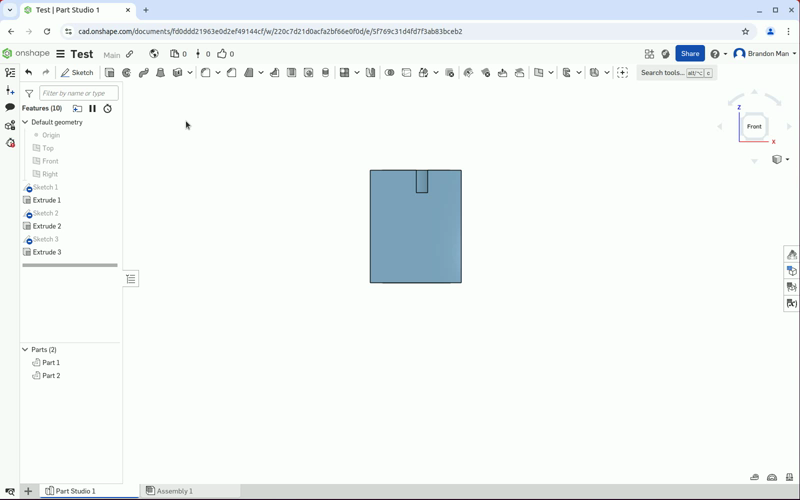
key(shift+h)
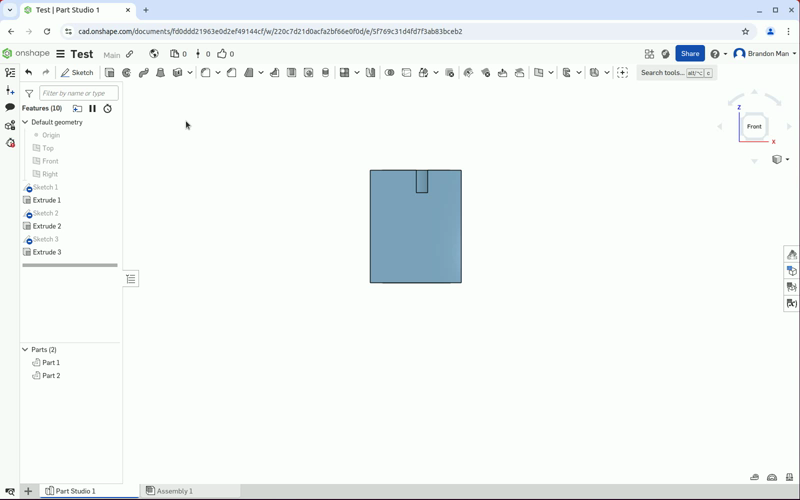
mouse_move(73, 189)
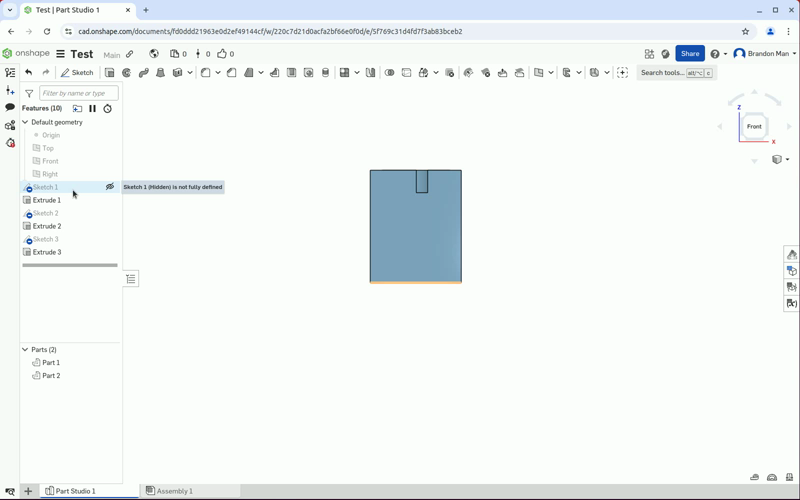
click(73, 189)
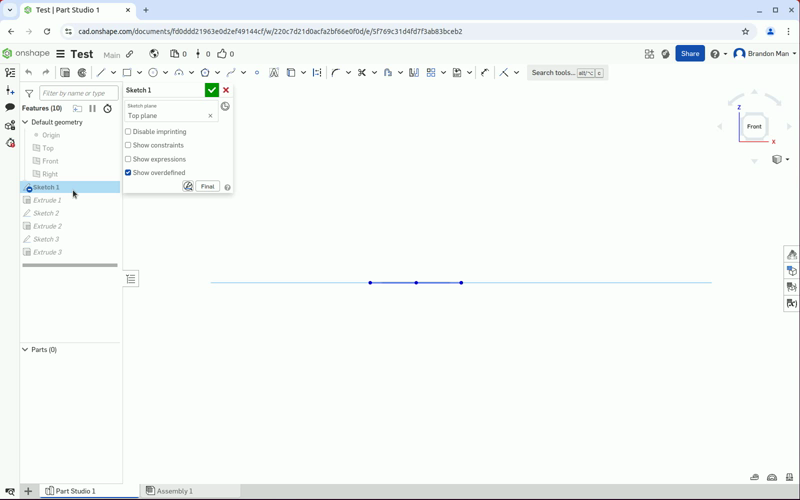
mouse_move(229, 92)
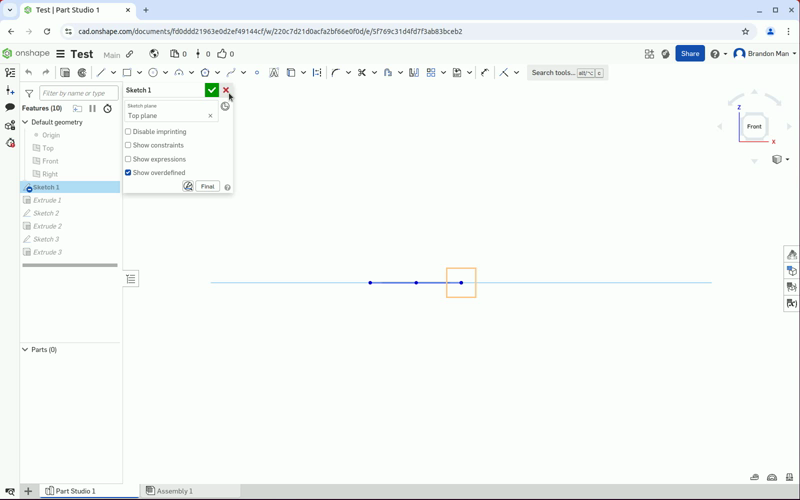
click(229, 92)
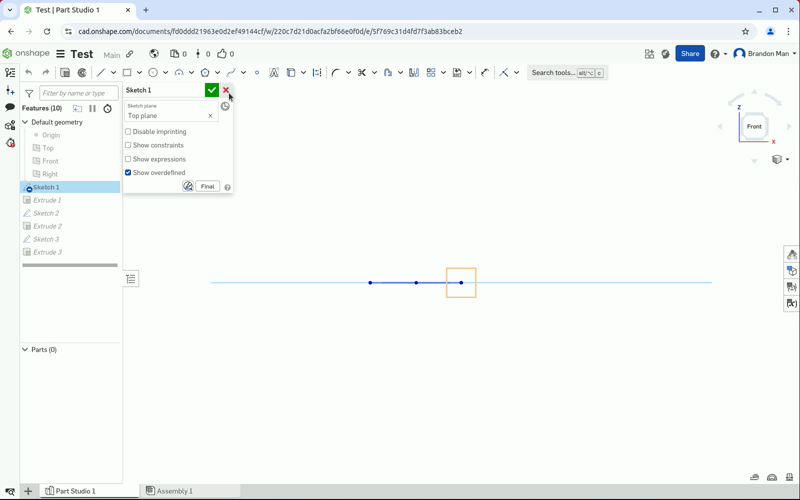
key(shift+s)
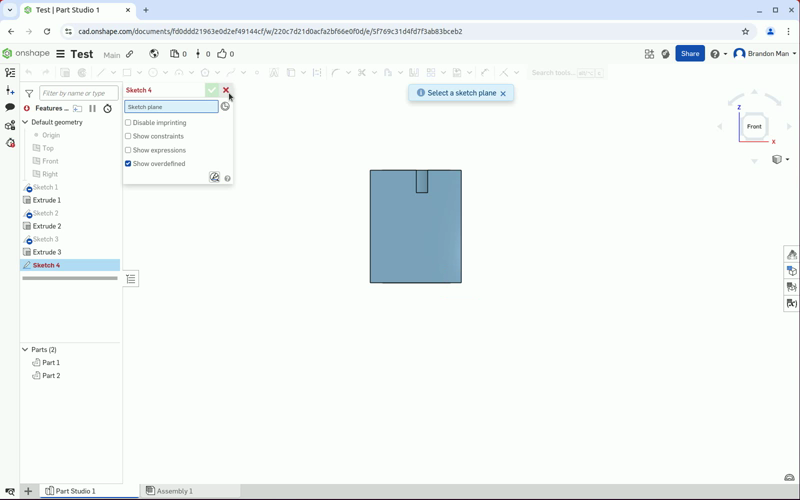
mouse_move(73, 163)
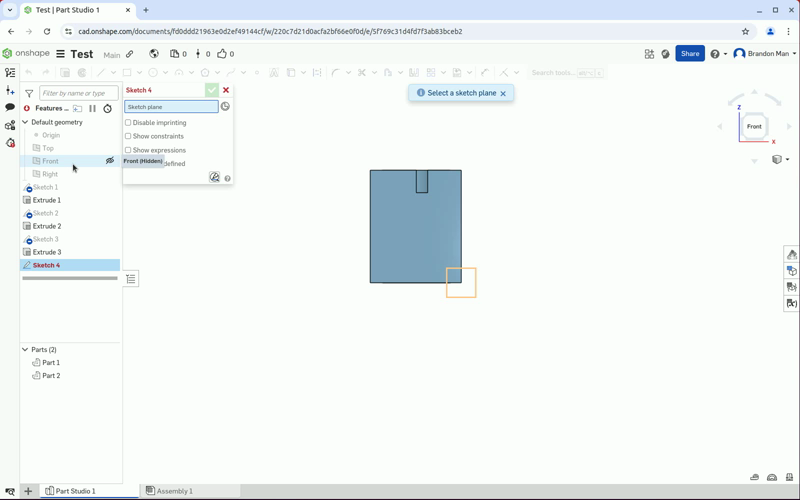
click(73, 163)
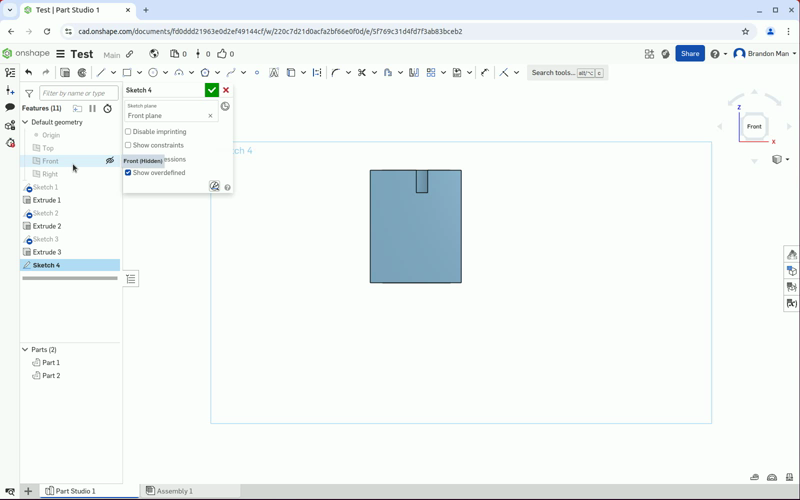
mouse_move(73, 352)
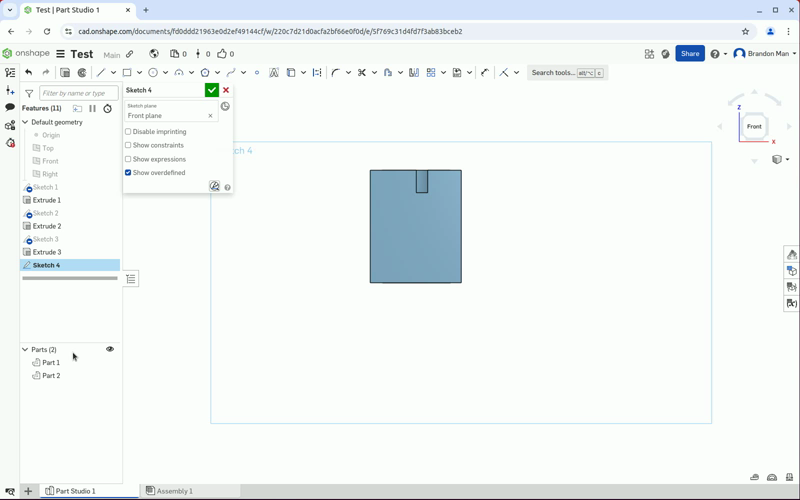
key(y)
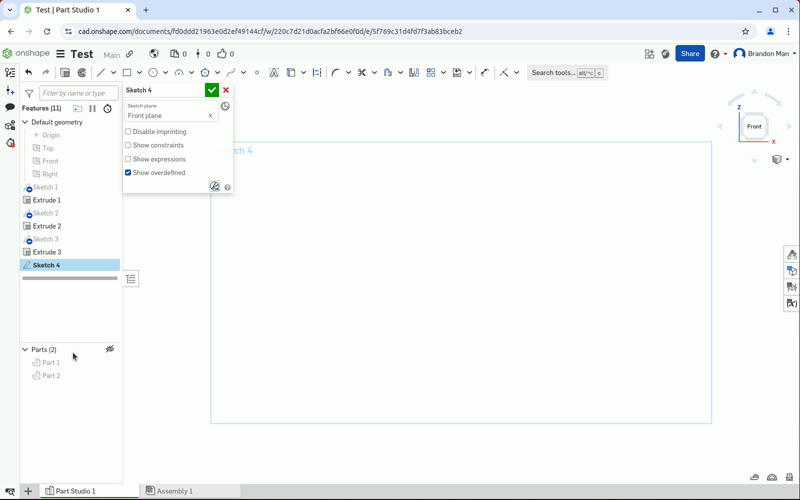
key(l)
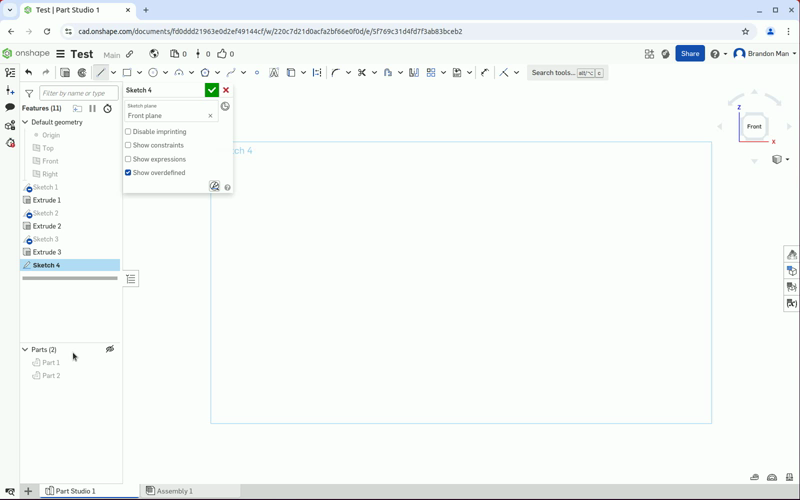
key_down(shift)
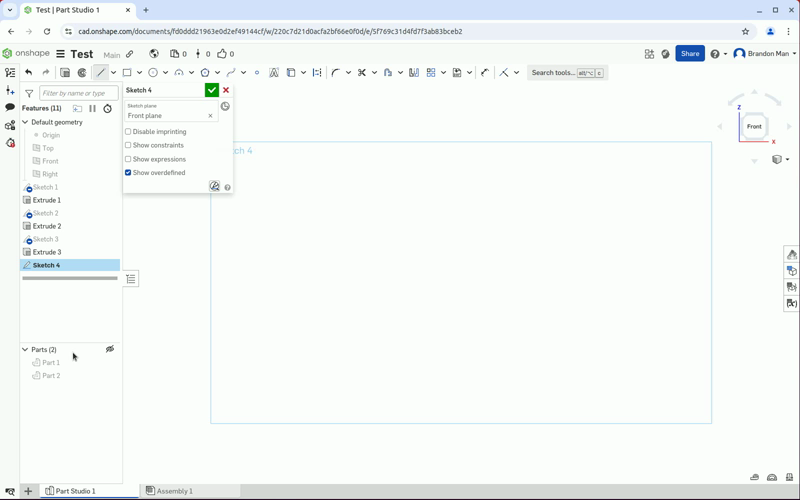
mouse_move(404, 192)
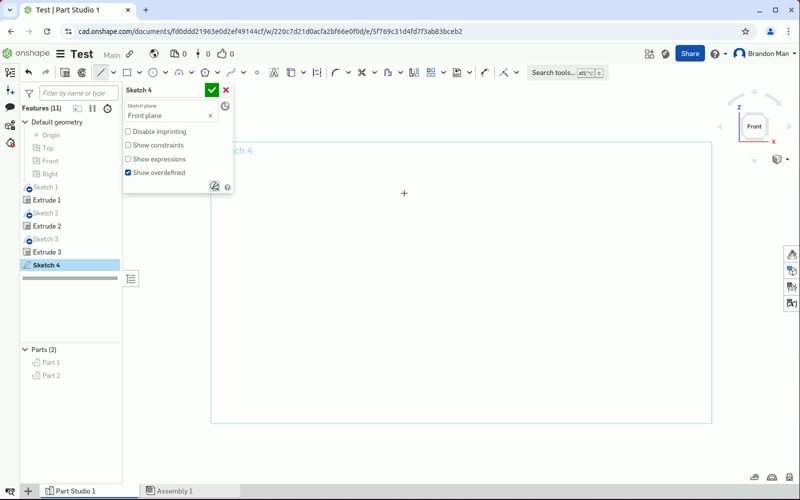
click(404, 192)
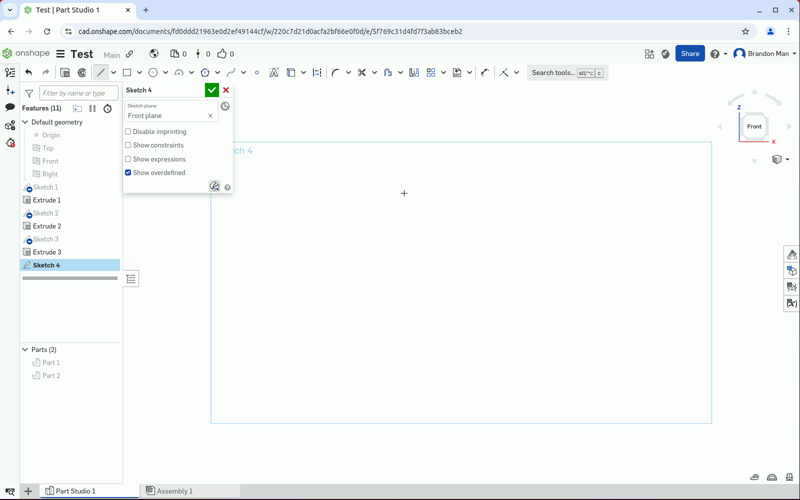
key_up(shift)
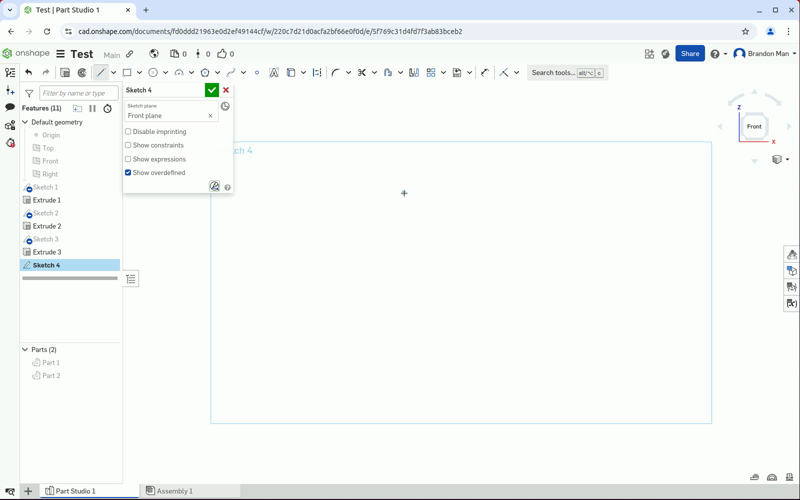
key_down(shift)
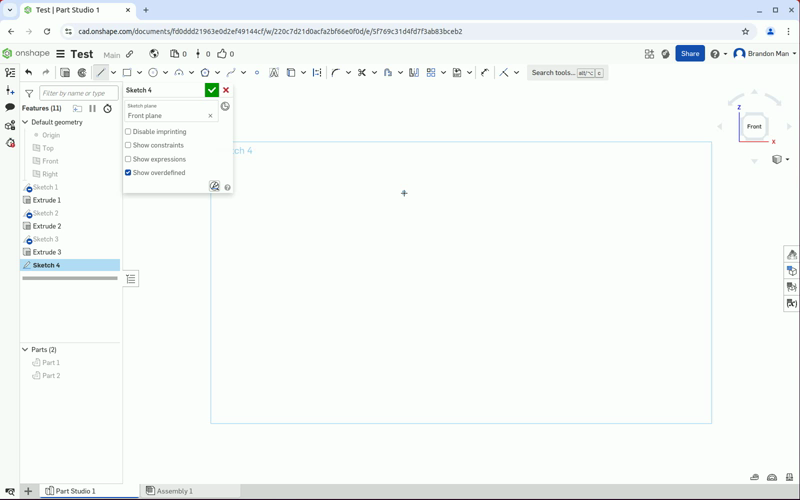
mouse_move(434, 192)
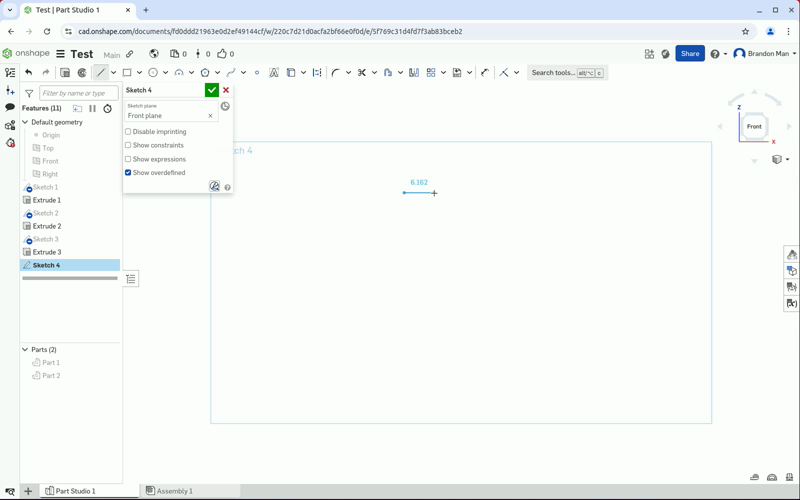
mouse_move(416, 192)
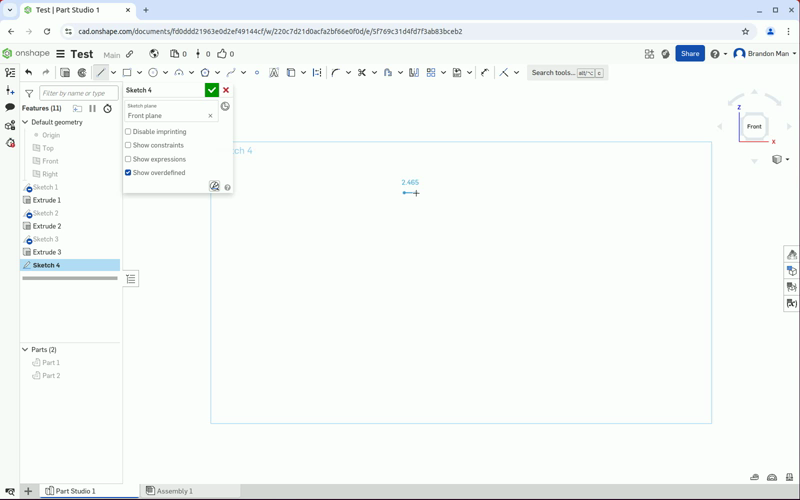
click(416, 192)
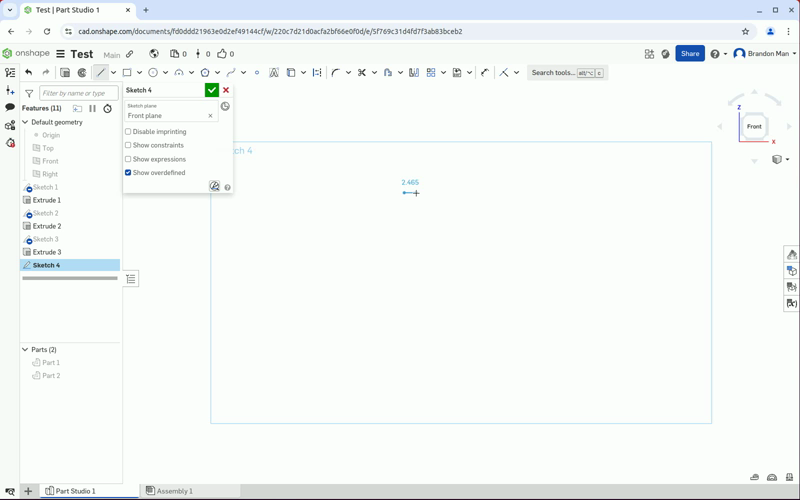
key_up(shift)
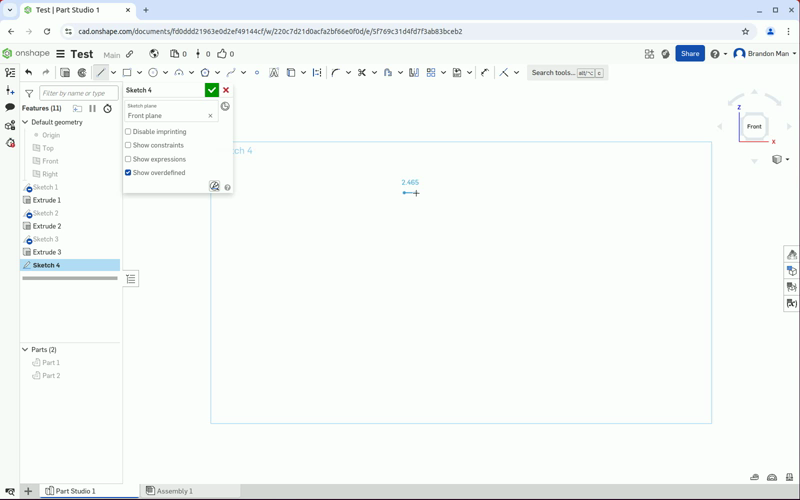
key_down(shift)
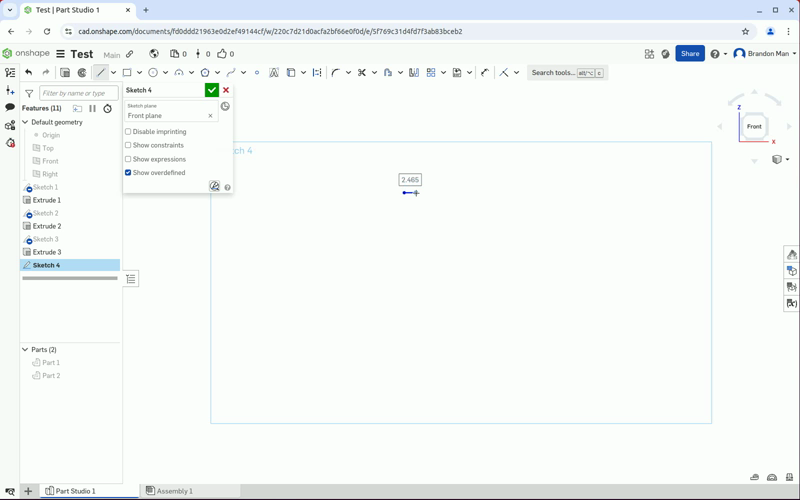
mouse_move(446, 192)
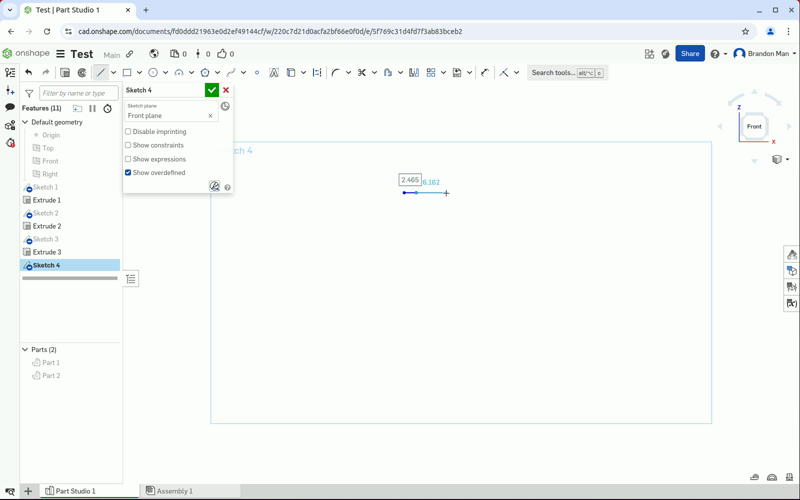
mouse_move(416, 169)
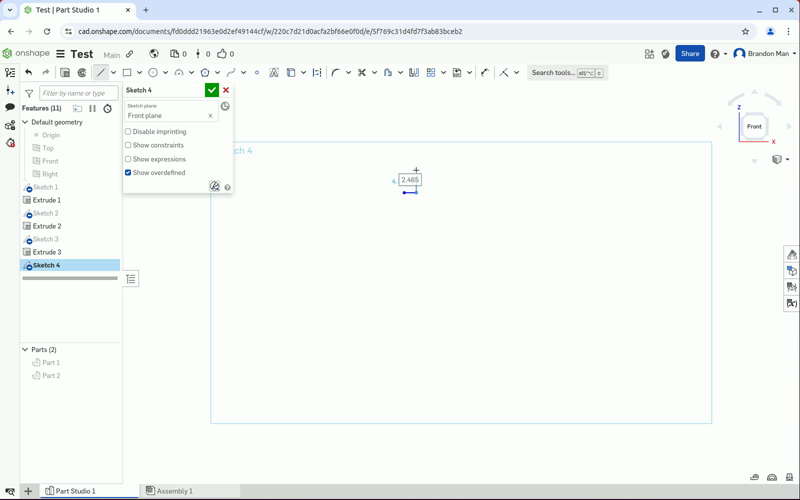
click(416, 169)
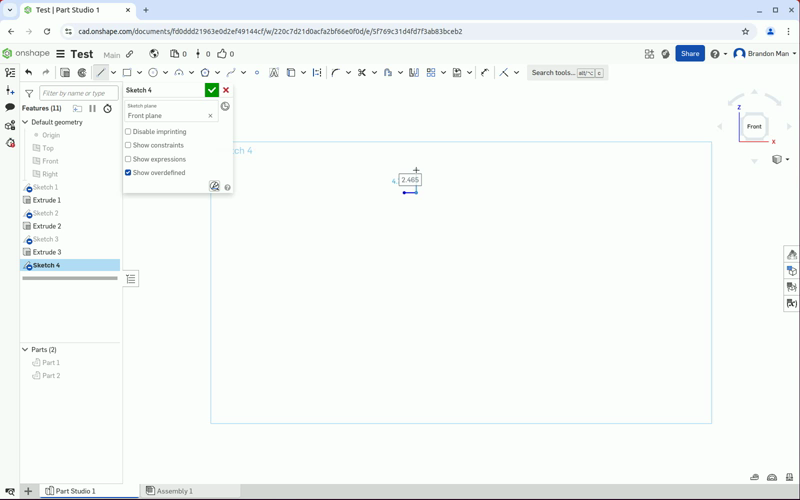
key_up(shift)
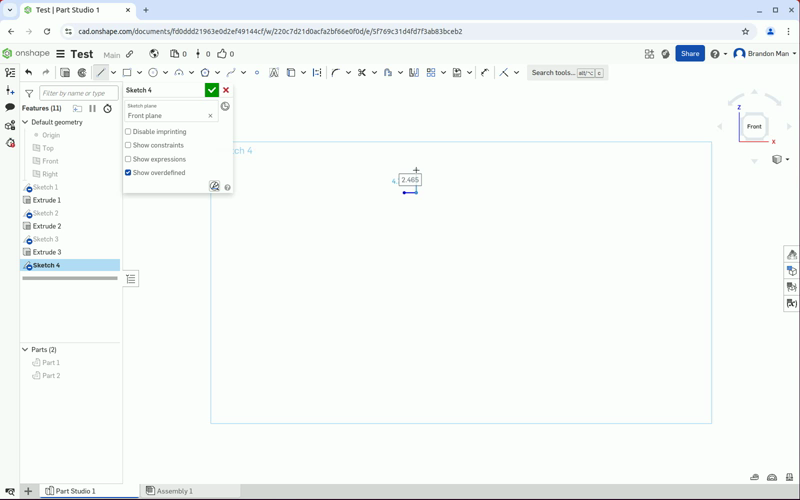
key_down(shift)
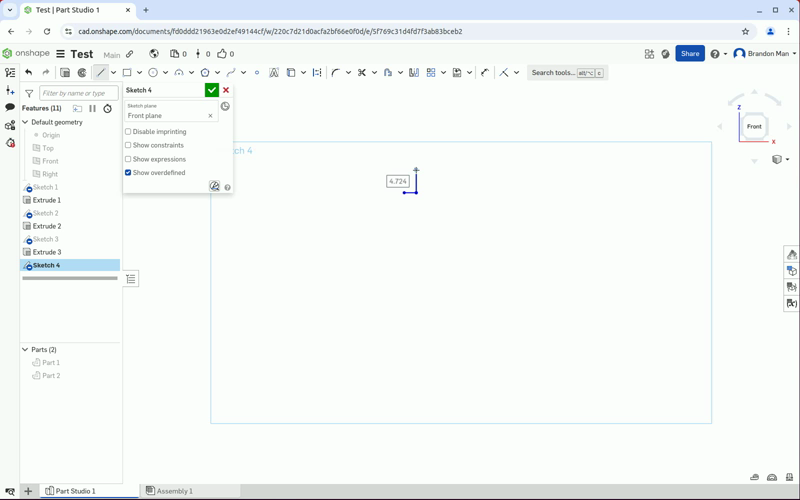
mouse_move(446, 169)
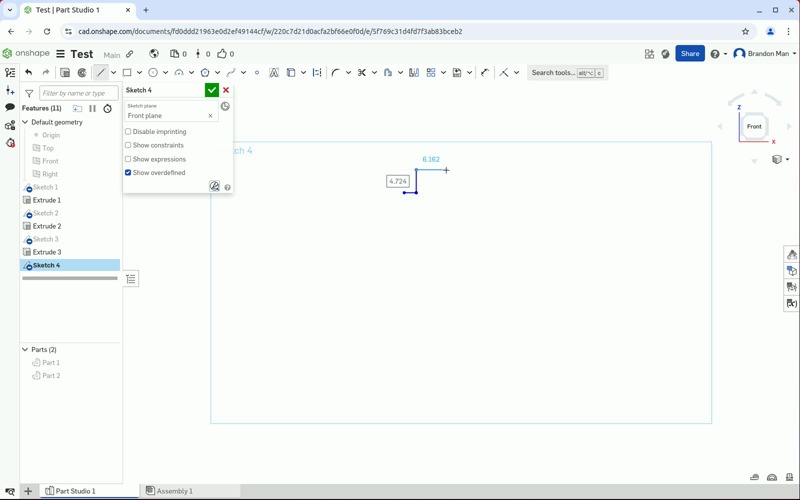
mouse_move(404, 169)
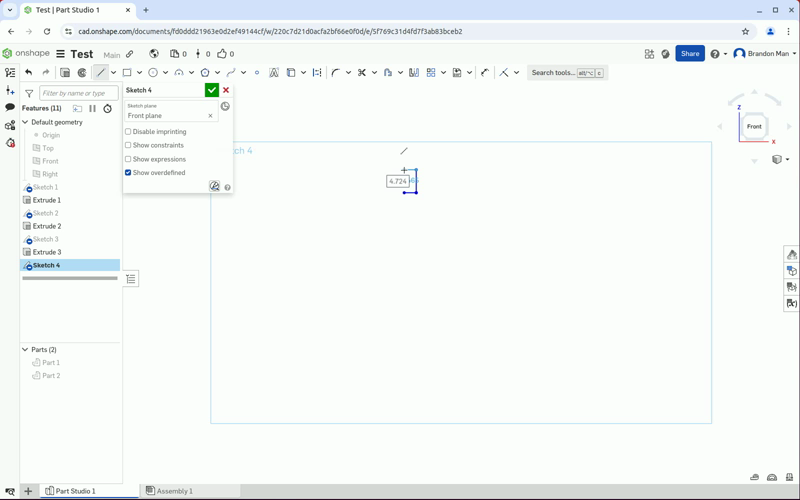
click(404, 169)
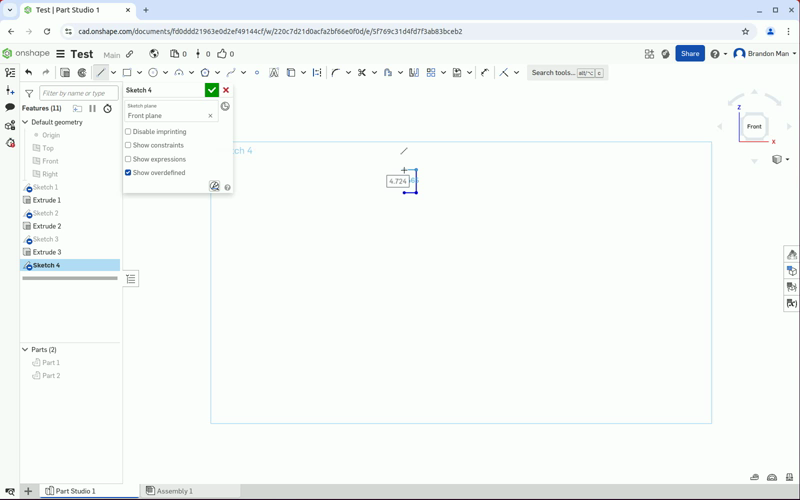
key_up(shift)
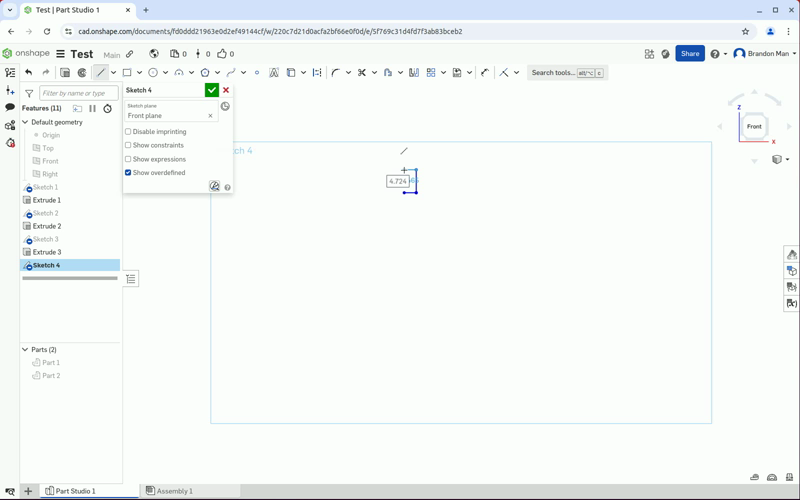
mouse_move(434, 169)
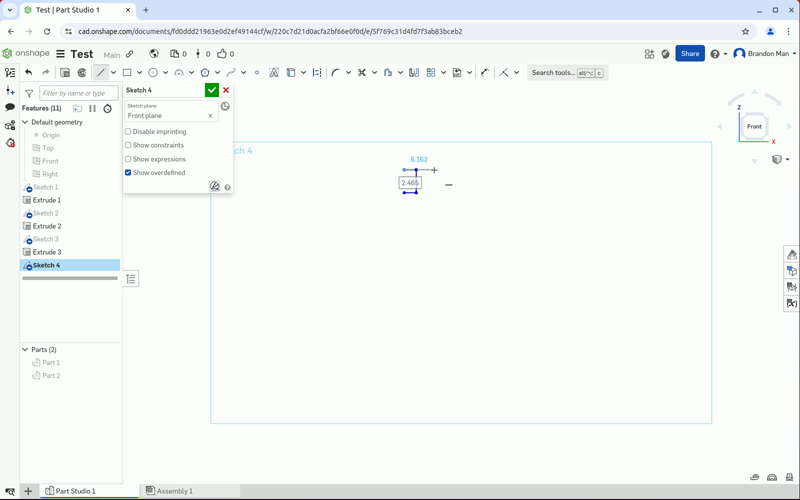
key_down(shift)
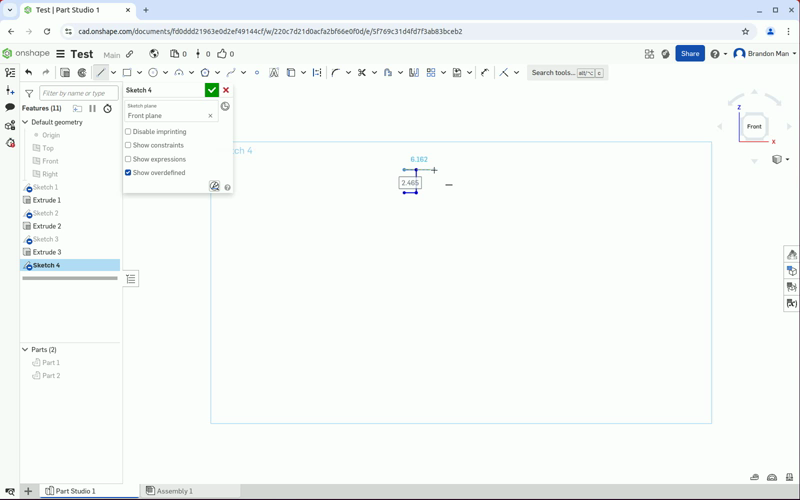
mouse_move(404, 192)
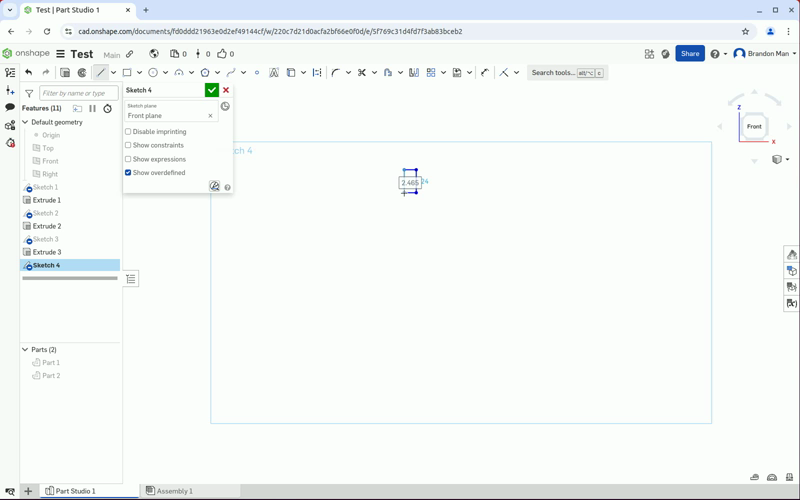
key_up(shift)
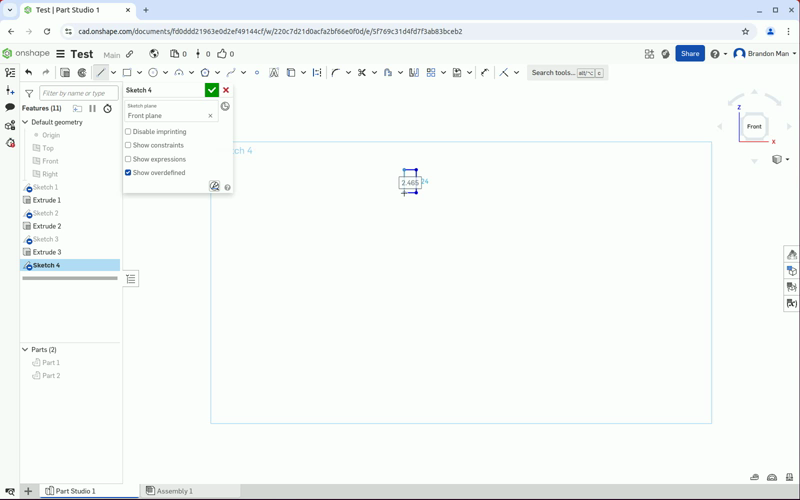
click(404, 192)
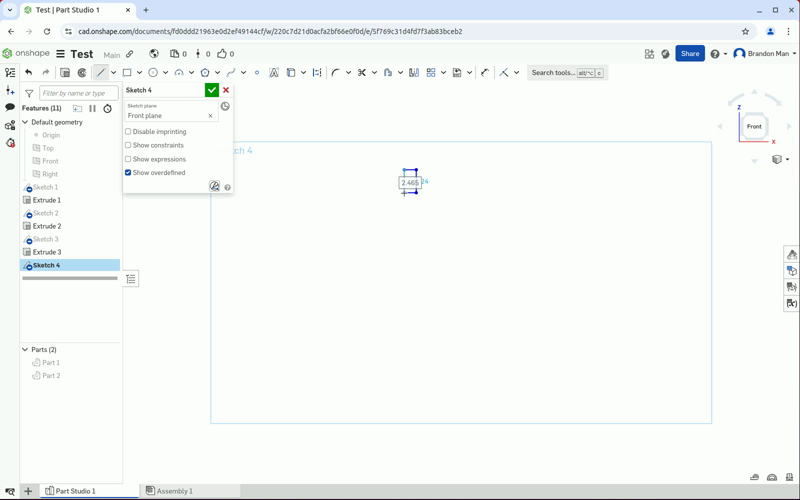
key(esc)
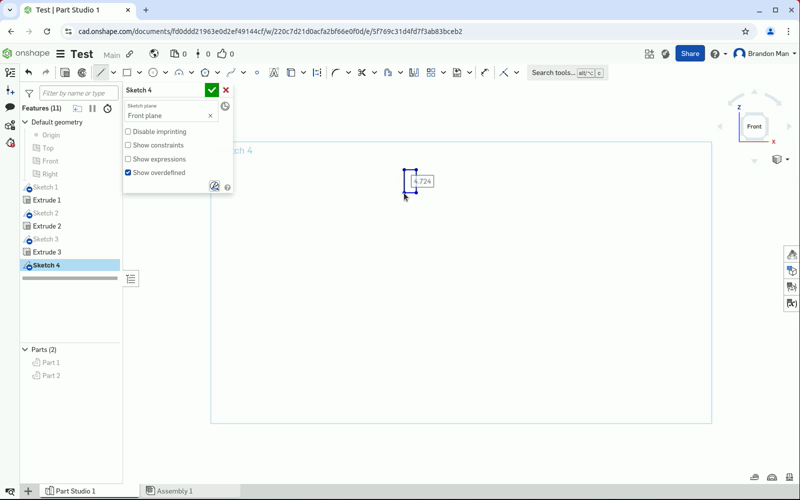
mouse_move(408, 185)
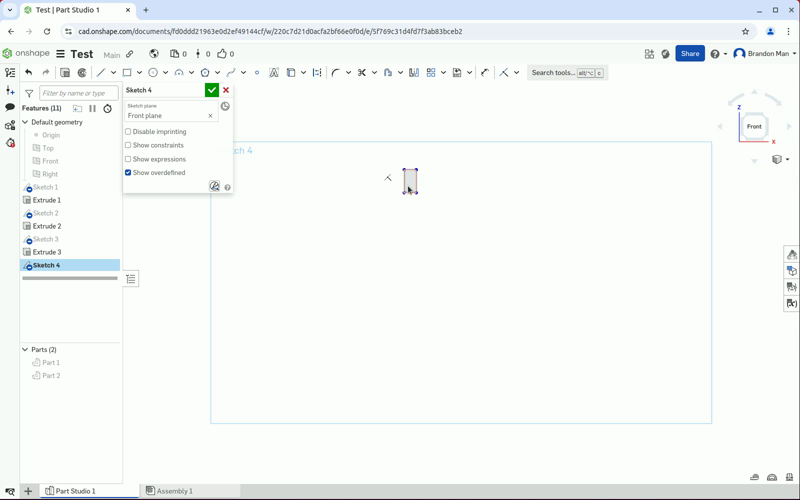
scroll(6)
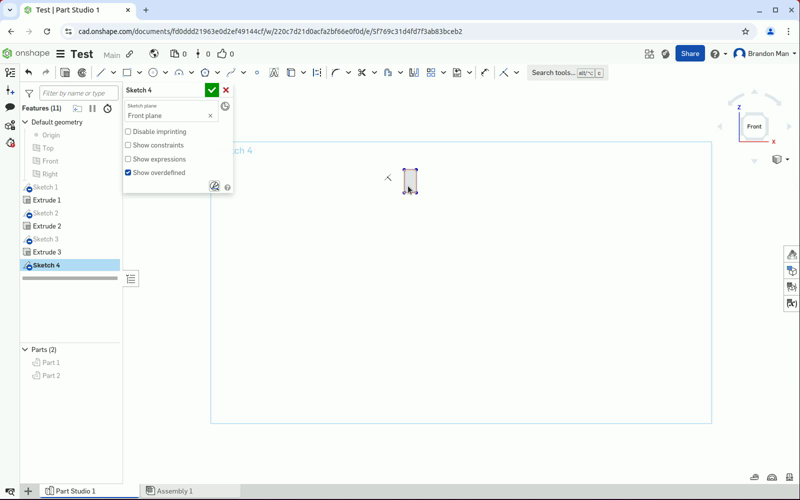
scroll(6)
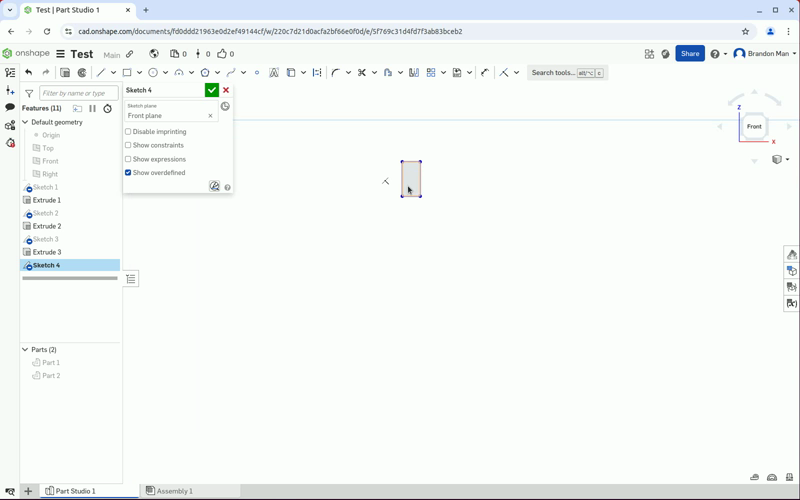
scroll(6)
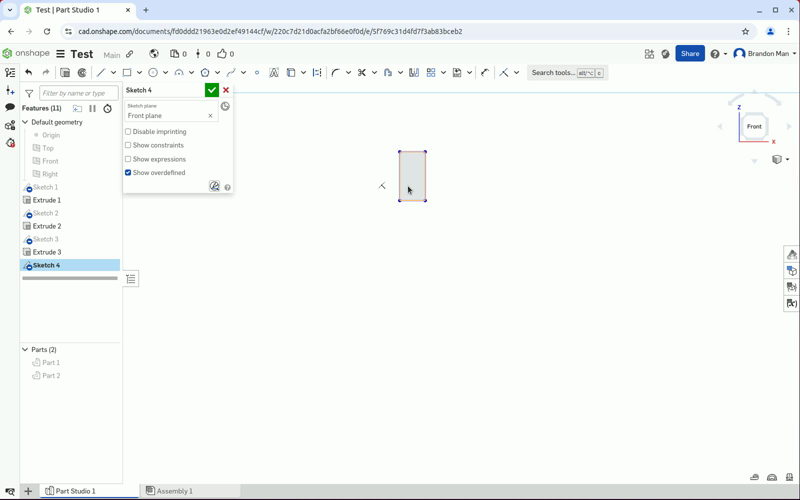
scroll(6)
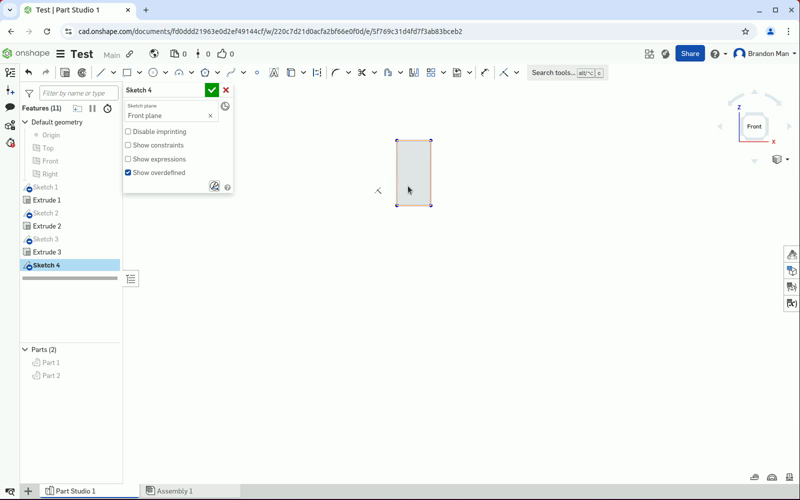
scroll(6)
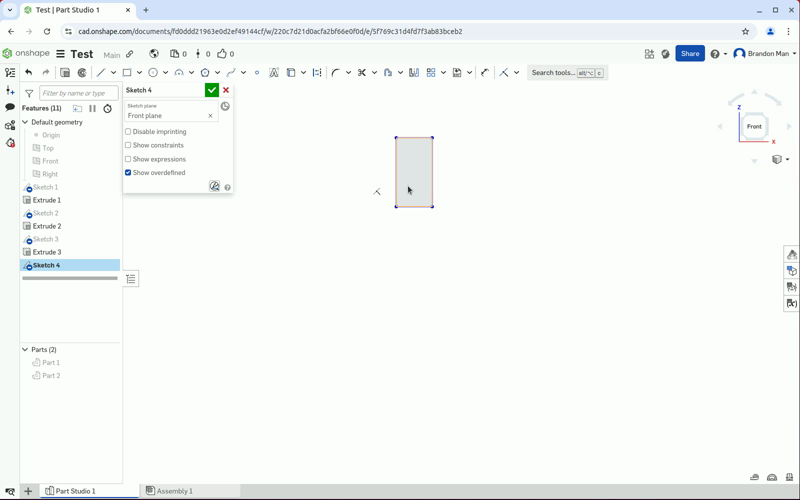
scroll(6)
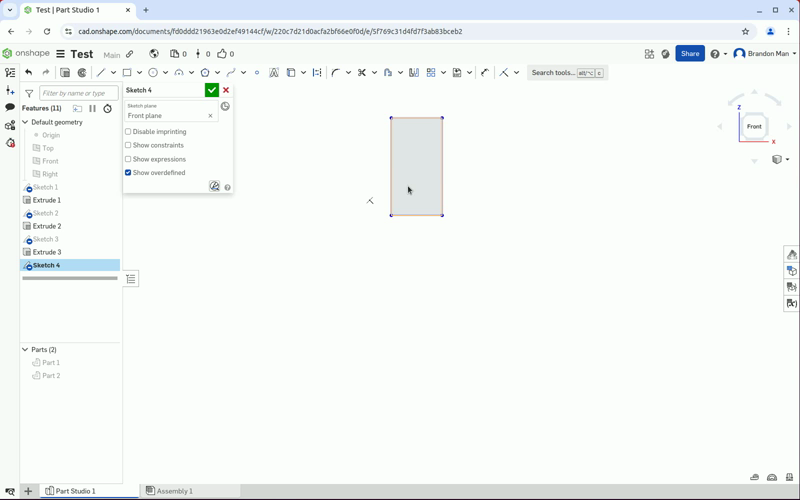
scroll(6)
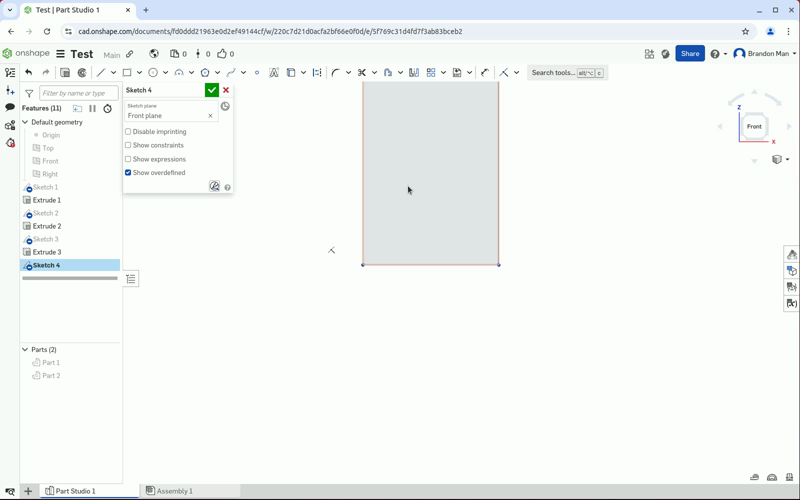
click(408, 185)
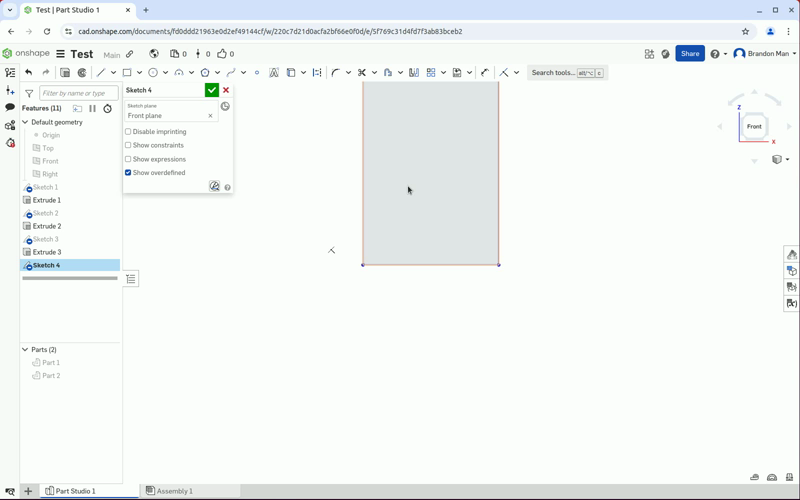
scroll(-6)
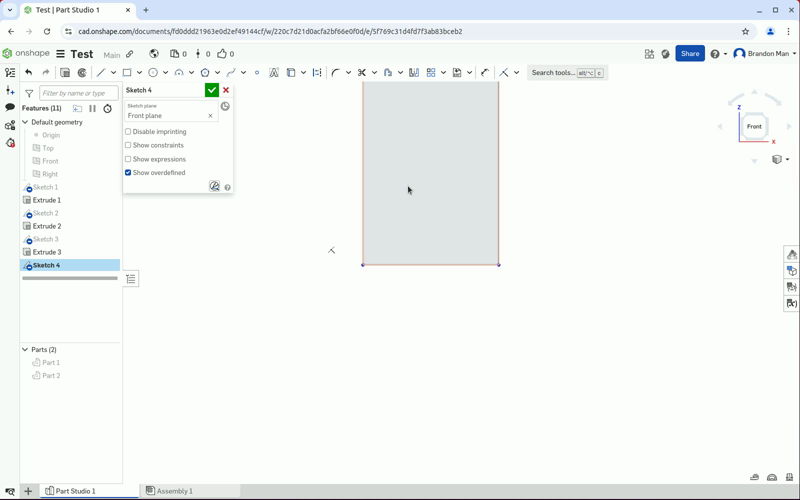
scroll(-6)
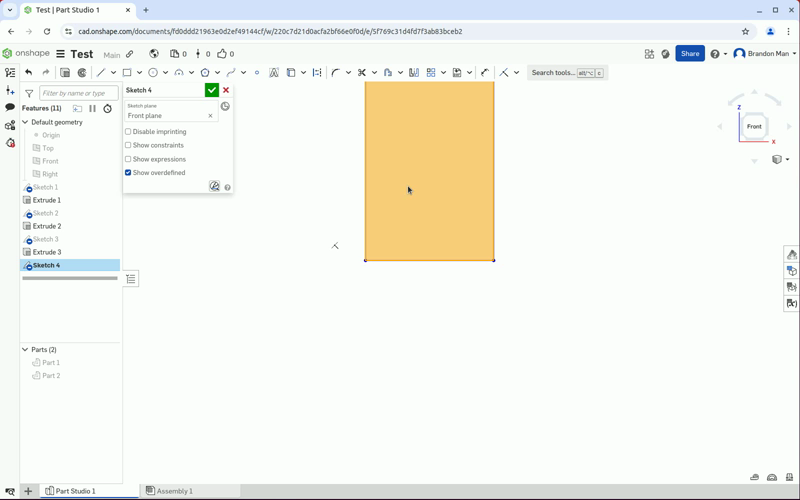
scroll(-6)
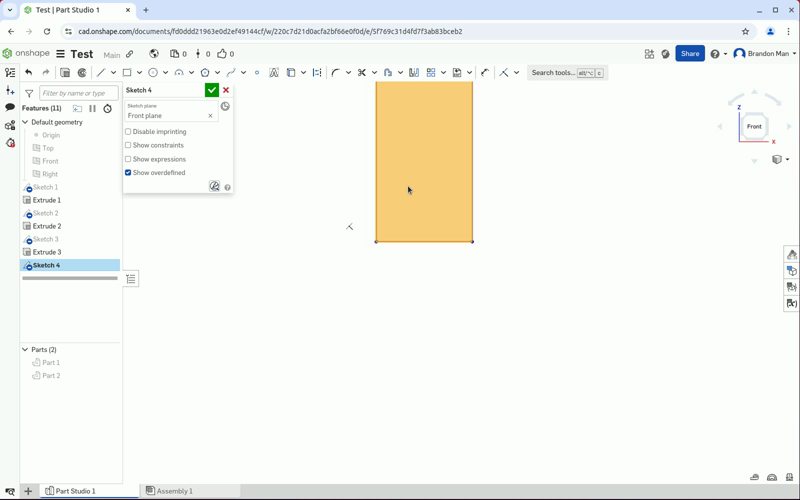
scroll(-6)
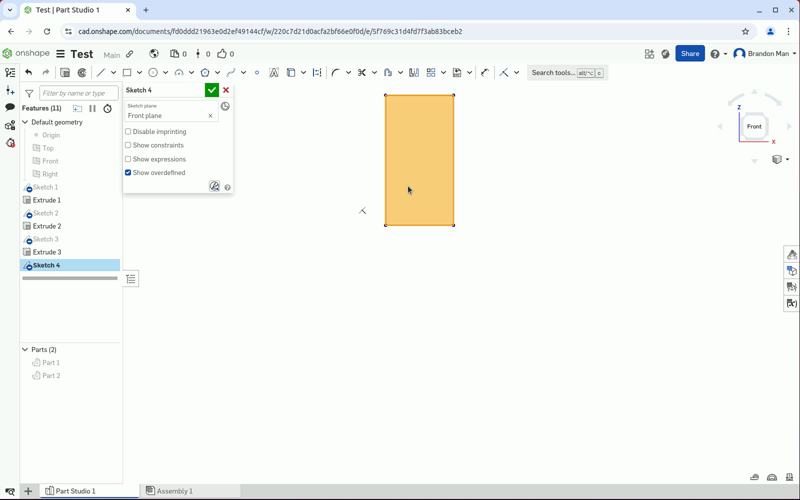
scroll(-6)
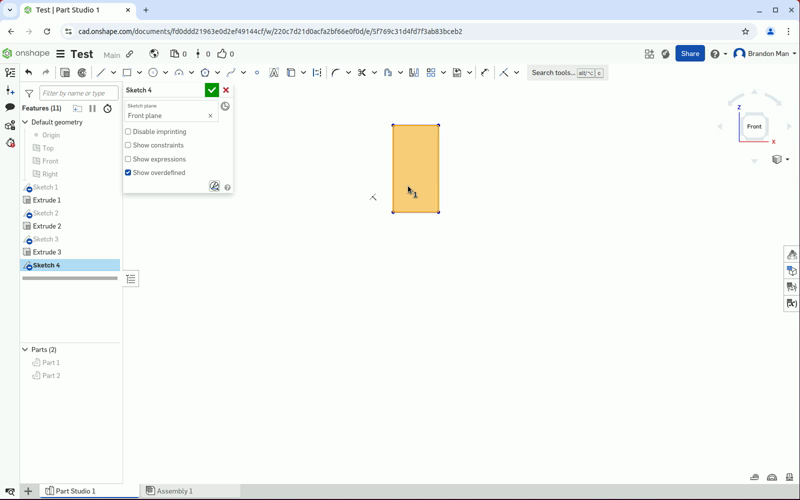
scroll(-6)
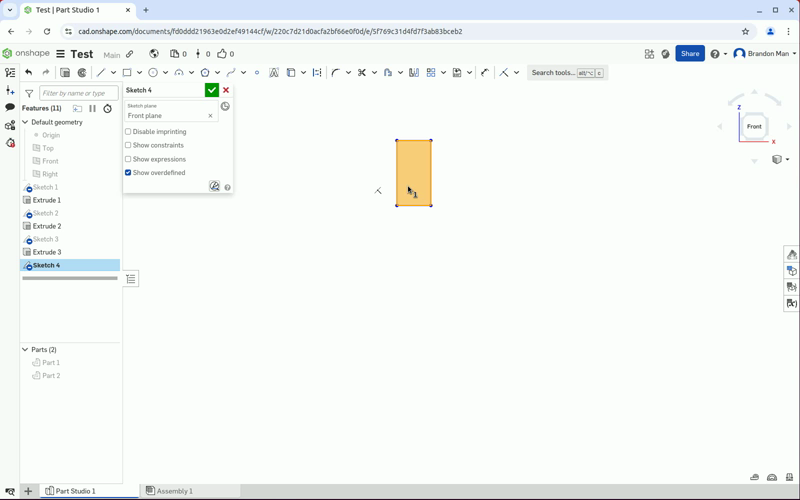
scroll(-6)
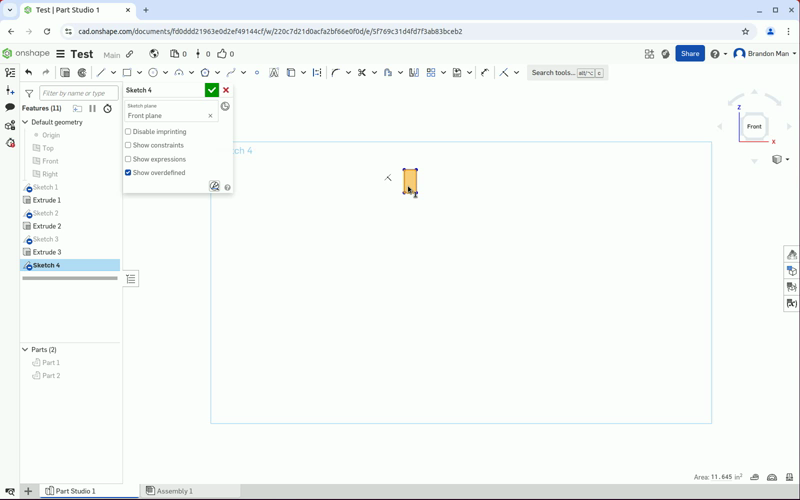
mouse_move(73, 352)
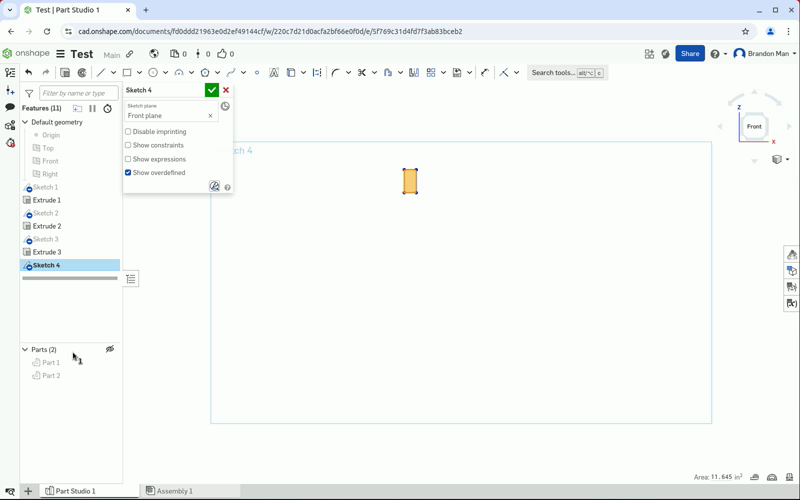
key(shift+y)
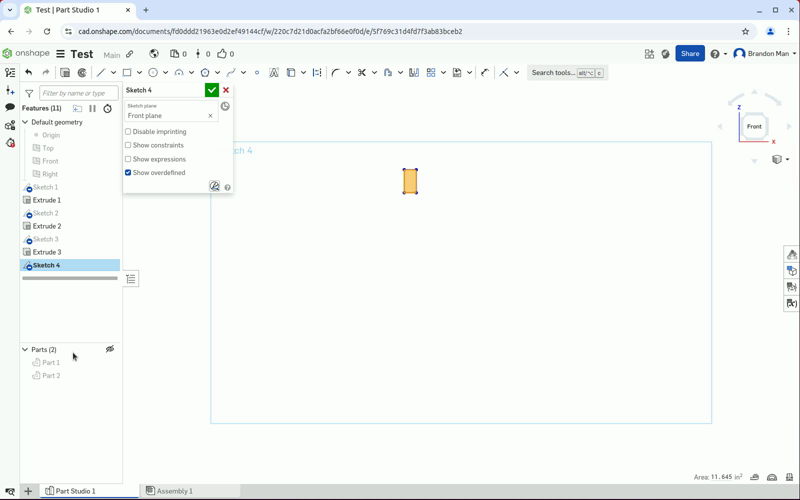
key(shift+e)
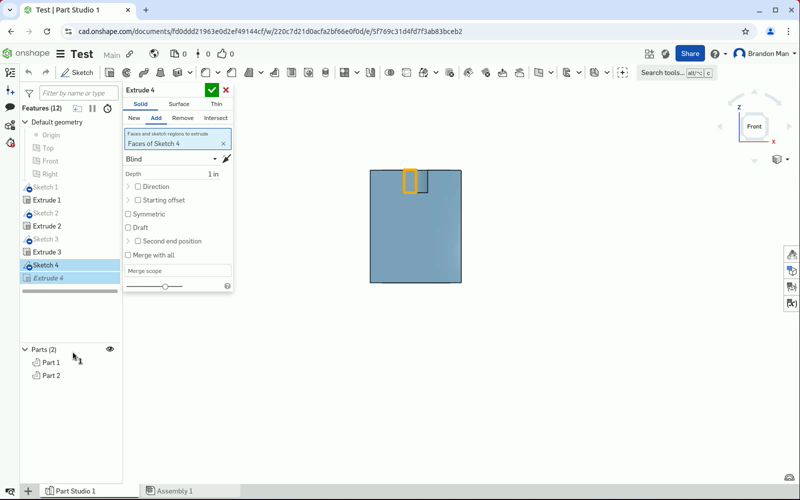
mouse_move(143, 106)
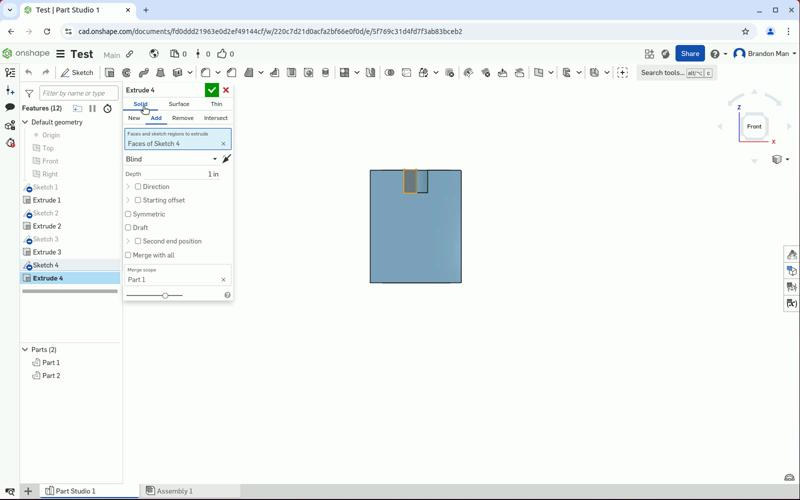
click(143, 106)
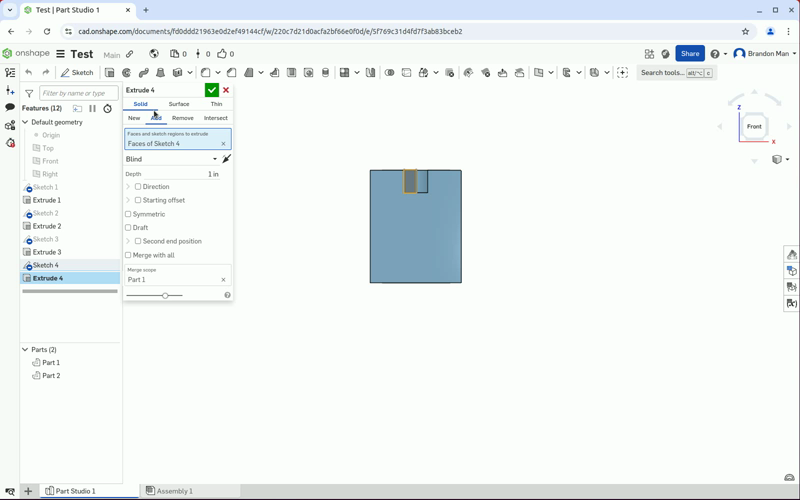
mouse_move(186, 120)
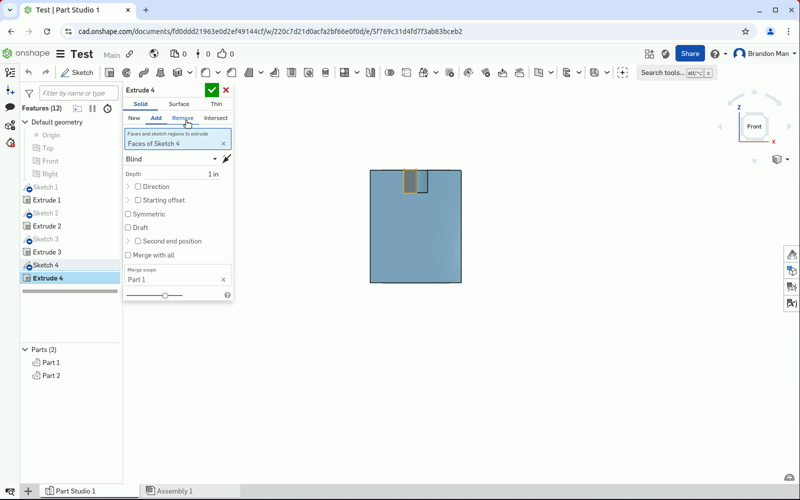
click(186, 120)
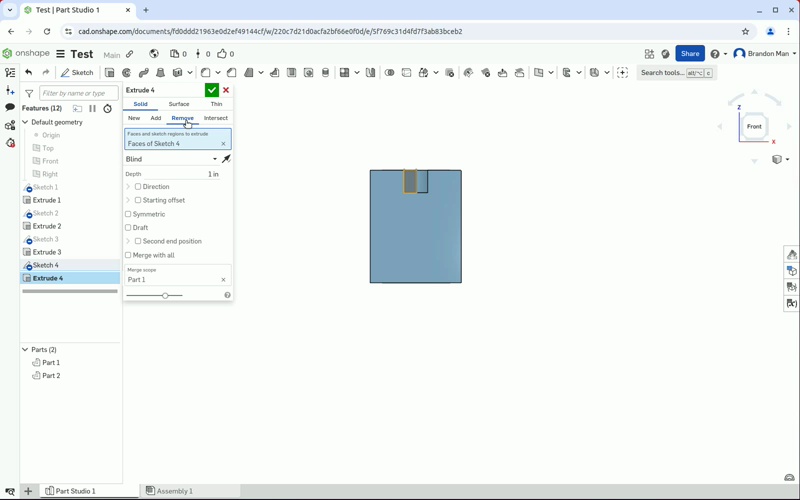
key(tab, 4)
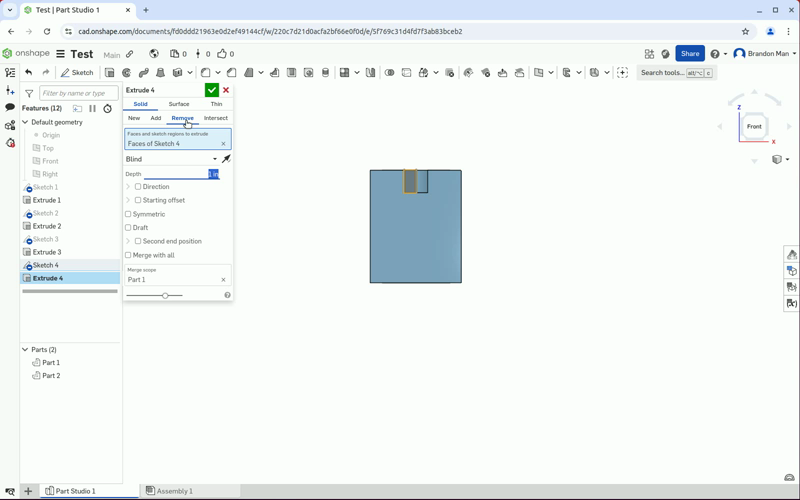
text(2.889)
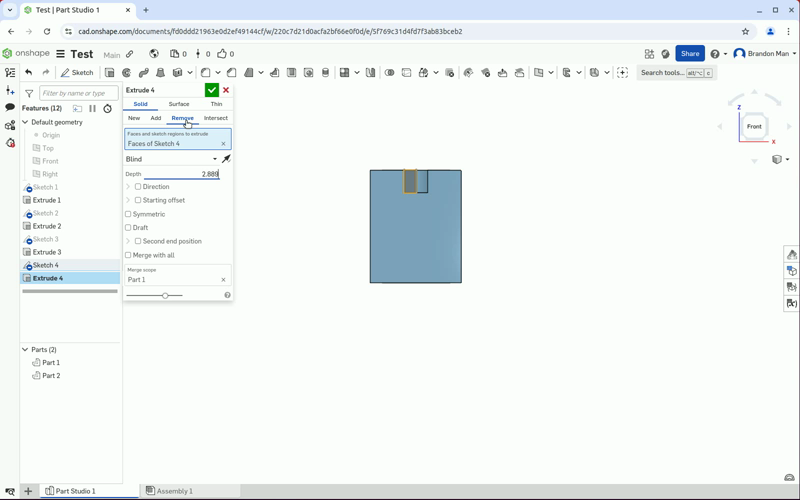
key(tab, 6)
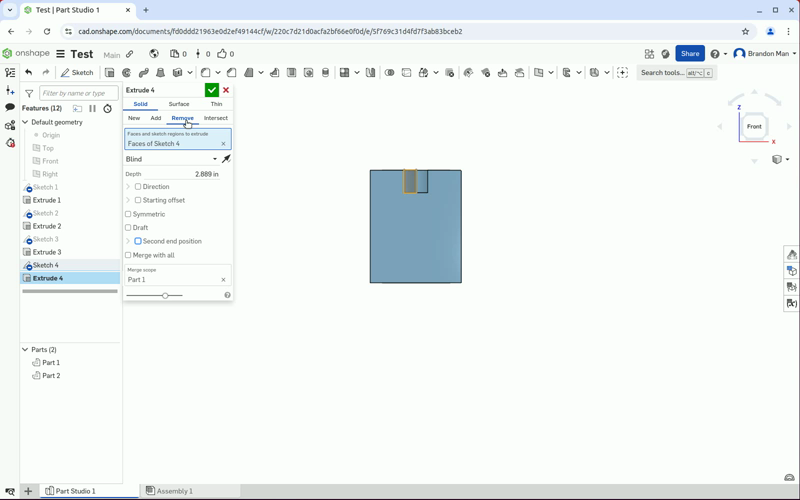
key(space)
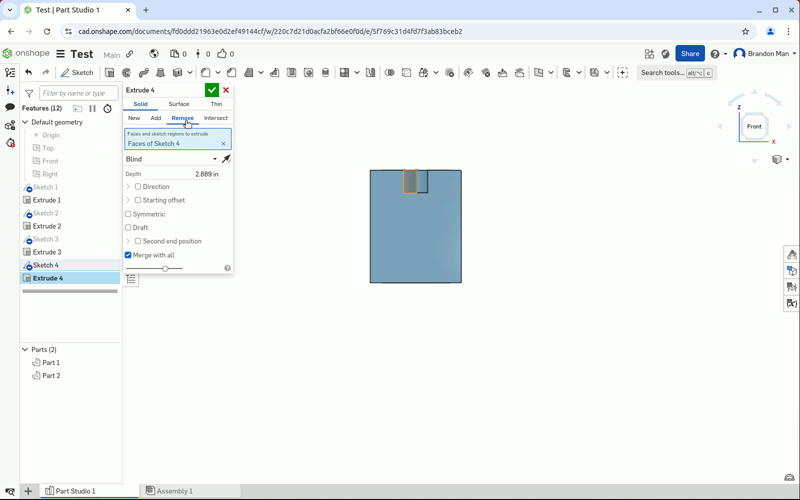
key(enter)
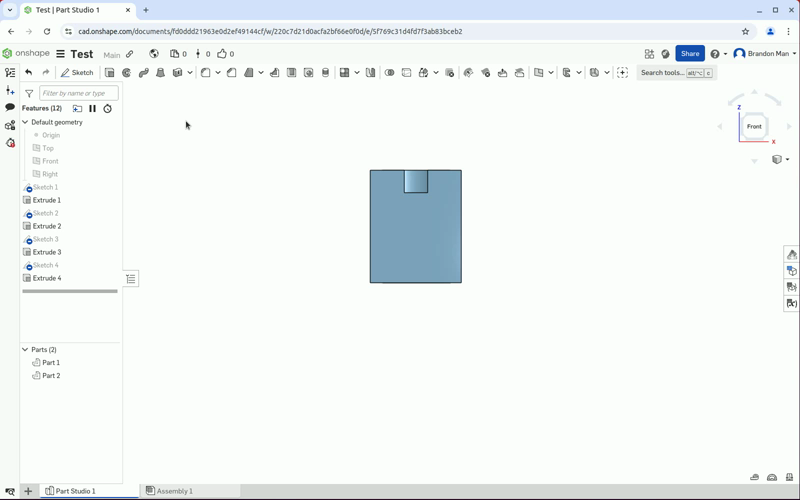
key(shift+h)
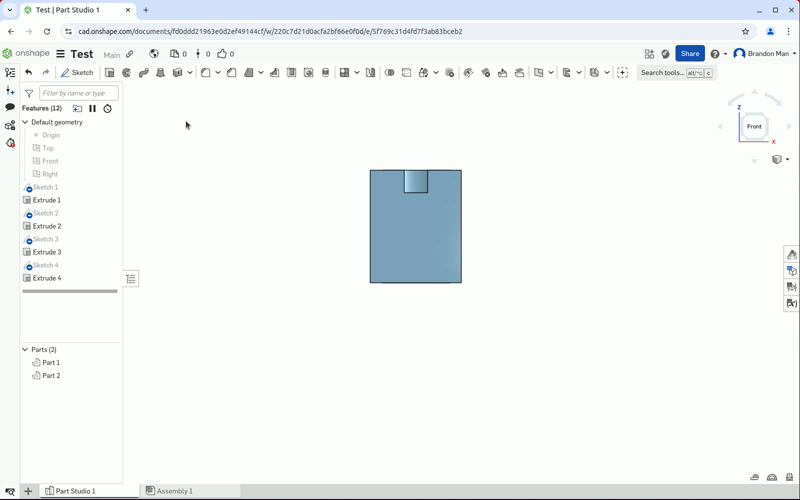
key(shift+h)
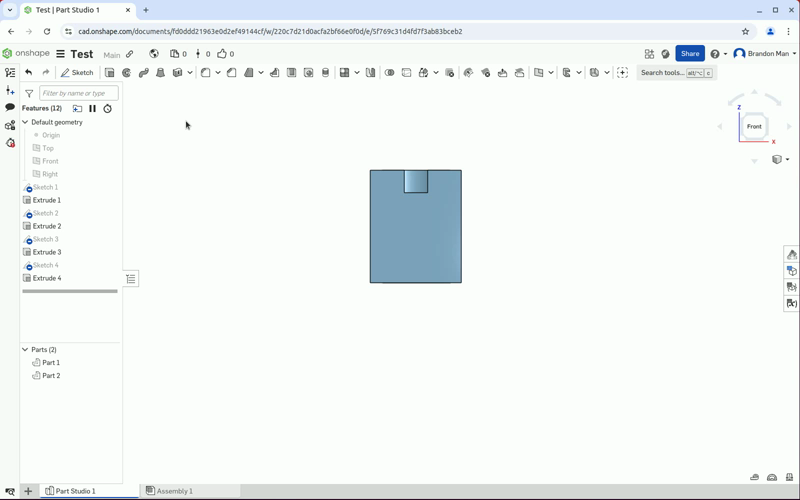
key(shift+7)
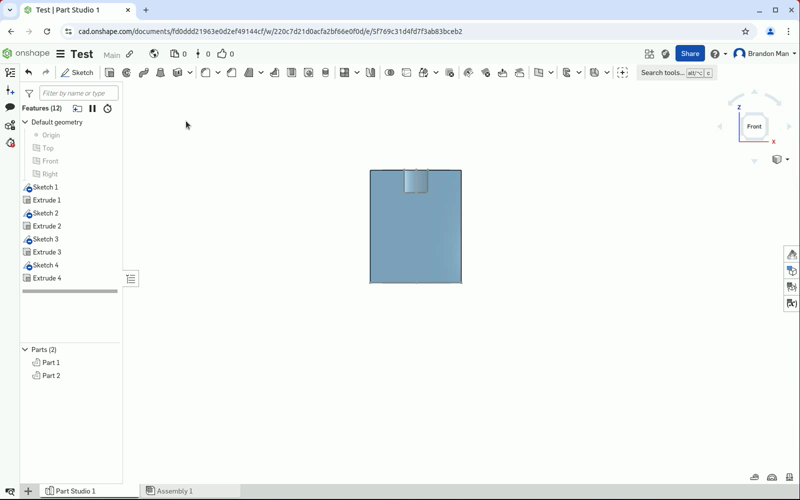
key(left, 2)
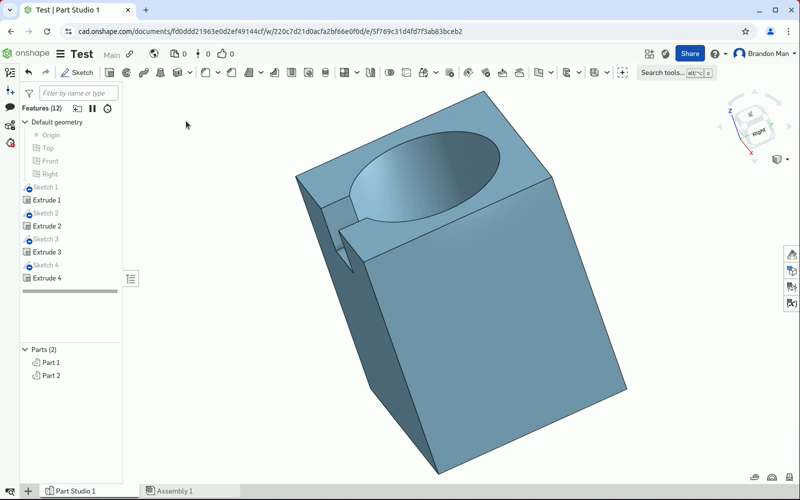
key(down, 2)
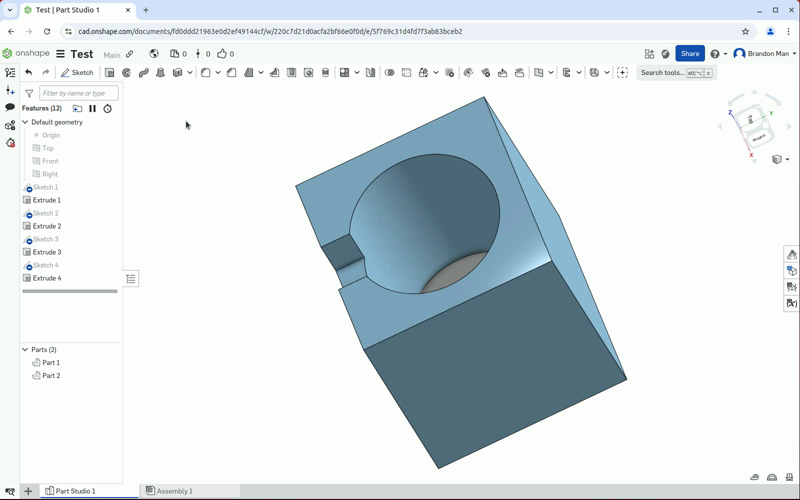
key(up, 2)
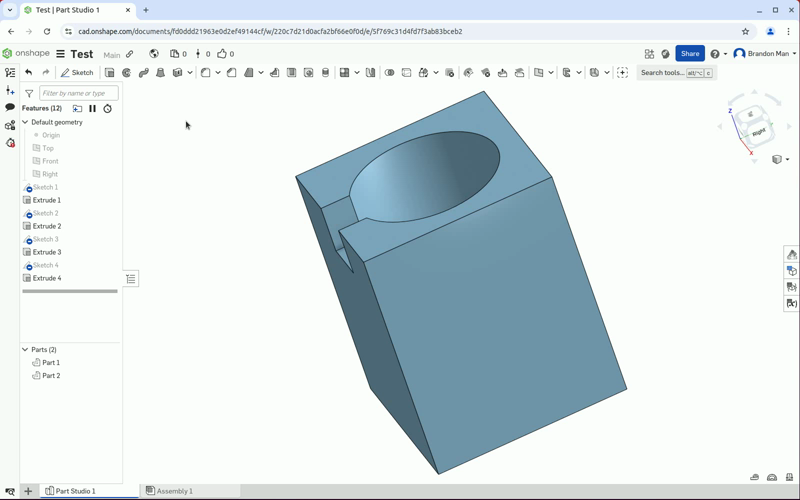
key(right, 2)
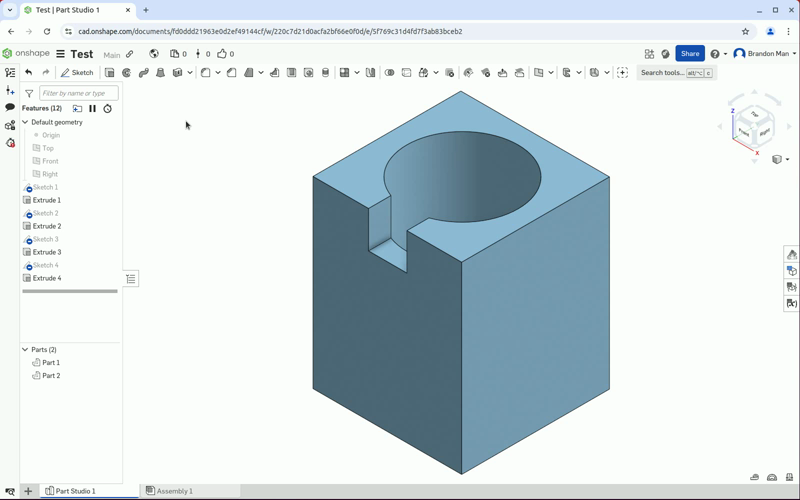
mouse_move(73, 189)
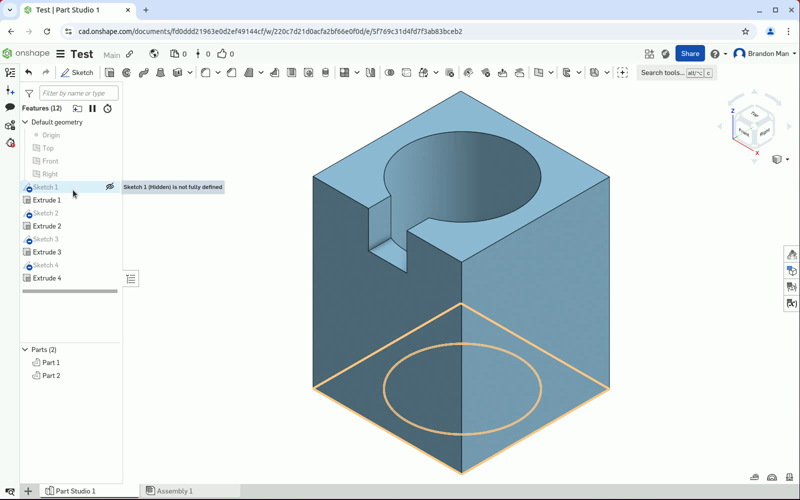
click(73, 189)